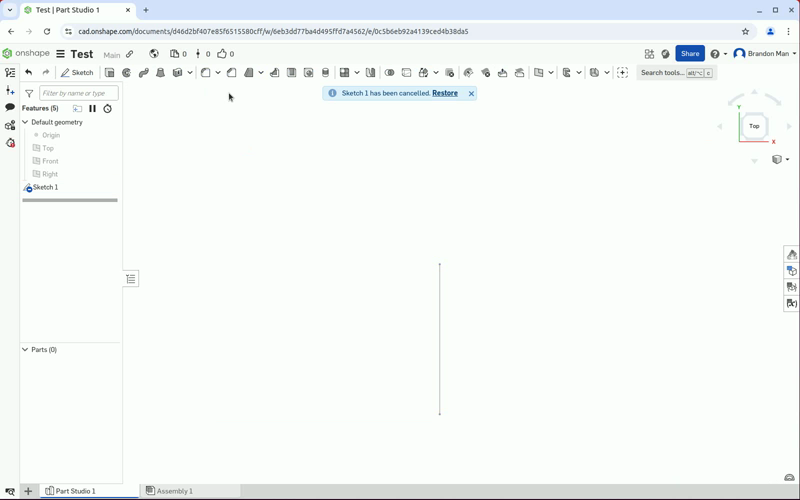
key(shift+h)
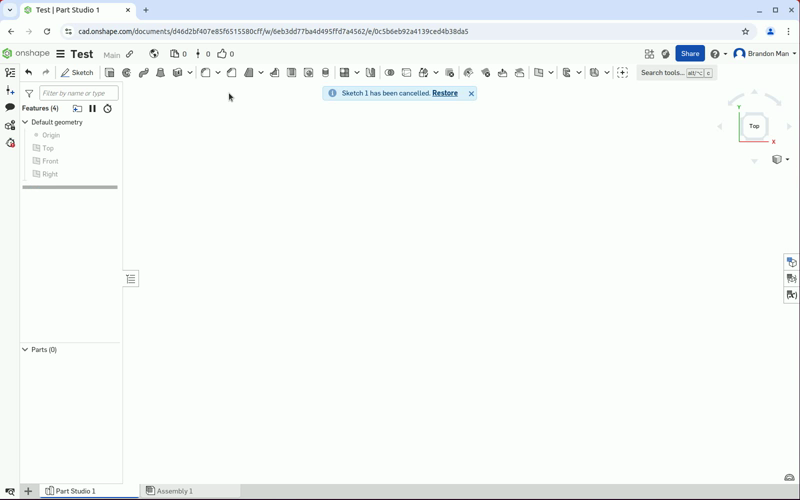
mouse_move(73, 352)
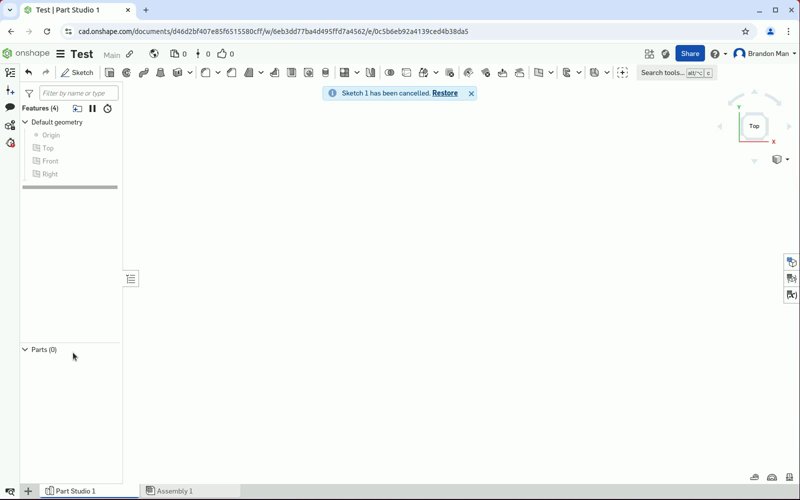
key(y)
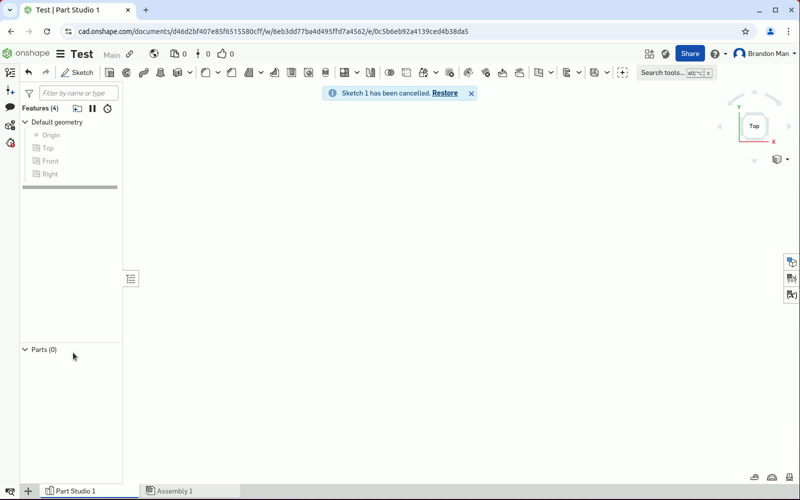
key(shift+p)
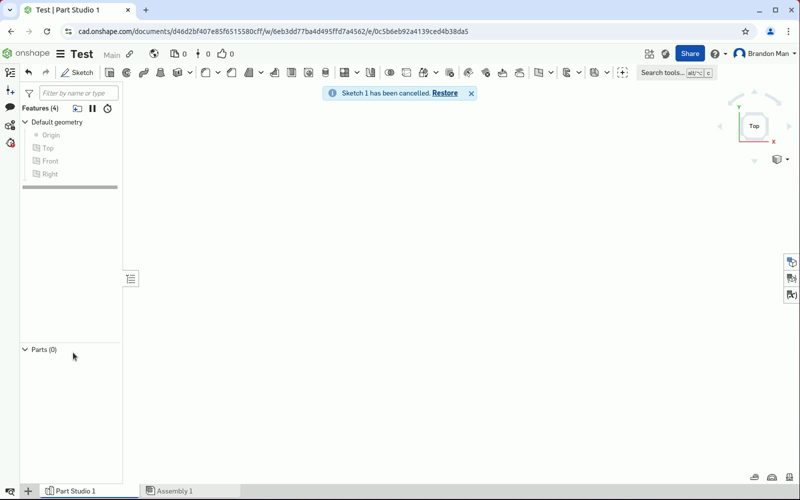
key(space)
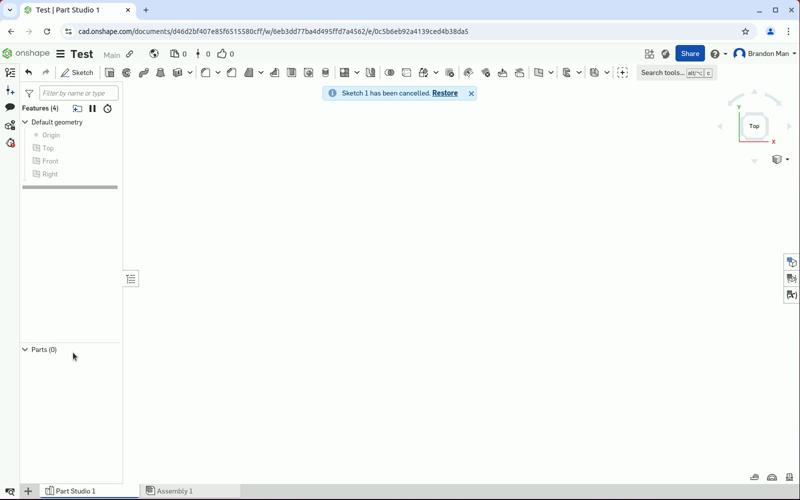
key_down(shift)
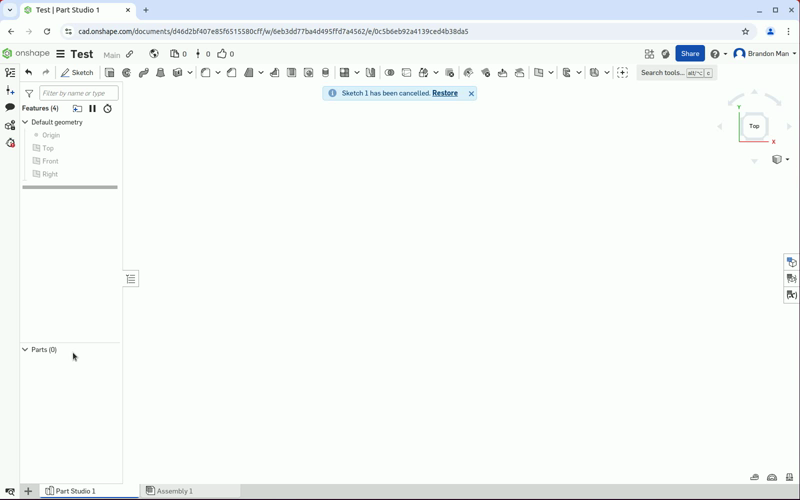
key(up)
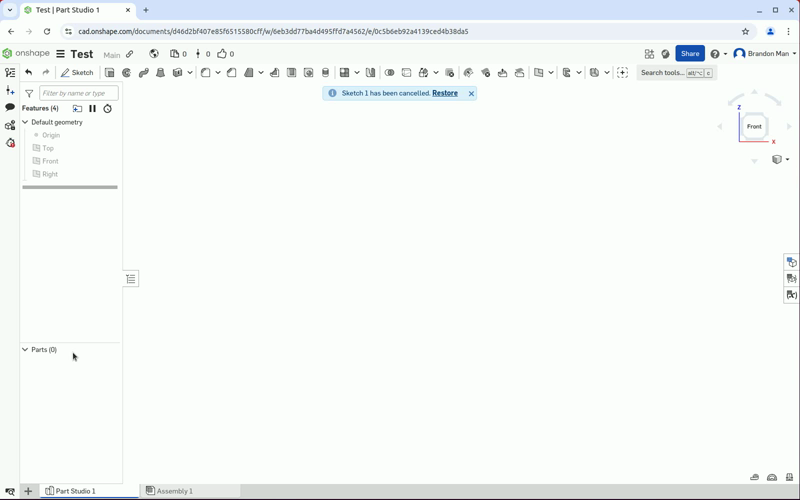
key_up(shift)
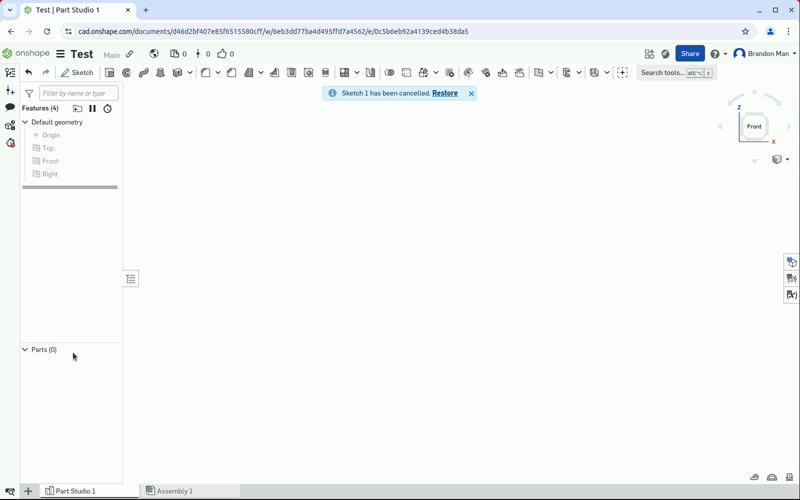
mouse_move(73, 352)
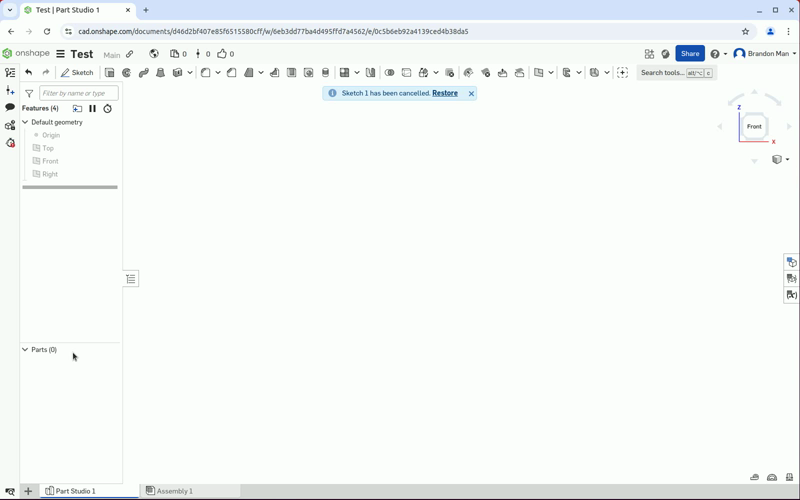
key(shift+y)
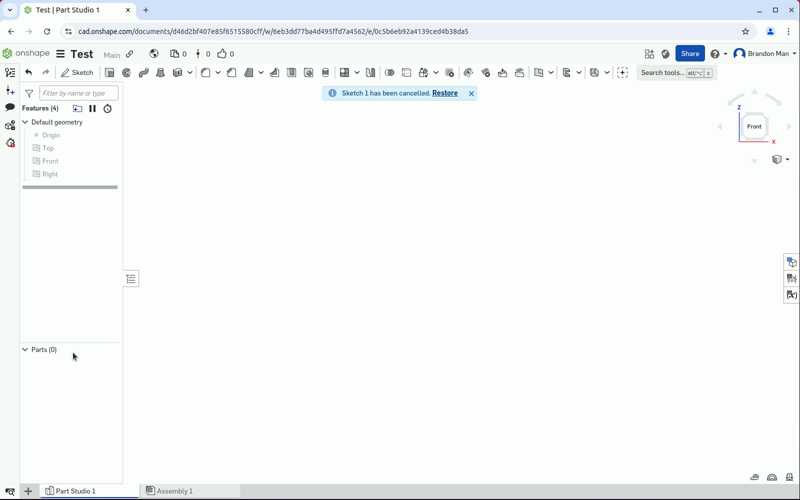
key(shift+s)
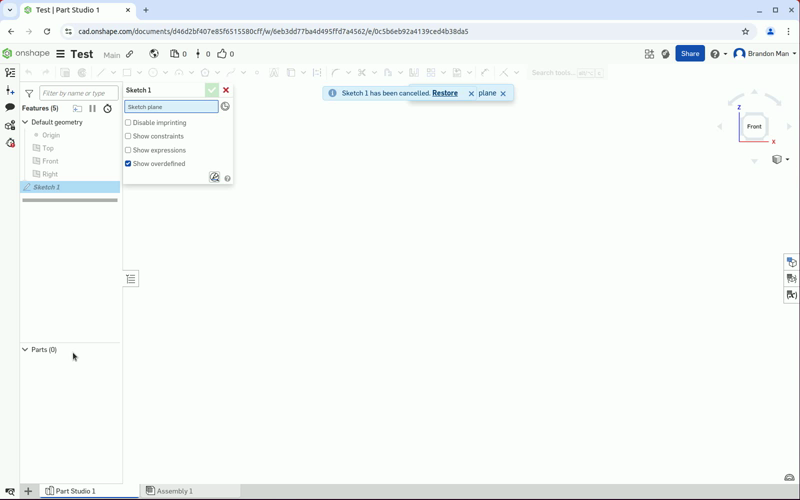
mouse_move(73, 163)
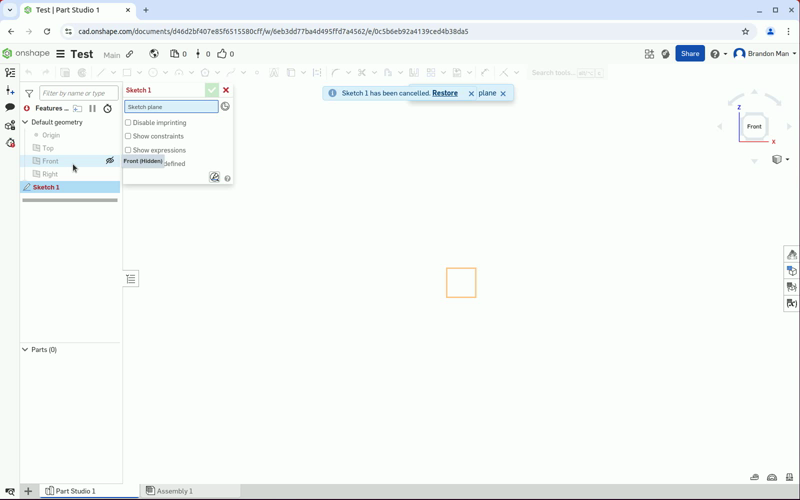
click(73, 163)
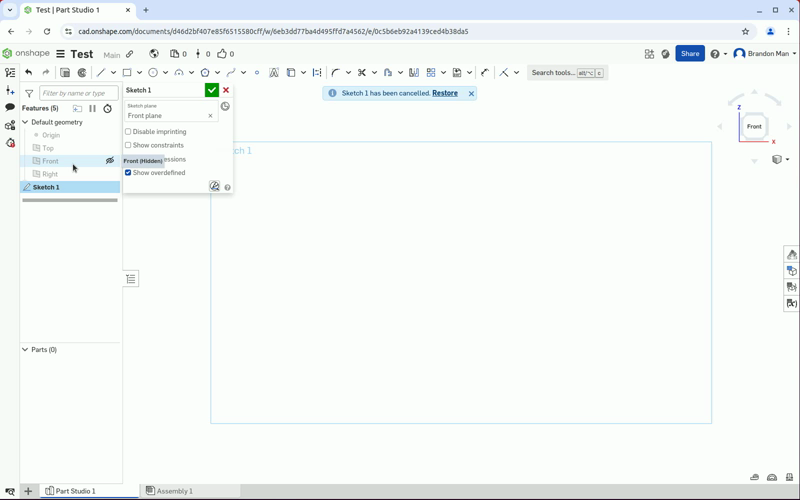
mouse_move(73, 352)
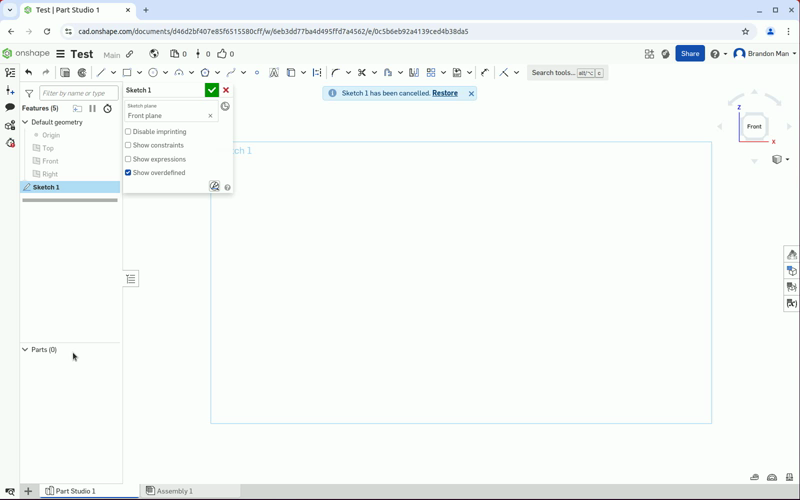
key(y)
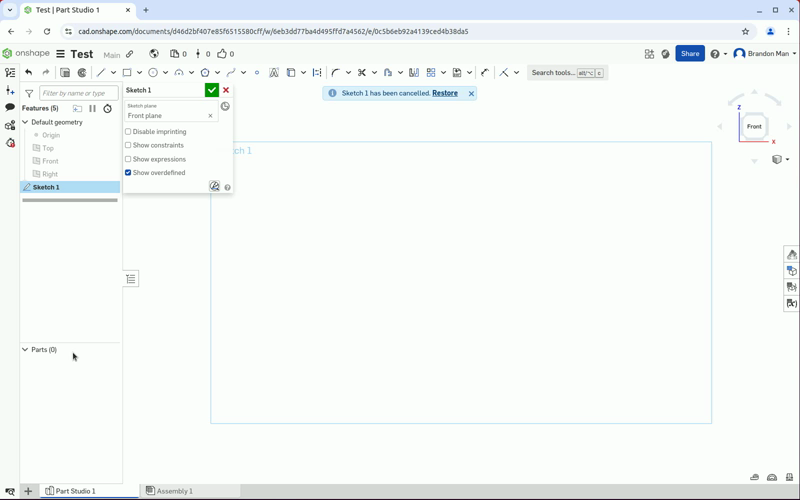
key(l)
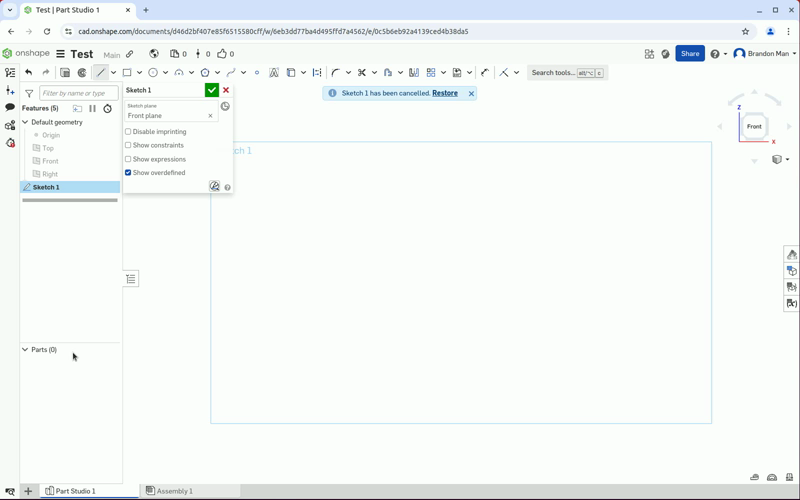
key_down(shift)
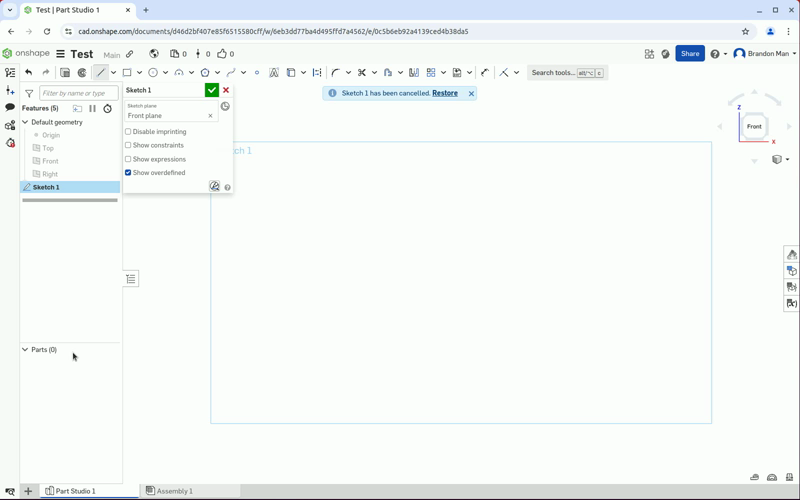
mouse_move(348, 339)
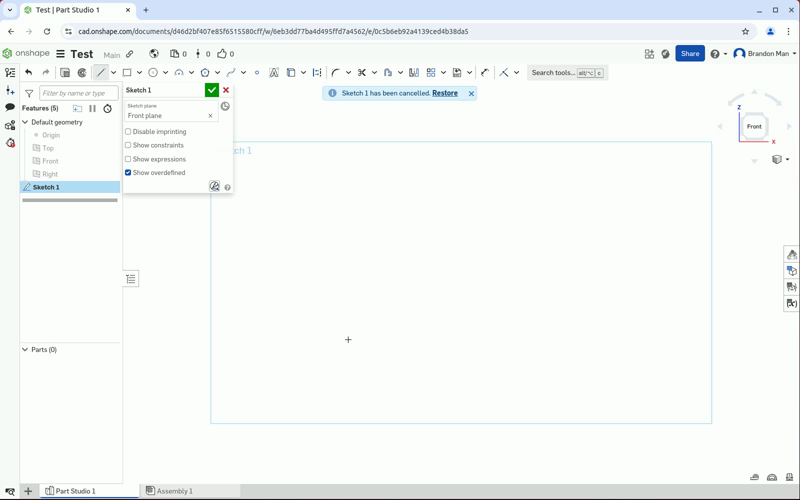
click(348, 339)
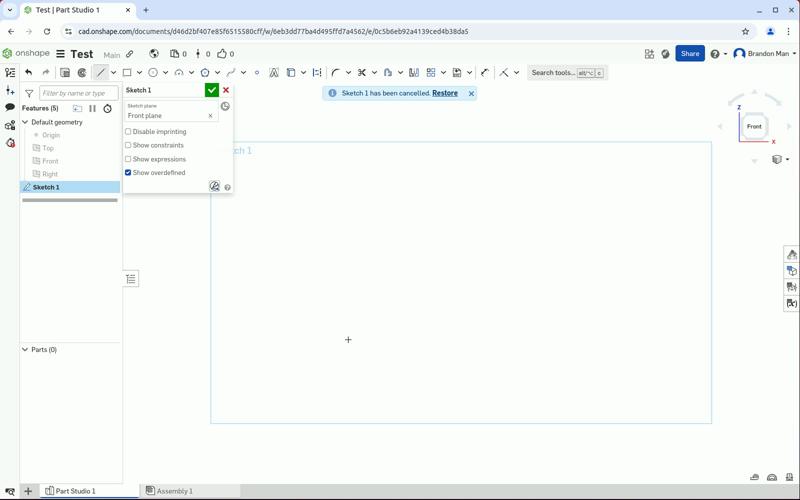
key_up(shift)
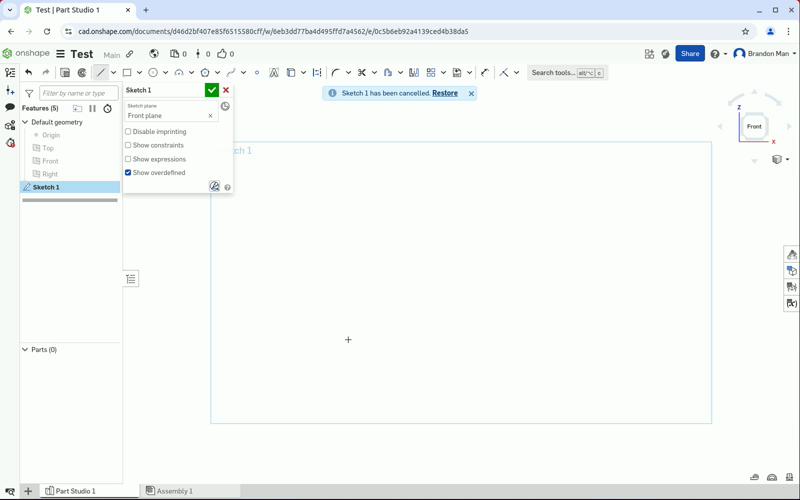
key_down(shift)
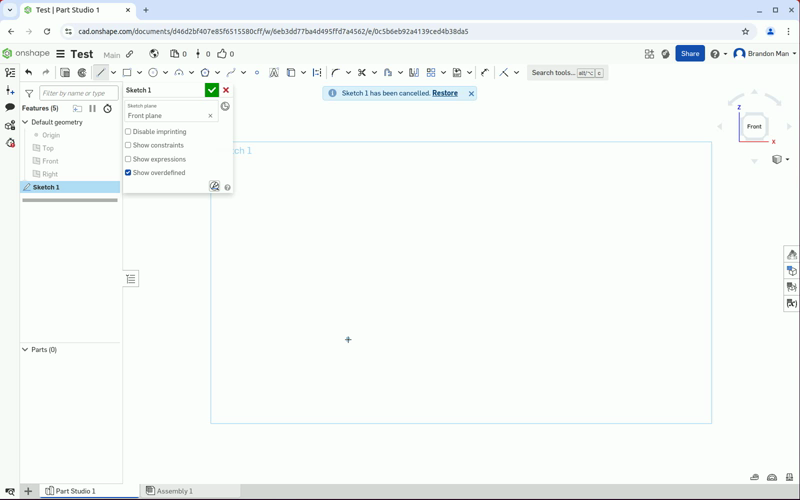
mouse_move(572, 339)
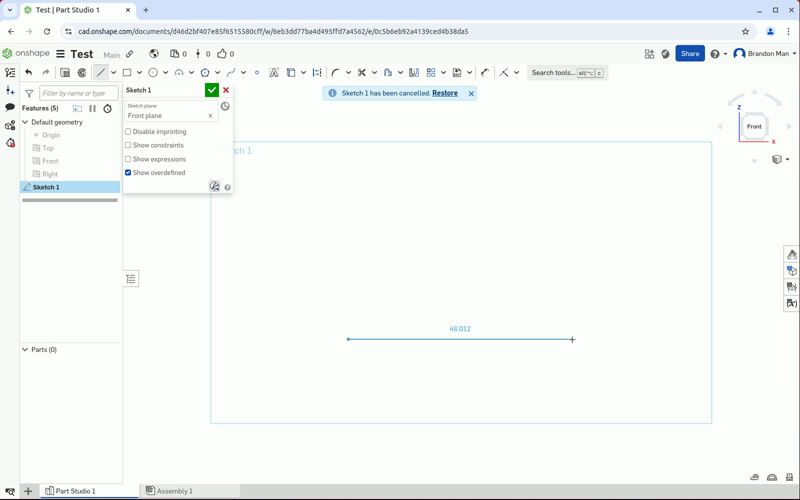
click(572, 339)
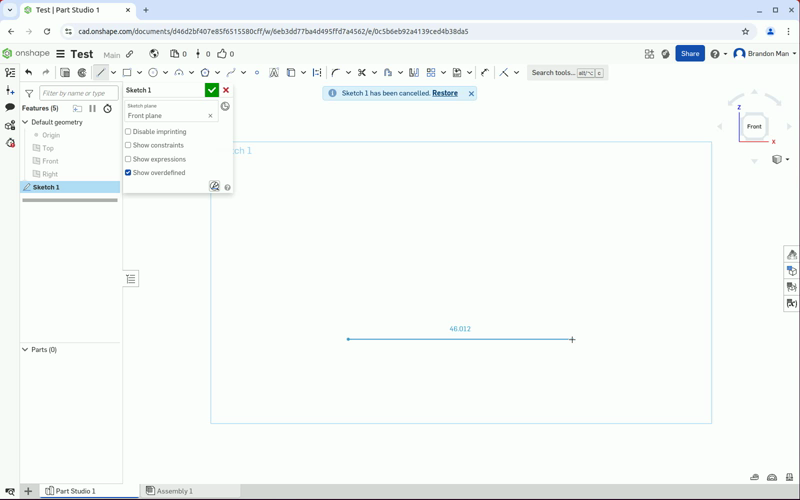
key_up(shift)
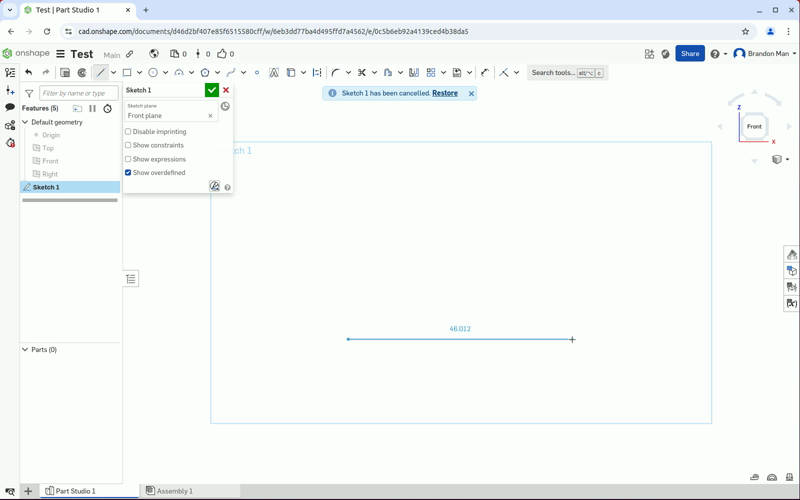
key_down(shift)
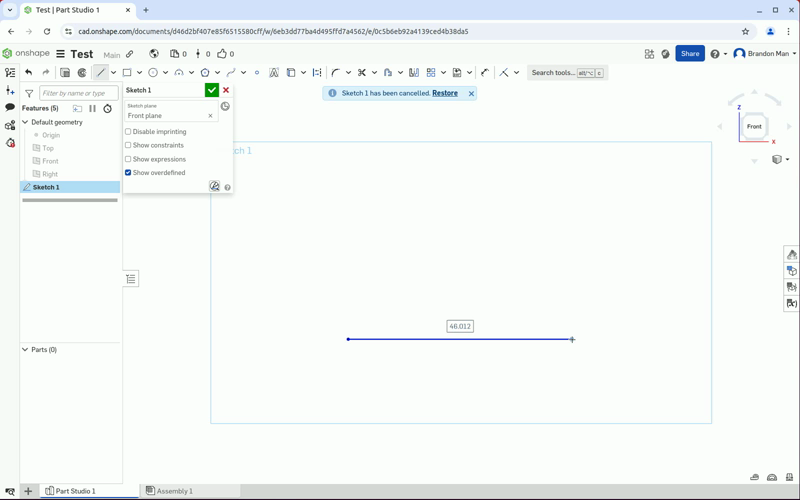
mouse_move(572, 226)
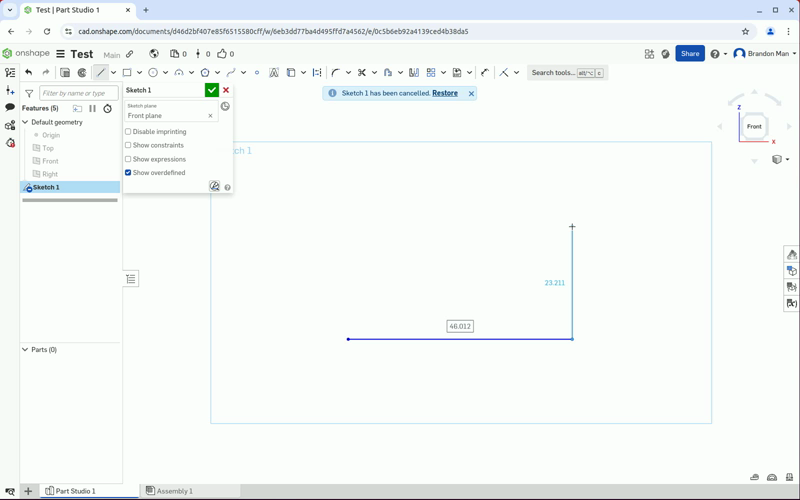
click(572, 226)
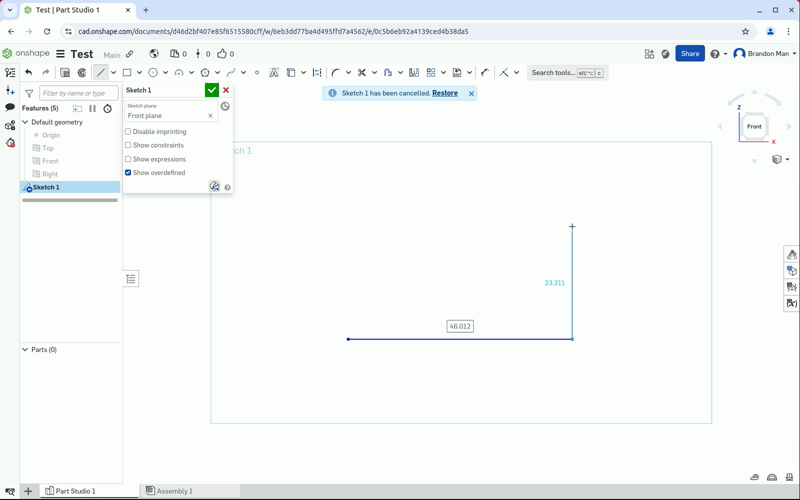
key_up(shift)
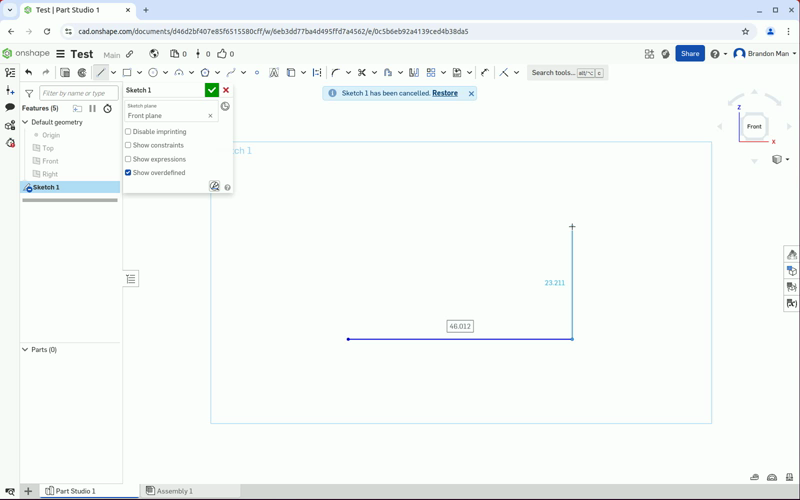
key_down(shift)
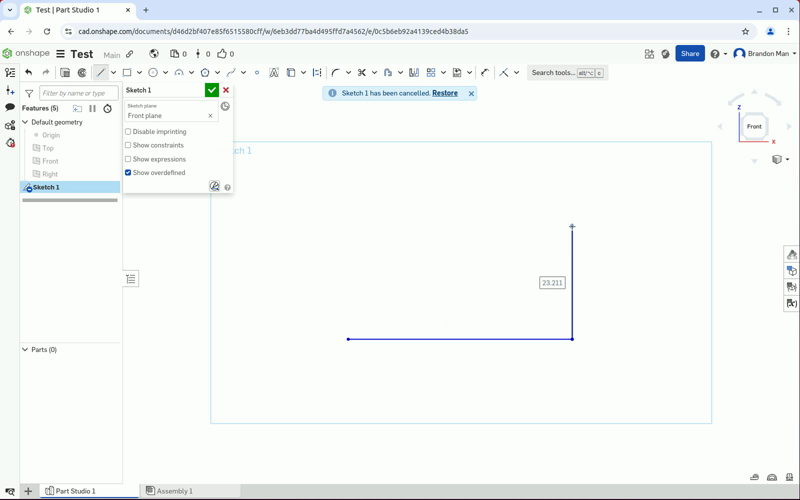
mouse_move(348, 226)
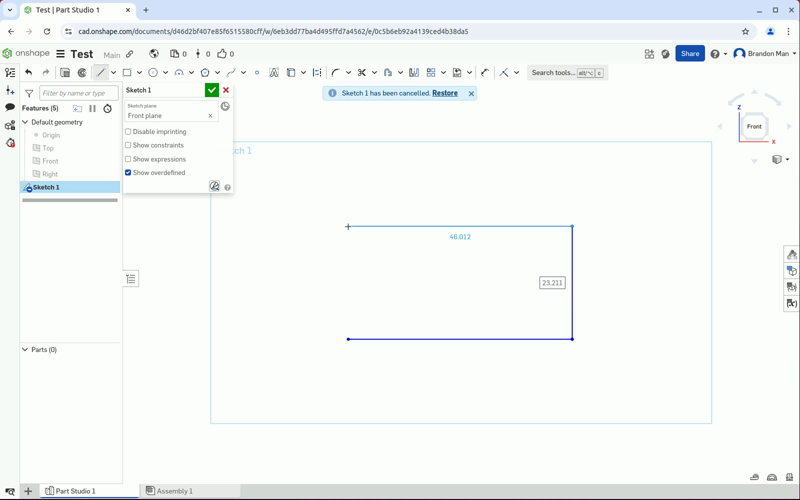
click(348, 226)
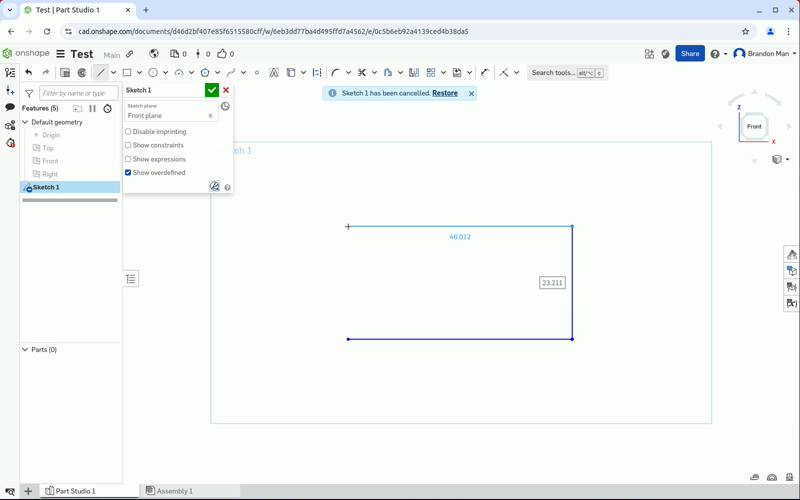
key_up(shift)
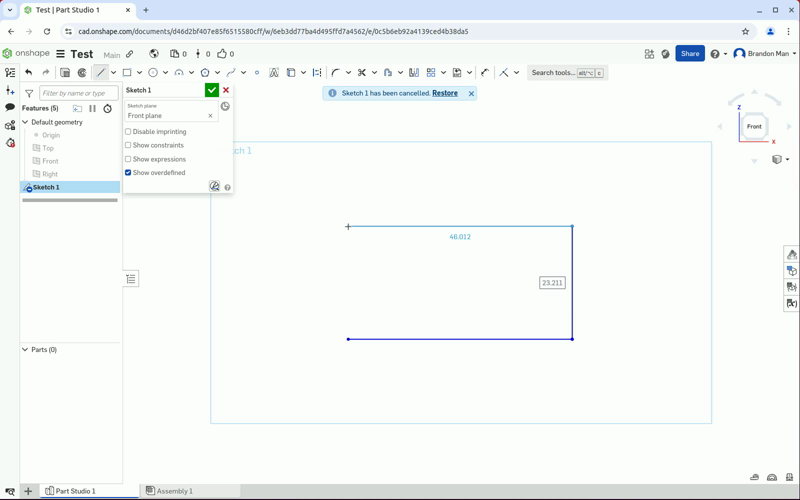
key_down(shift)
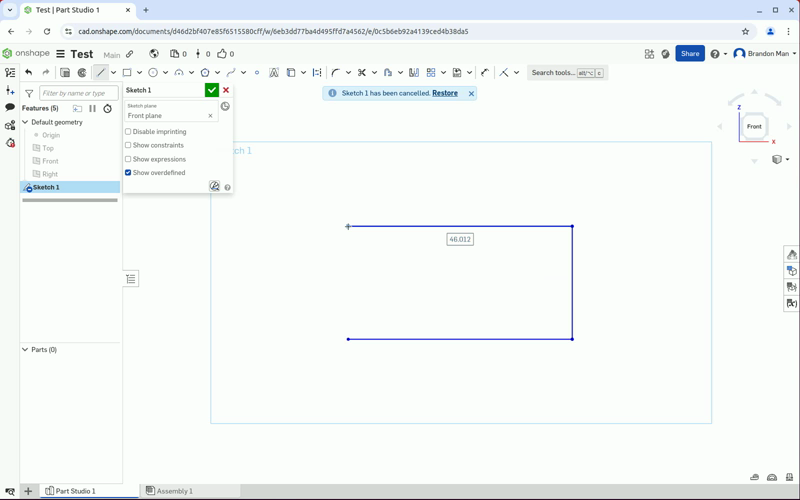
mouse_move(348, 339)
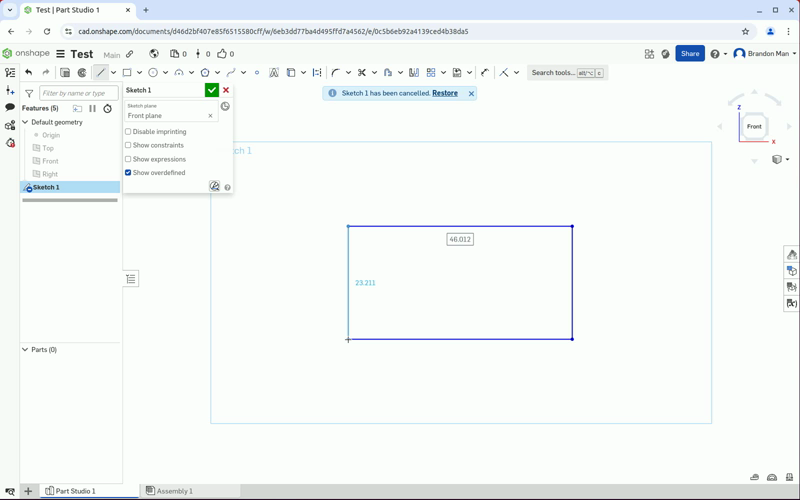
key_up(shift)
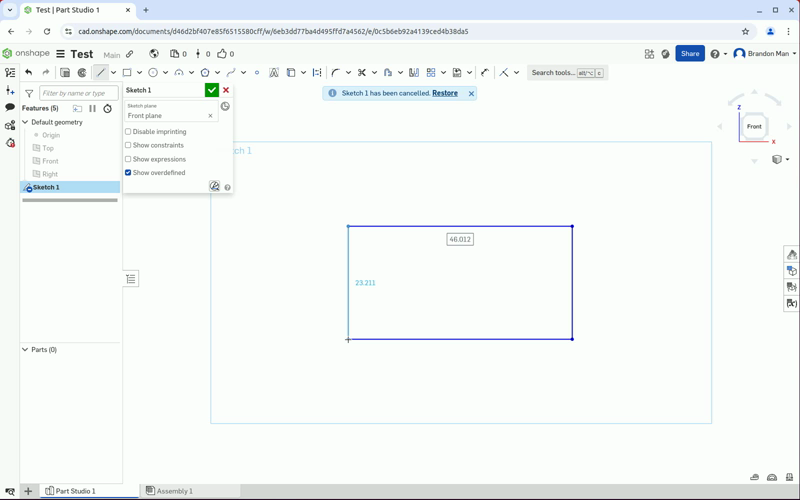
click(348, 339)
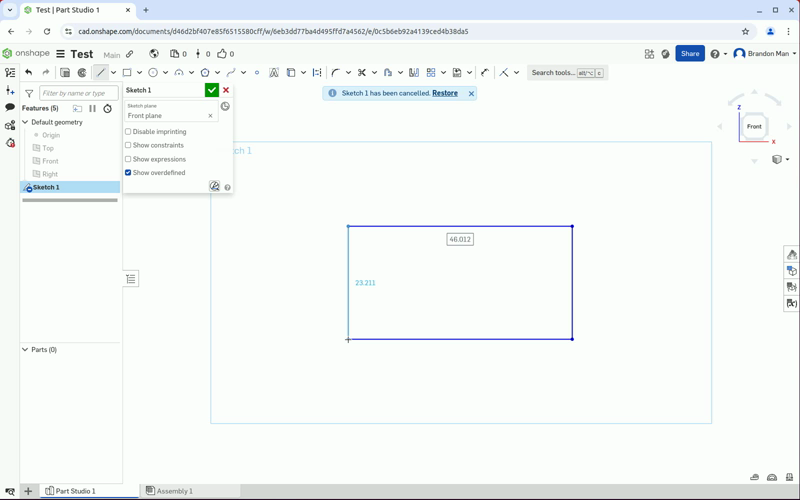
key(esc)
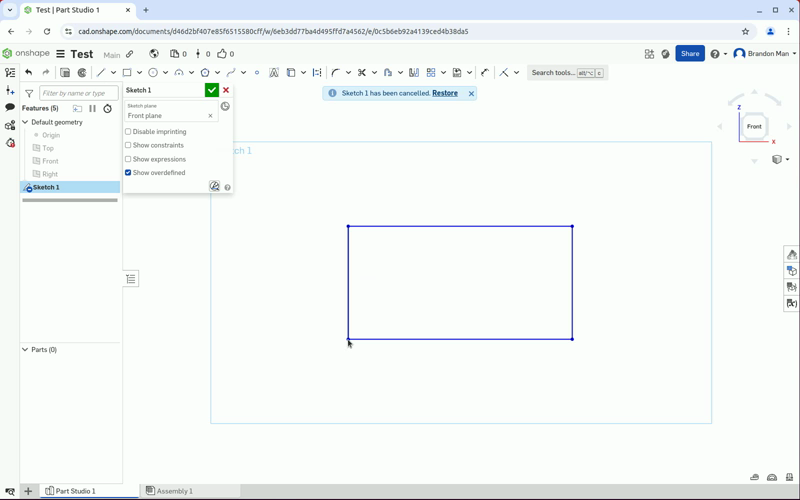
key(c)
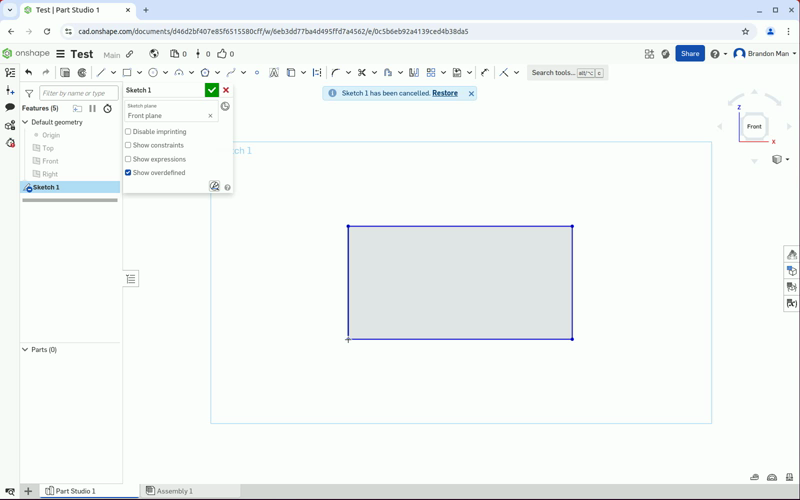
key_down(shift)
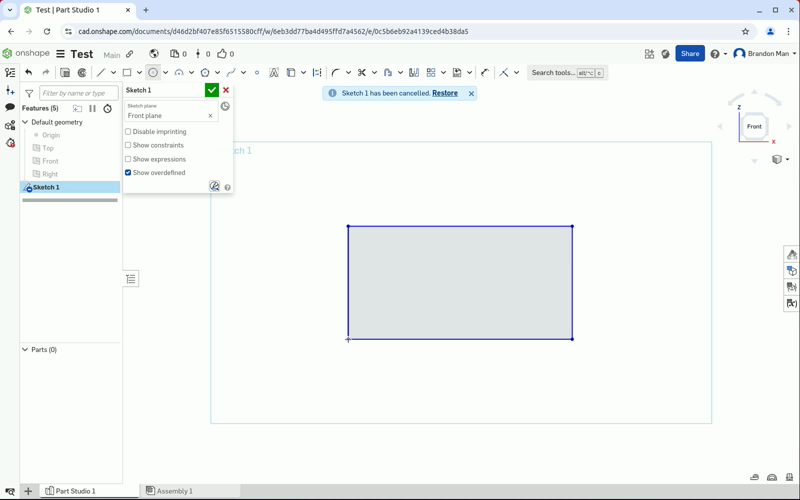
mouse_move(404, 282)
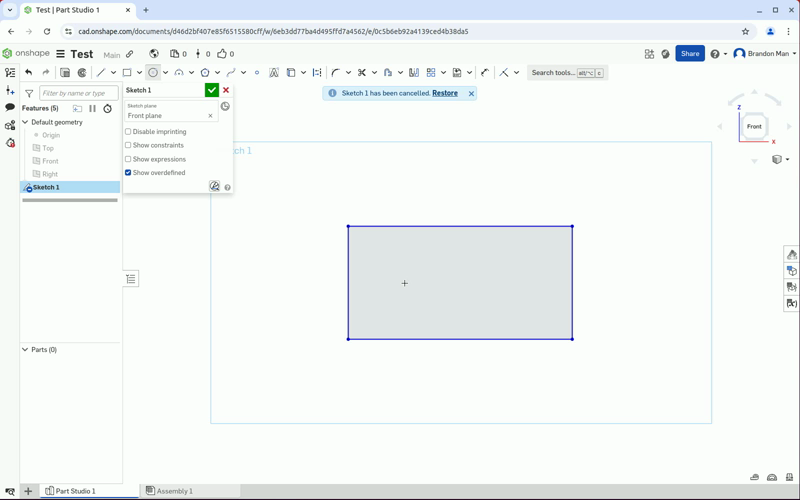
click(404, 282)
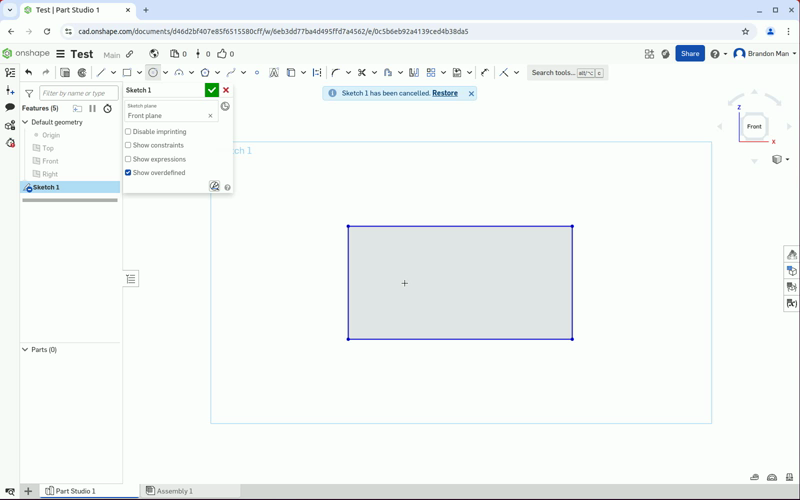
key_up(shift)
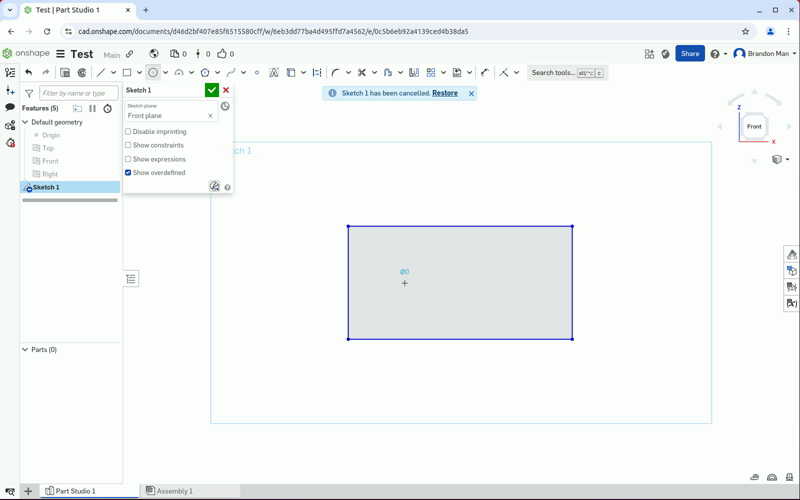
mouse_move(423, 282)
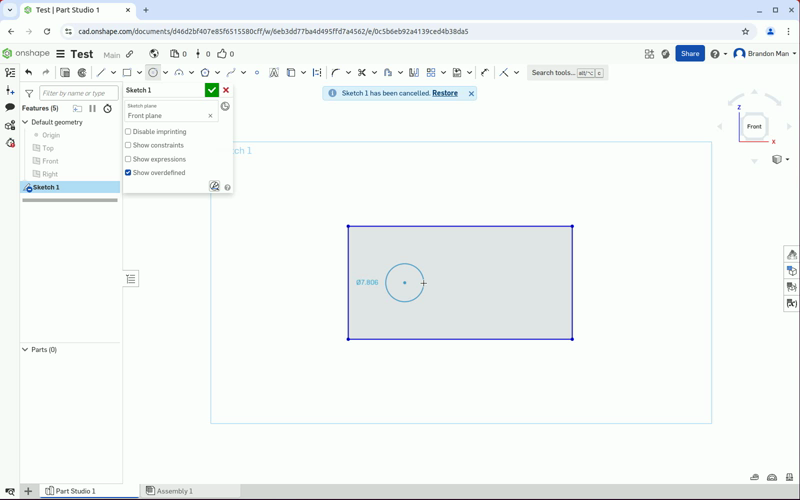
click(423, 282)
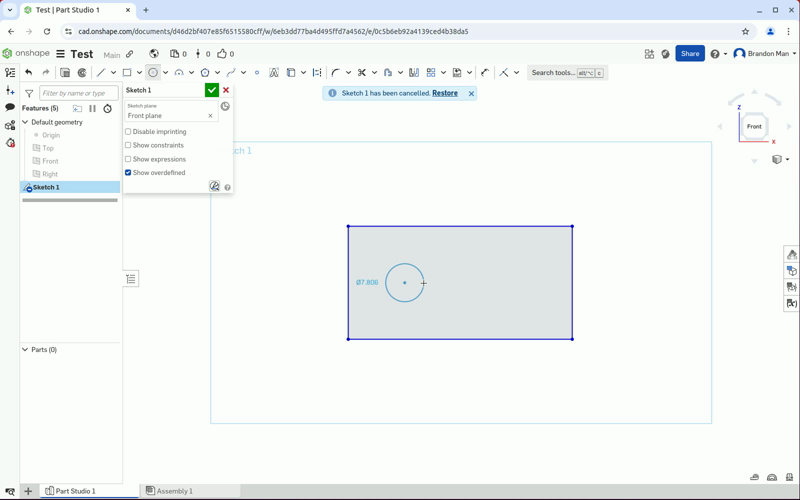
key(esc)
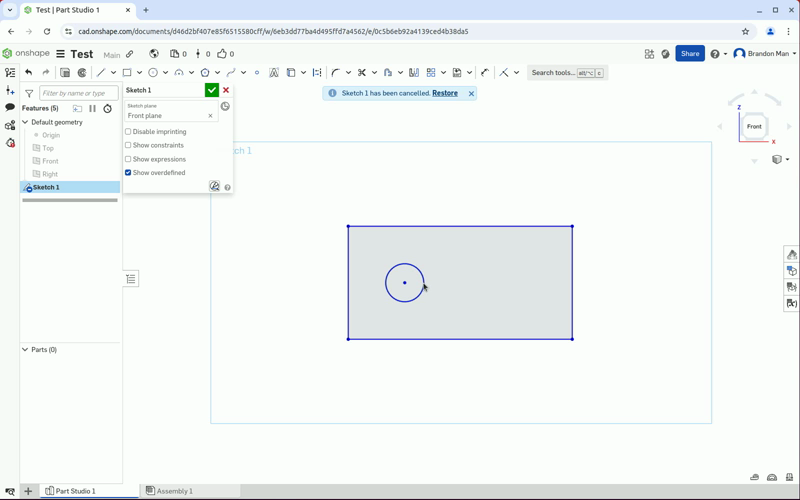
key(c)
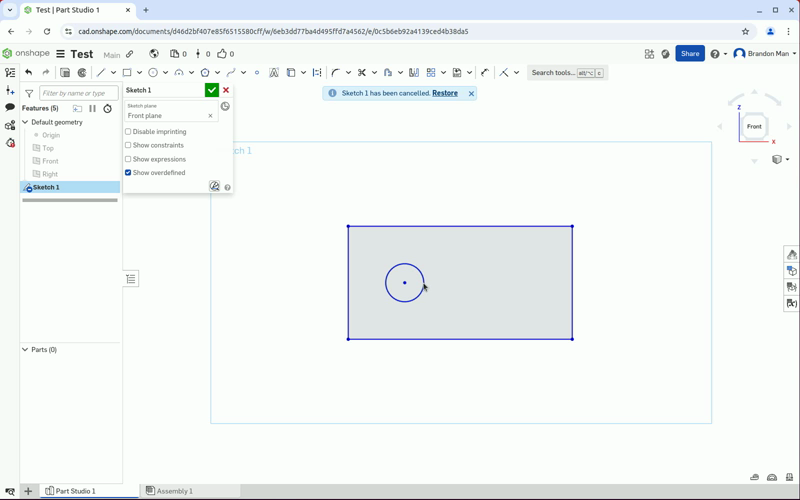
key_down(shift)
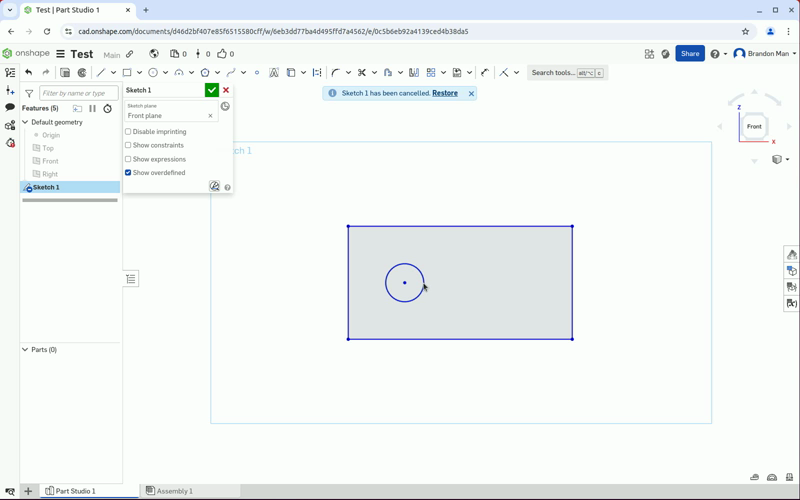
mouse_move(515, 282)
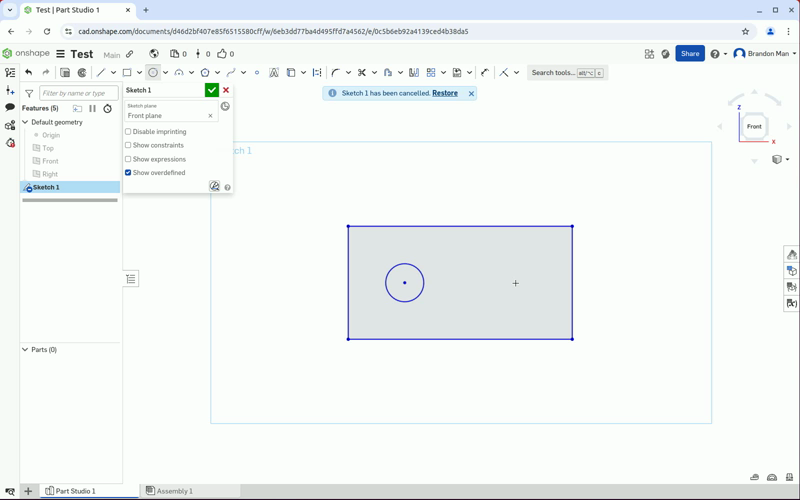
click(515, 282)
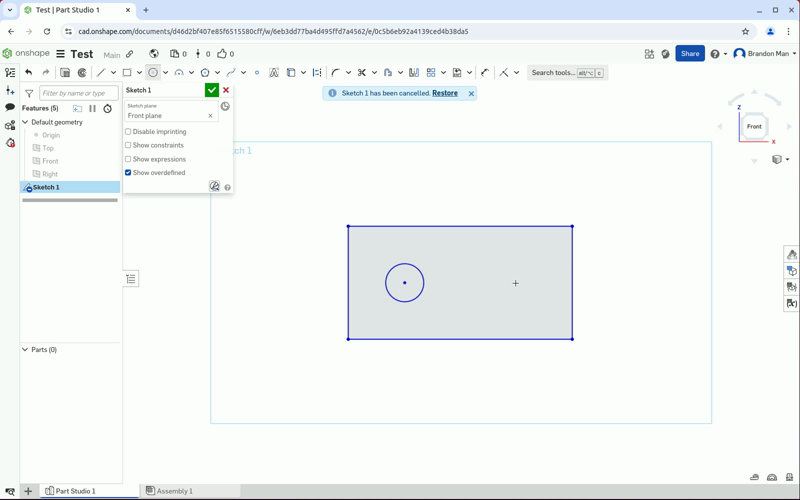
key_up(shift)
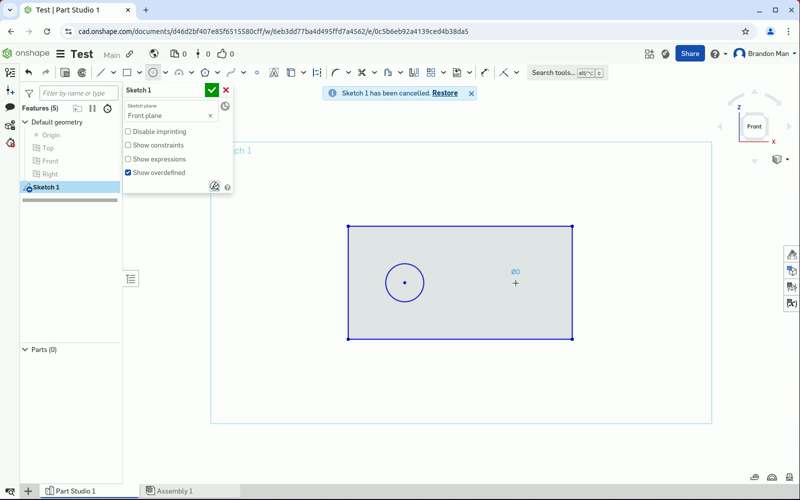
mouse_move(534, 282)
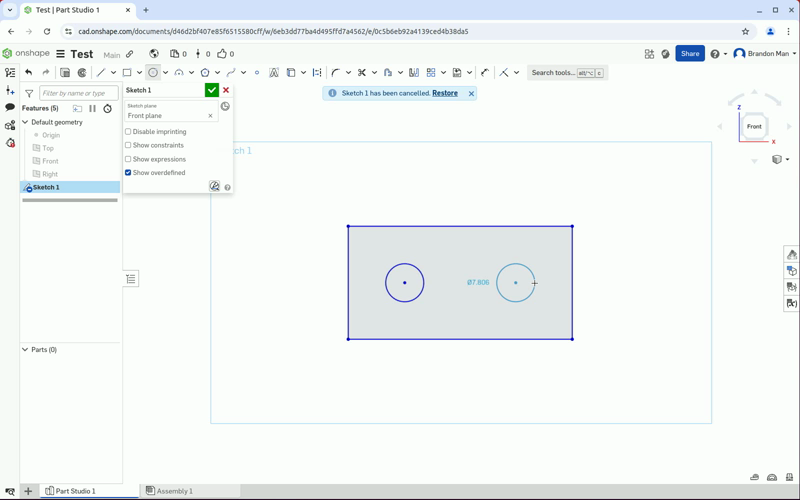
click(534, 282)
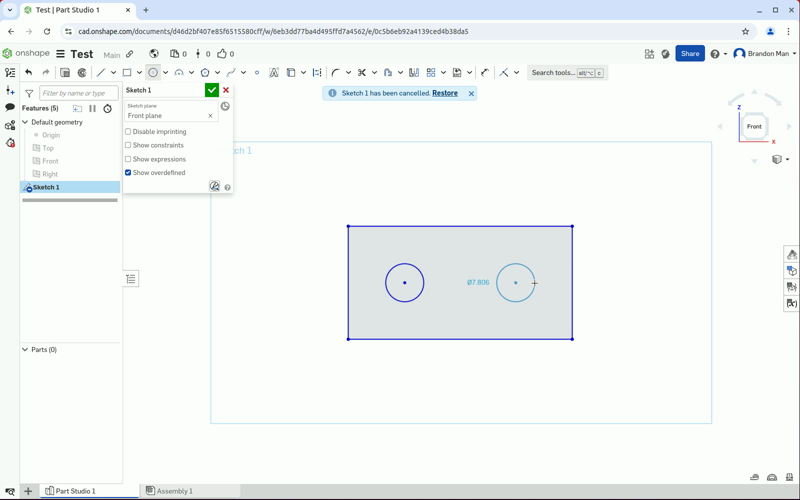
key(esc)
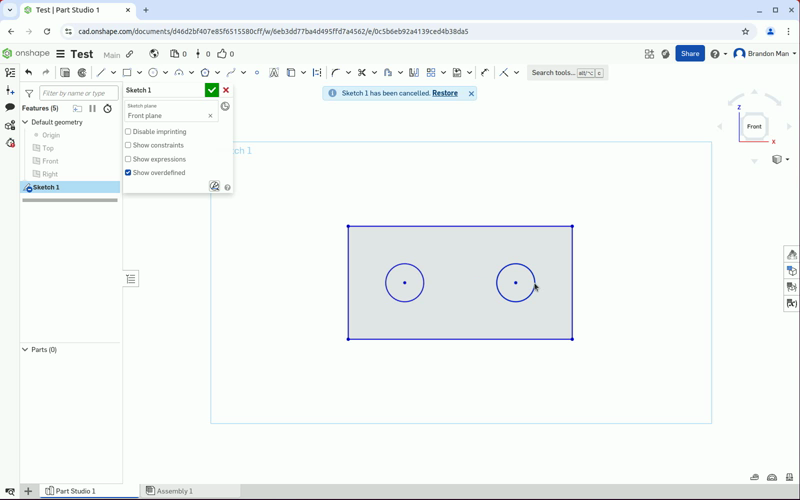
mouse_move(401, 322)
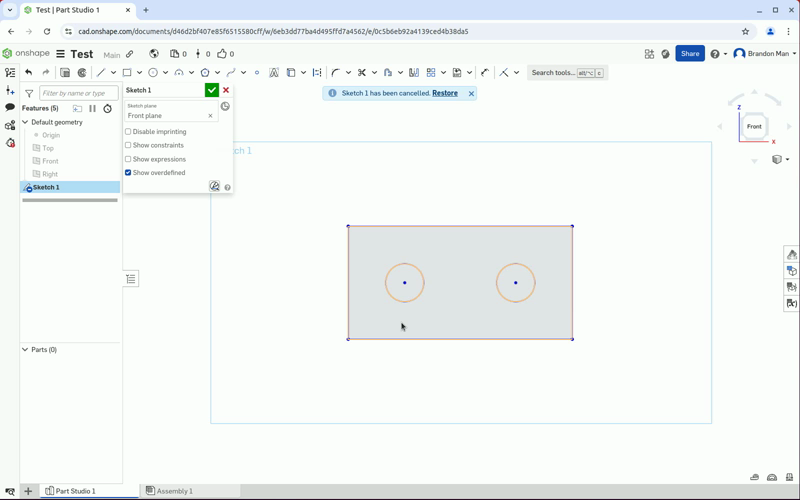
click(401, 322)
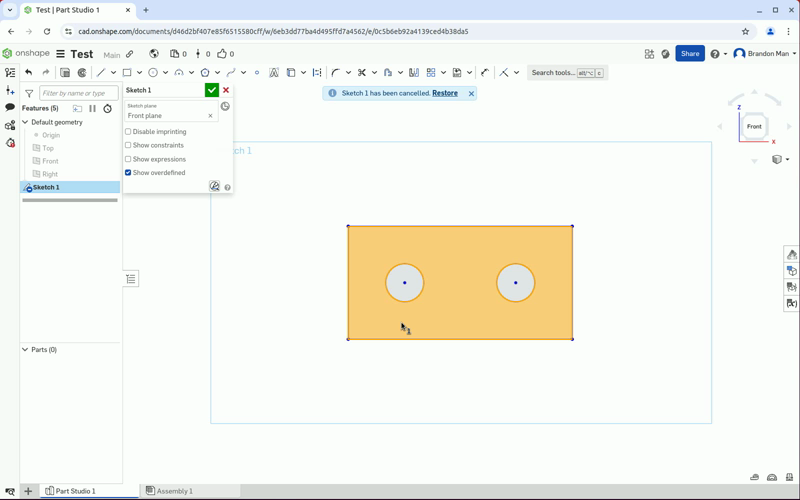
mouse_move(73, 352)
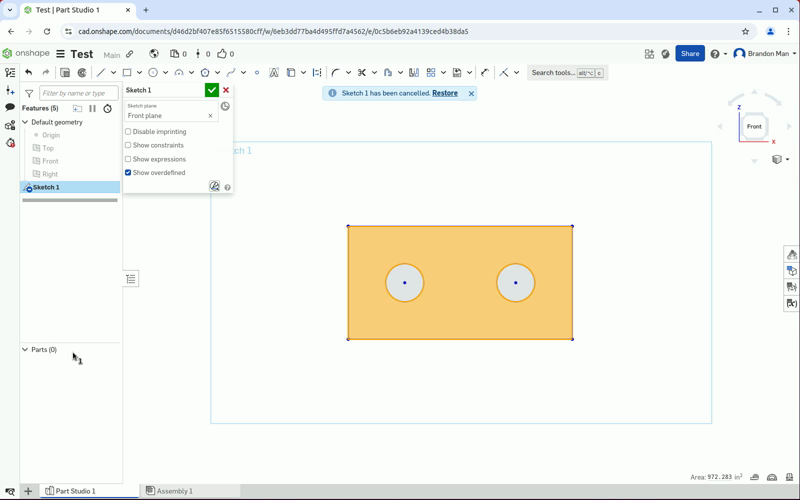
key(shift+y)
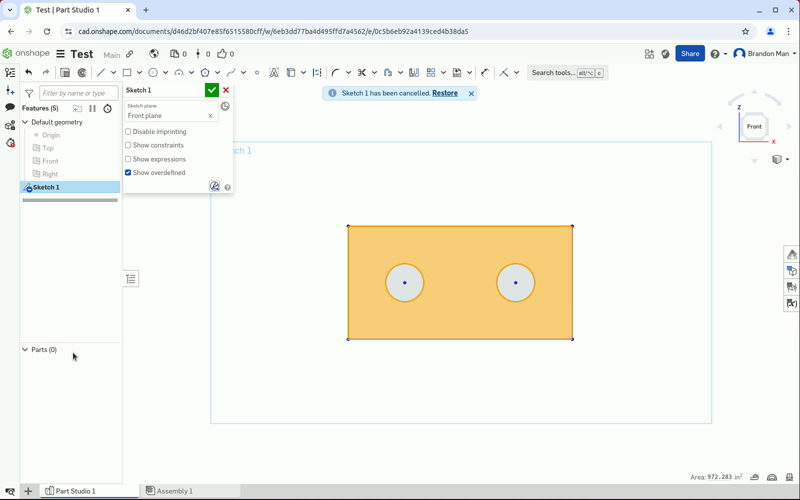
key(shift+e)
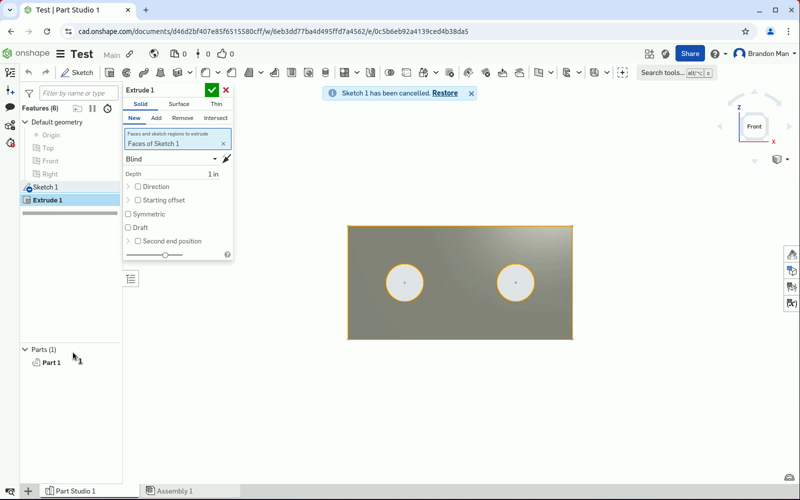
mouse_move(143, 106)
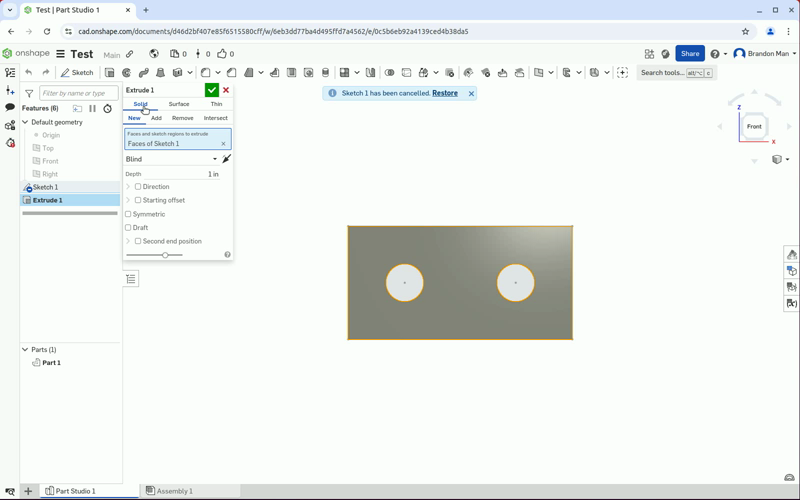
click(143, 106)
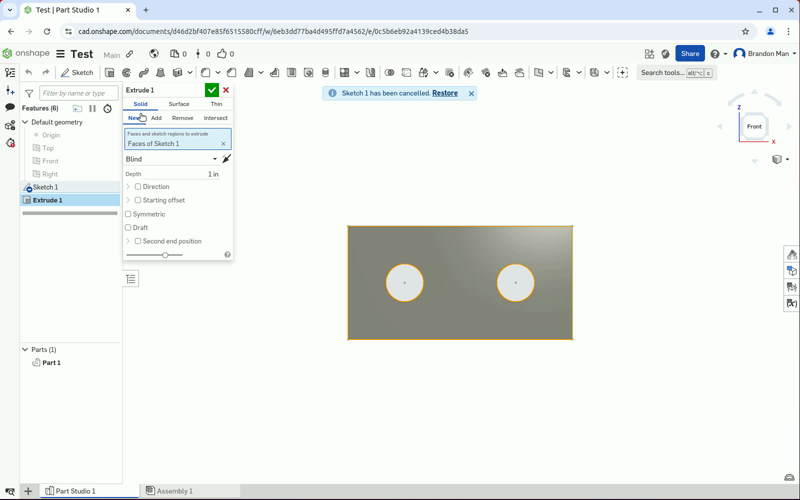
mouse_move(137, 120)
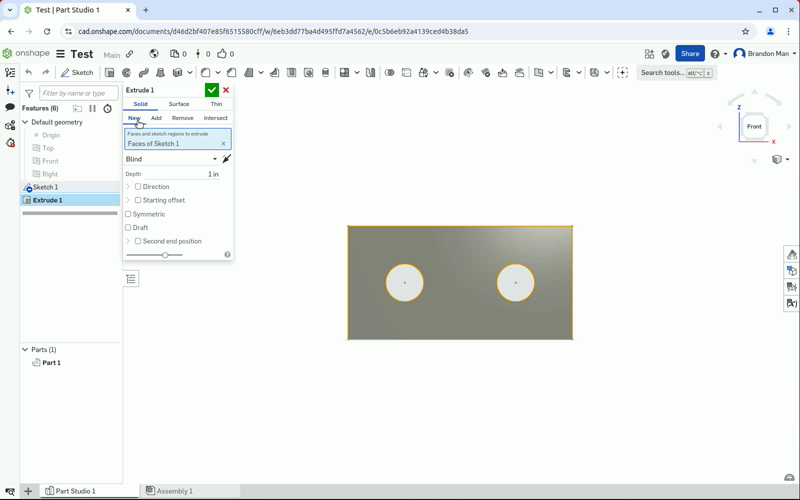
click(137, 120)
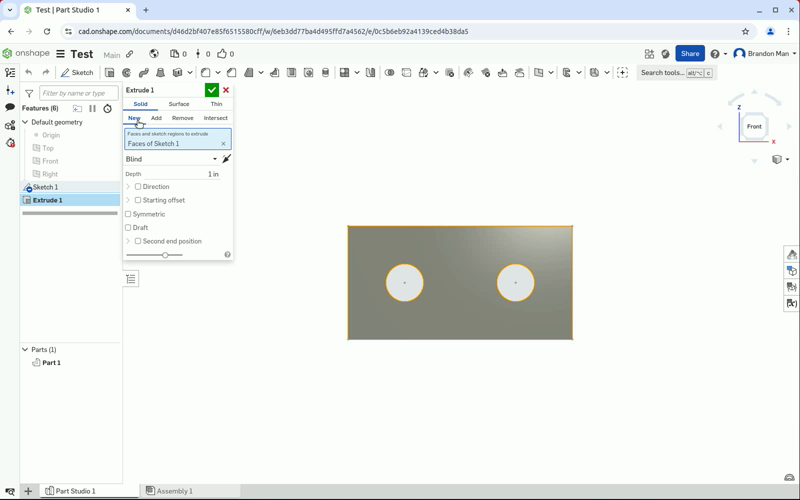
key(tab, 4)
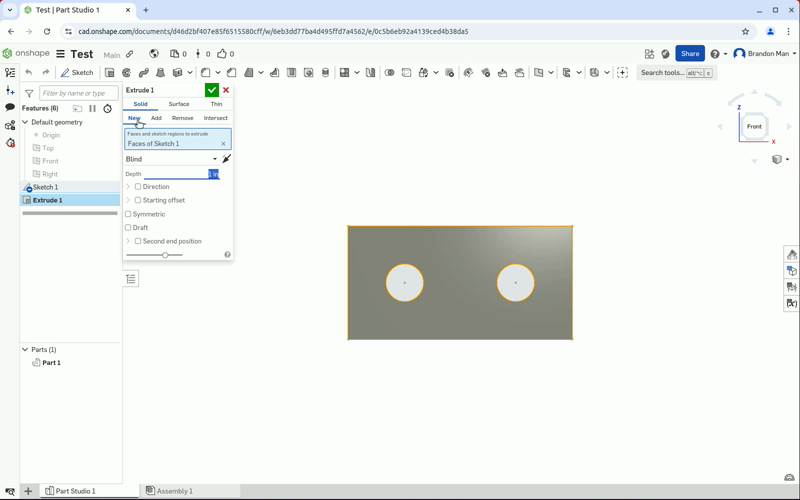
text(7.703)
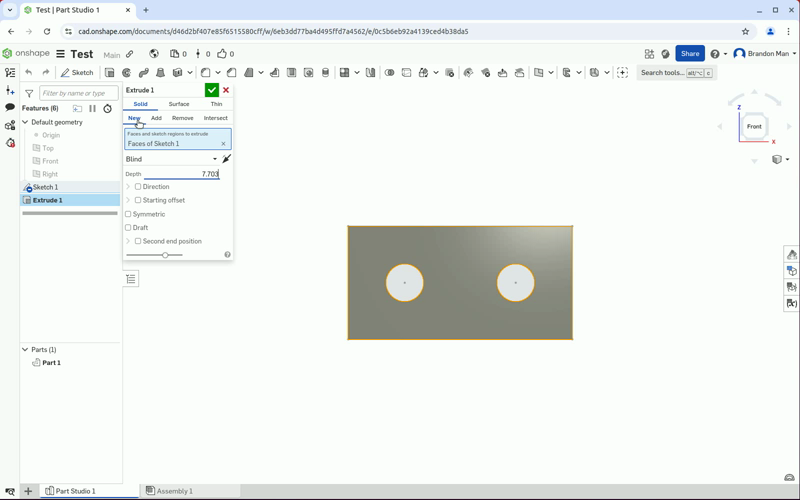
key(enter)
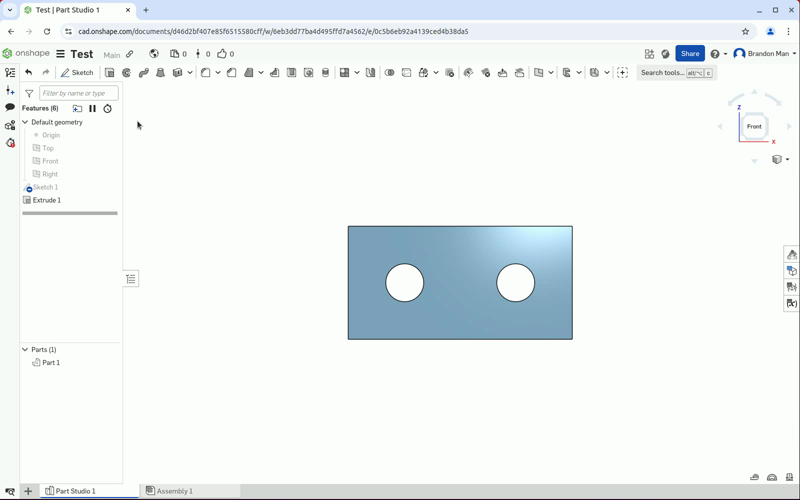
key(shift+h)
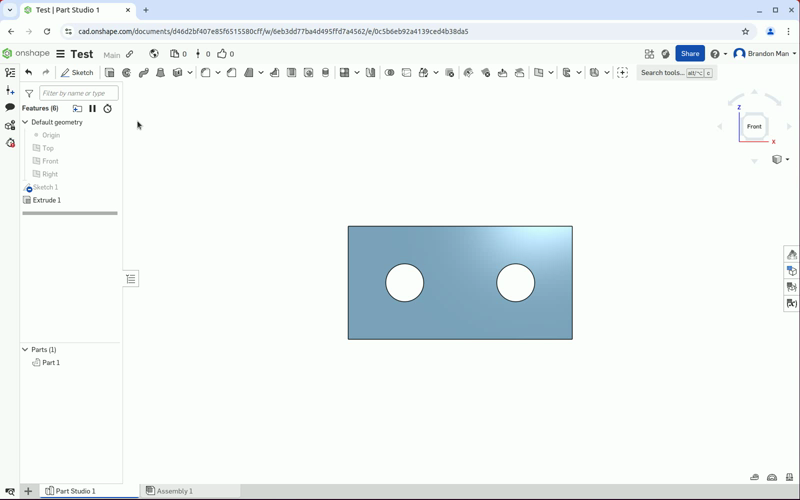
key(shift+h)
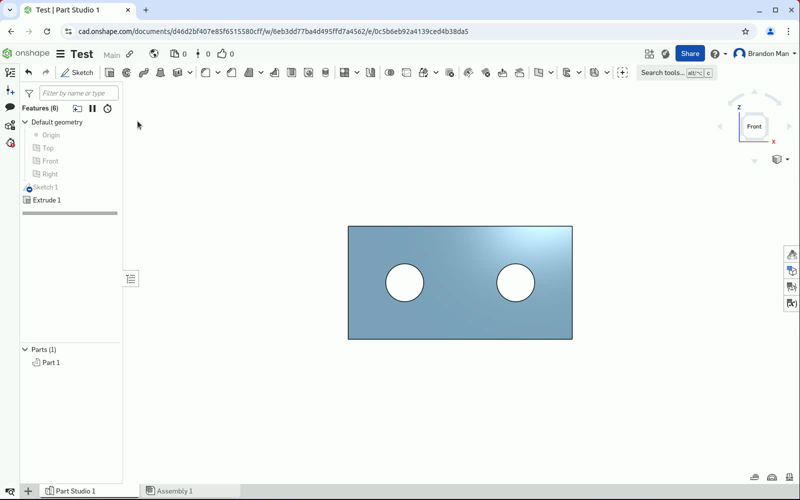
mouse_move(73, 189)
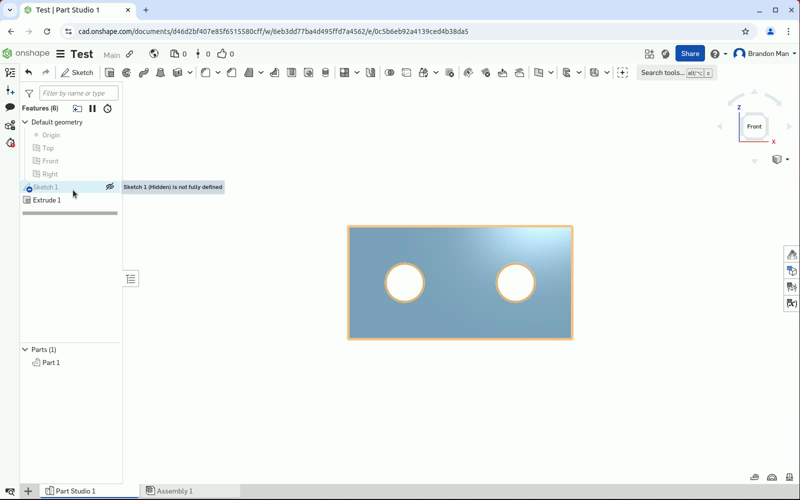
click(73, 189)
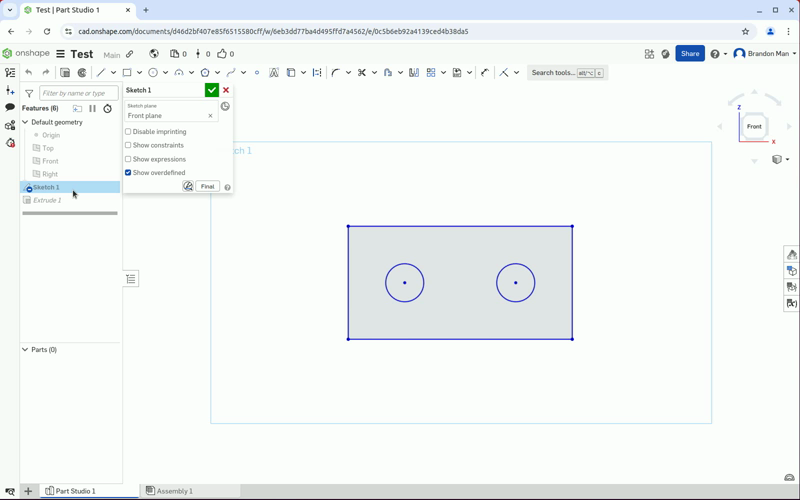
mouse_move(229, 92)
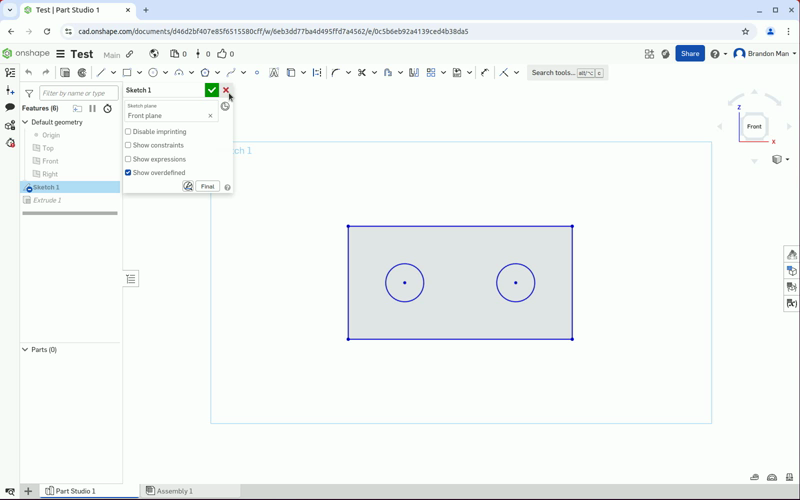
click(229, 92)
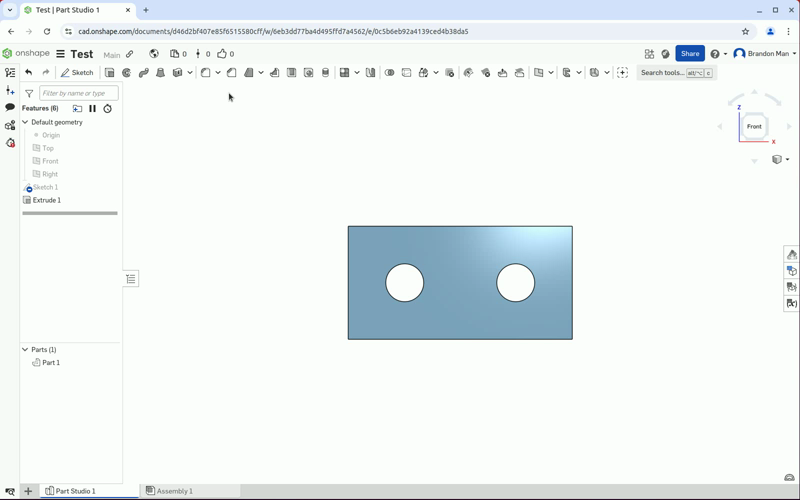
mouse_move(73, 352)
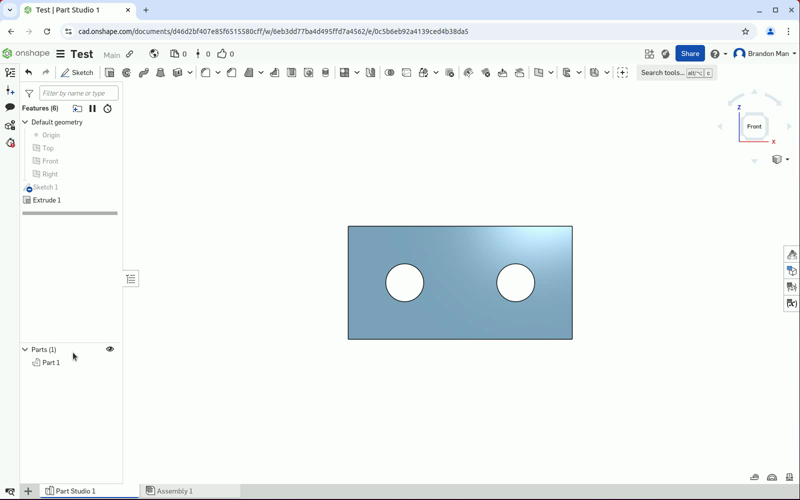
key(y)
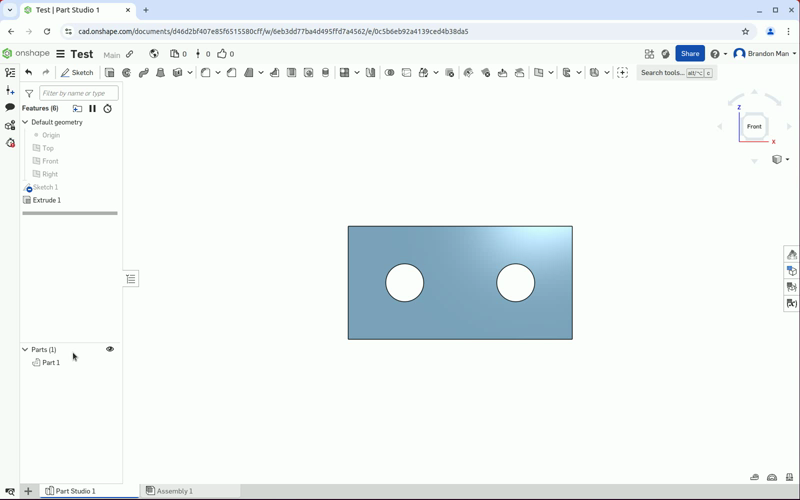
key(shift+p)
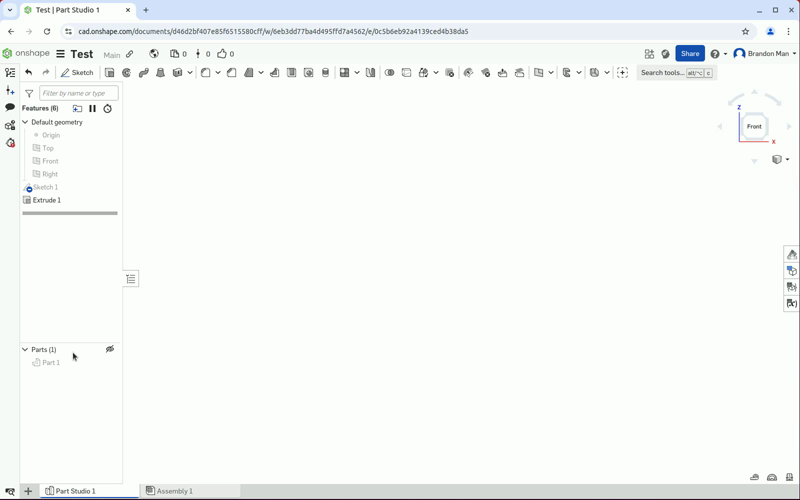
key(space)
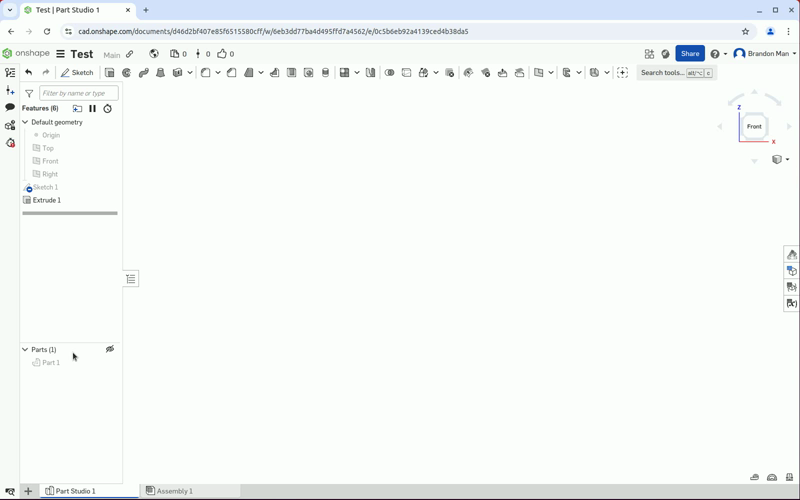
key_down(shift)
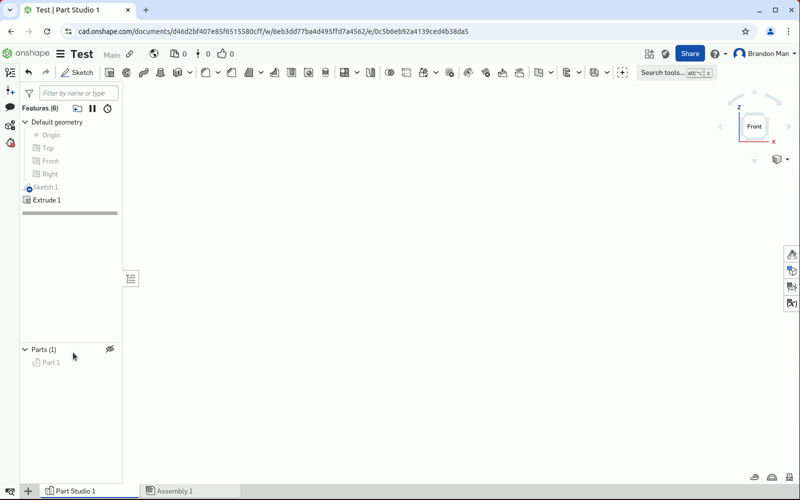
key(down)
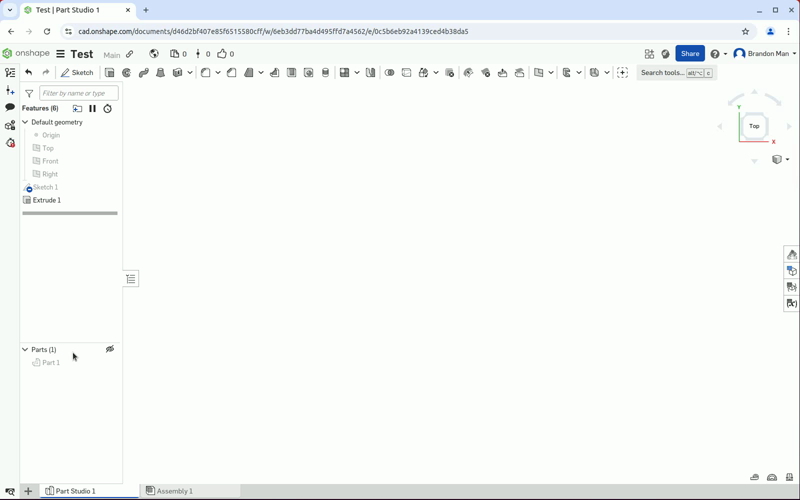
key_up(shift)
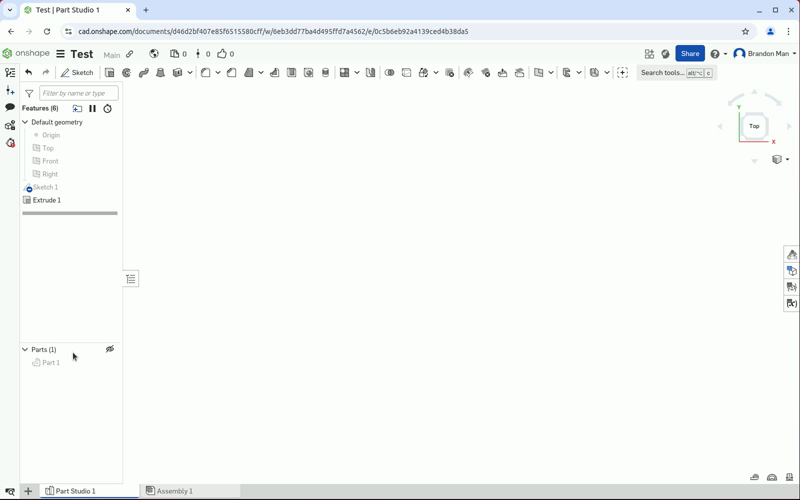
mouse_move(73, 352)
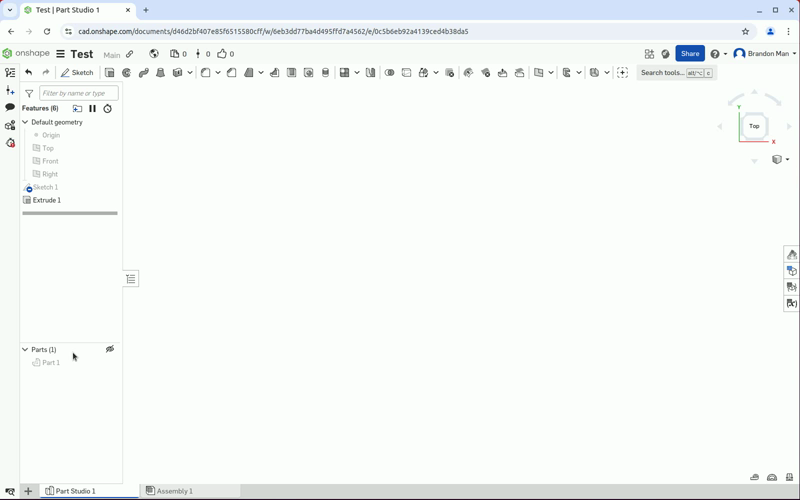
key(shift+y)
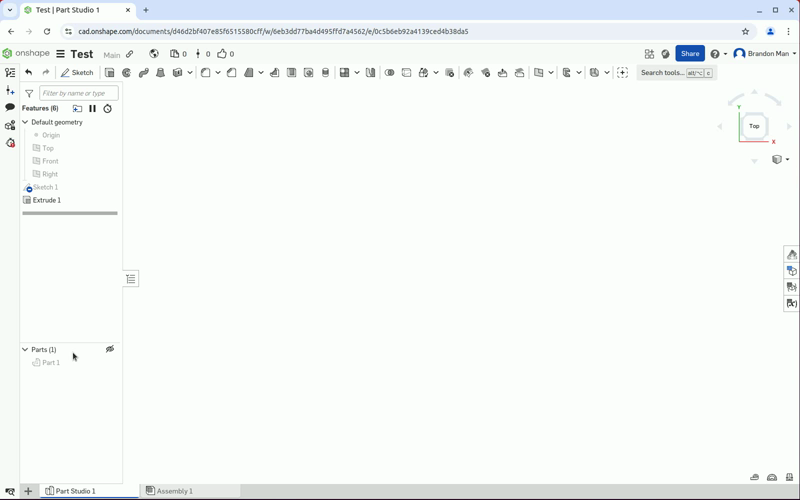
key(shift+s)
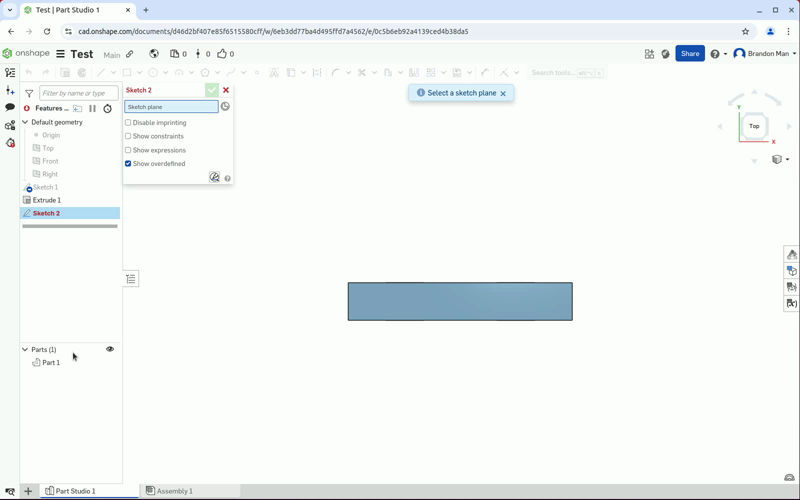
mouse_move(73, 150)
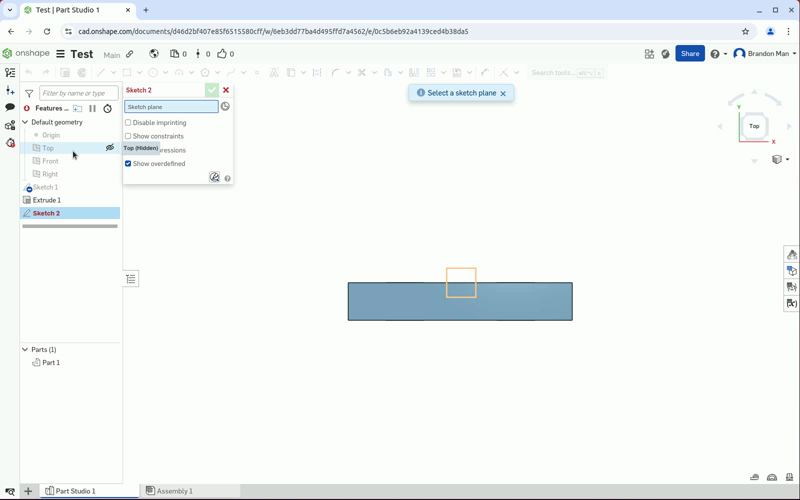
click(73, 150)
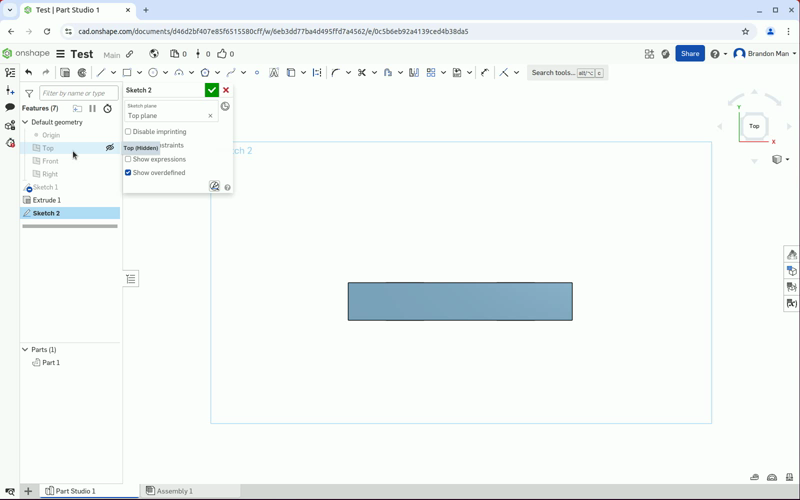
mouse_move(73, 352)
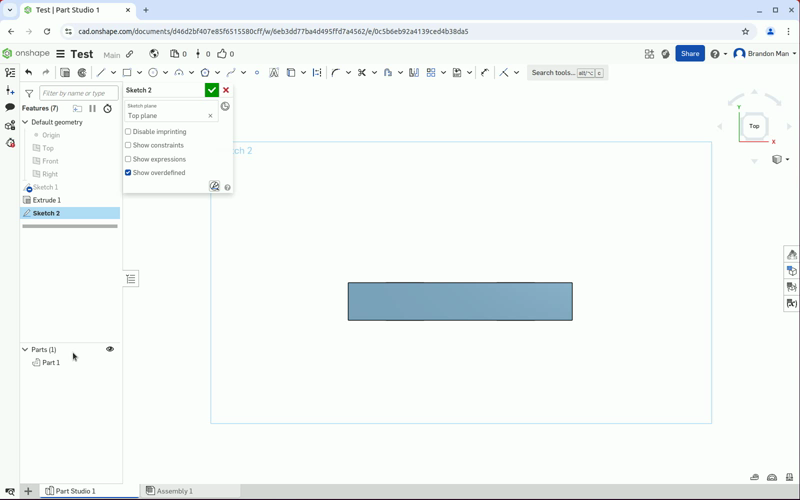
key(y)
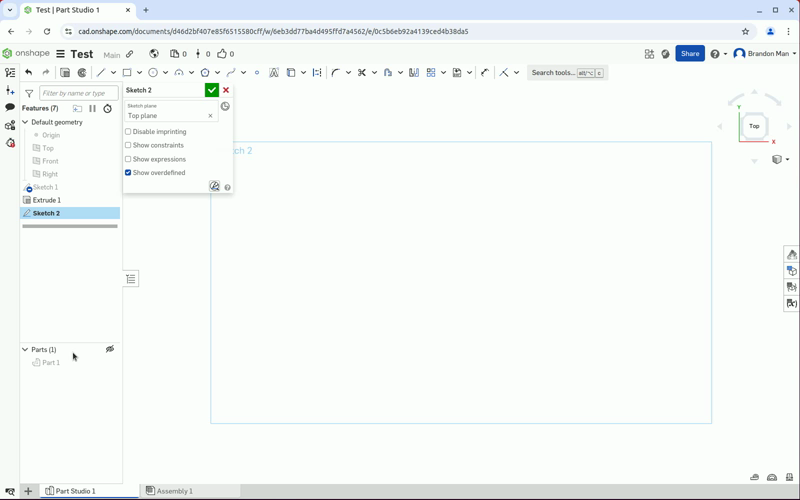
key(l)
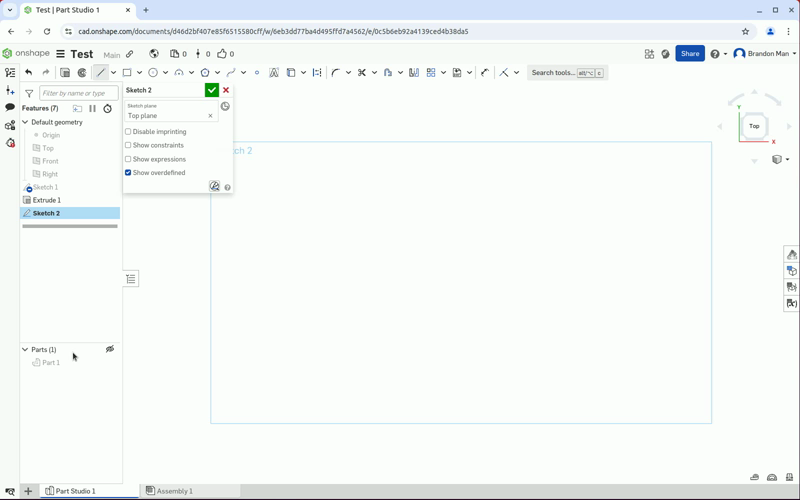
key_down(shift)
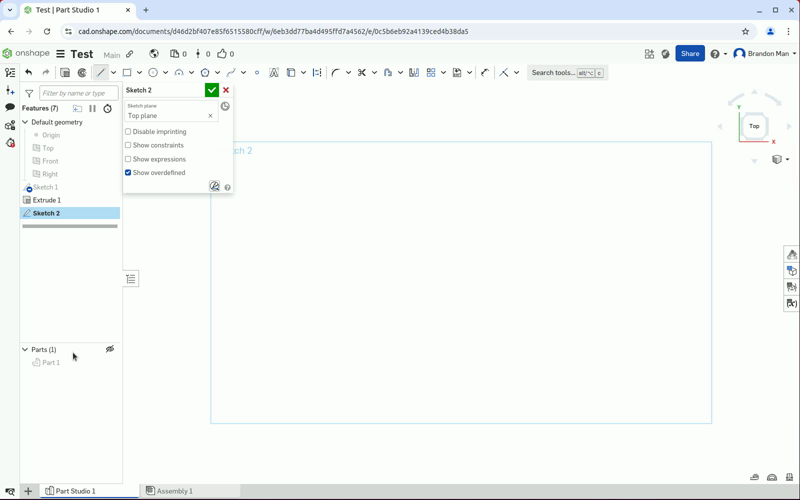
mouse_move(441, 306)
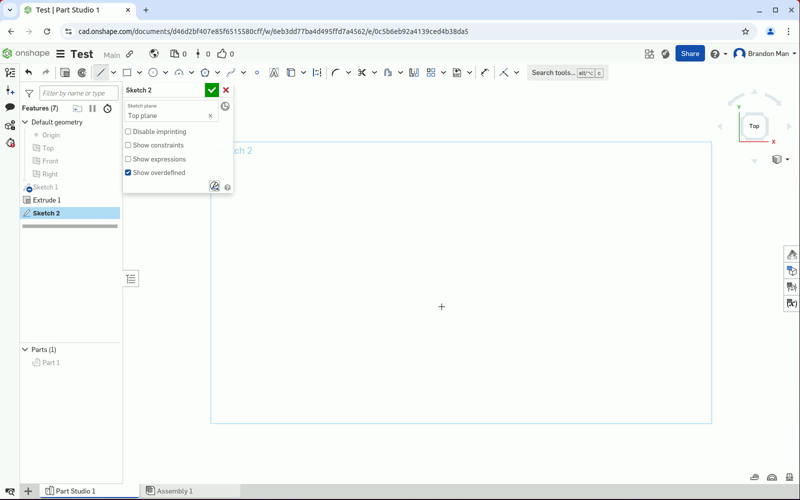
click(441, 306)
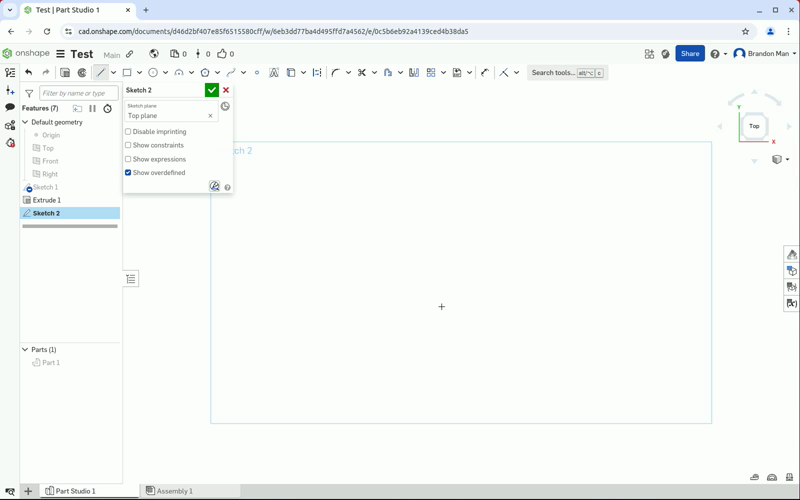
key_up(shift)
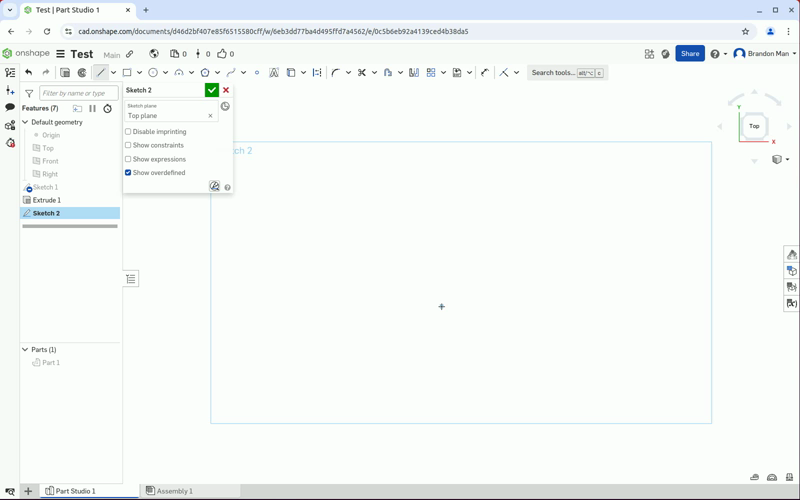
key_down(shift)
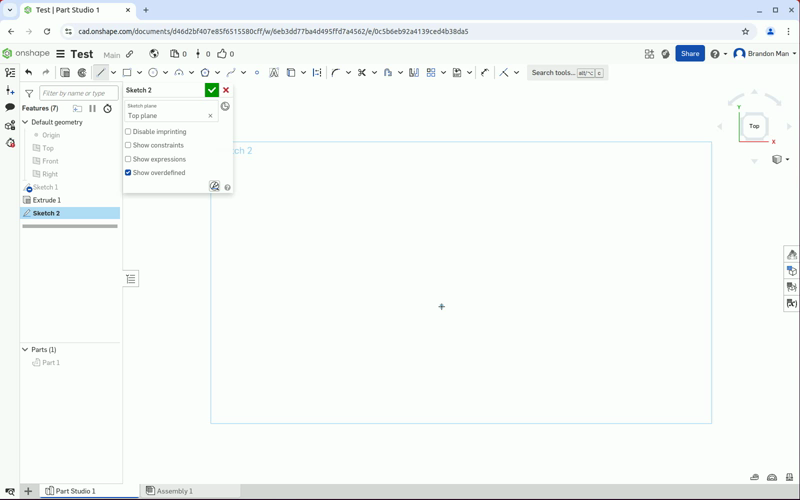
mouse_move(471, 306)
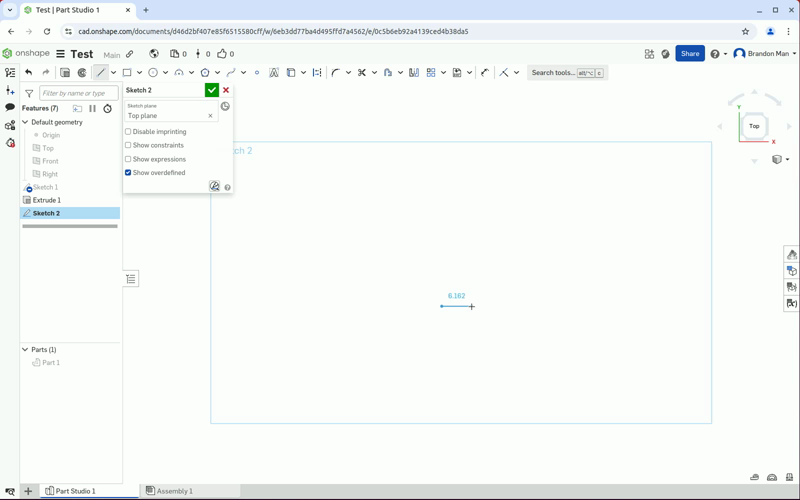
mouse_move(461, 306)
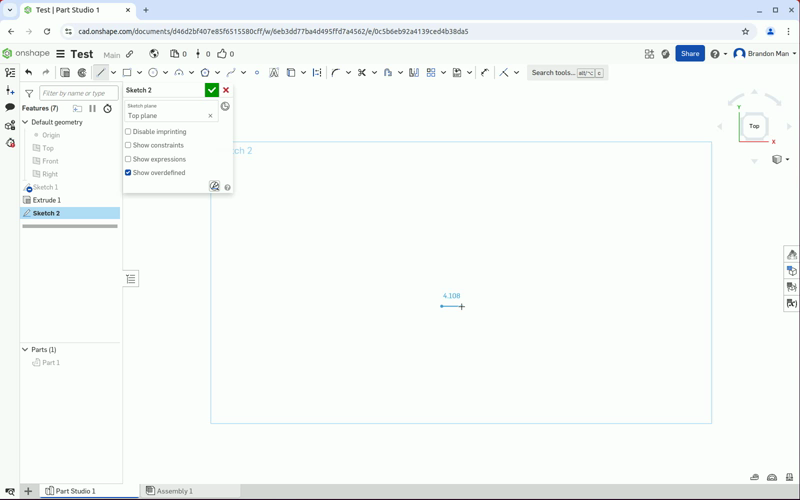
click(461, 306)
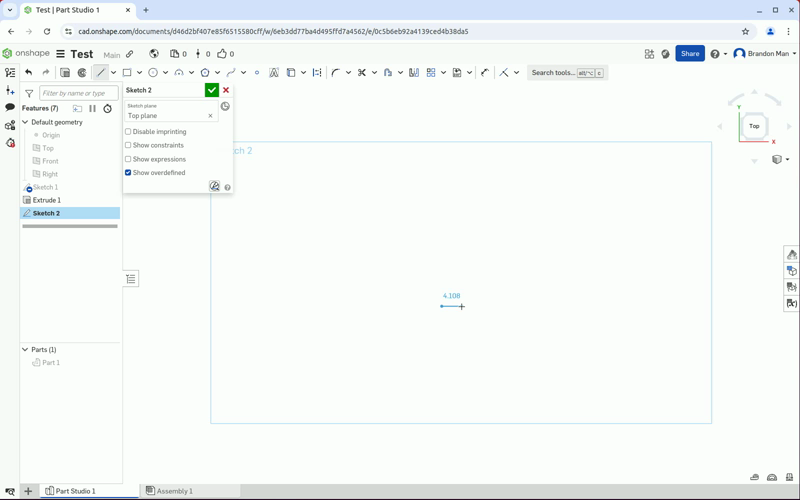
key_up(shift)
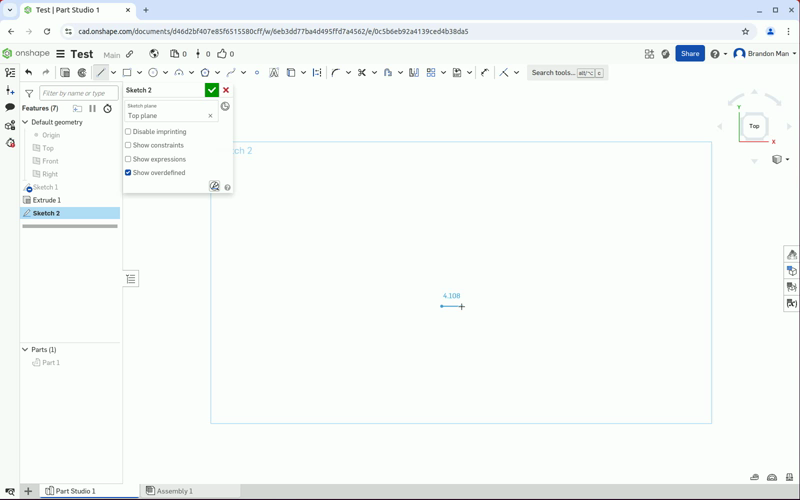
key_down(shift)
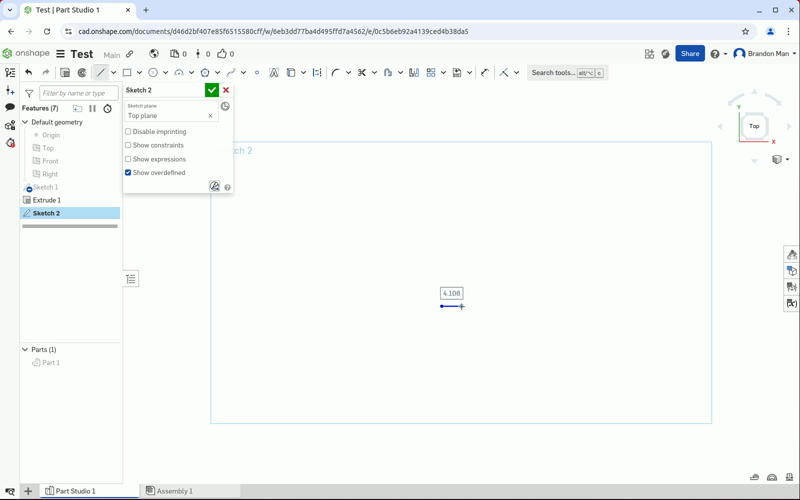
mouse_move(491, 306)
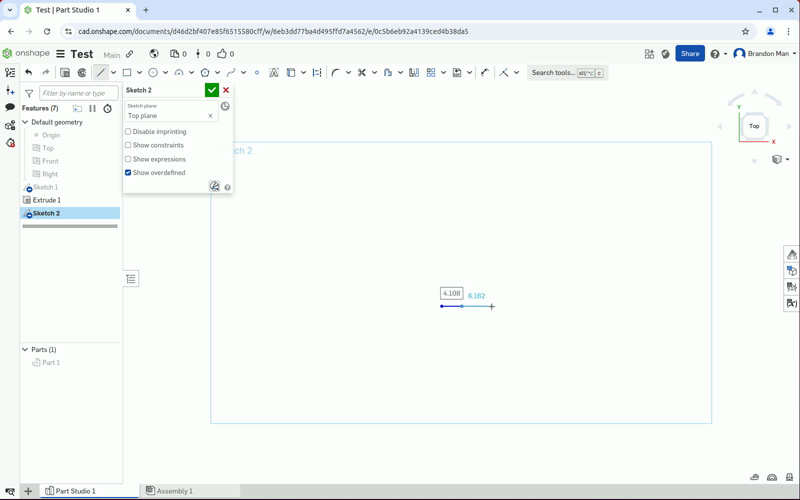
mouse_move(461, 296)
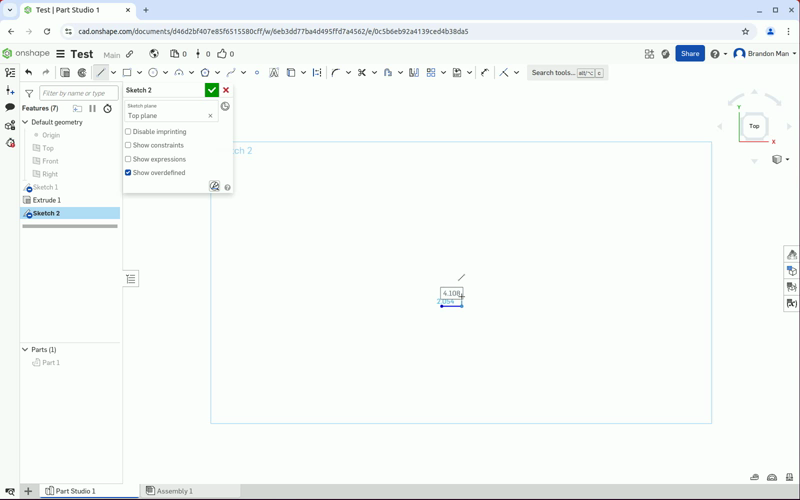
click(461, 296)
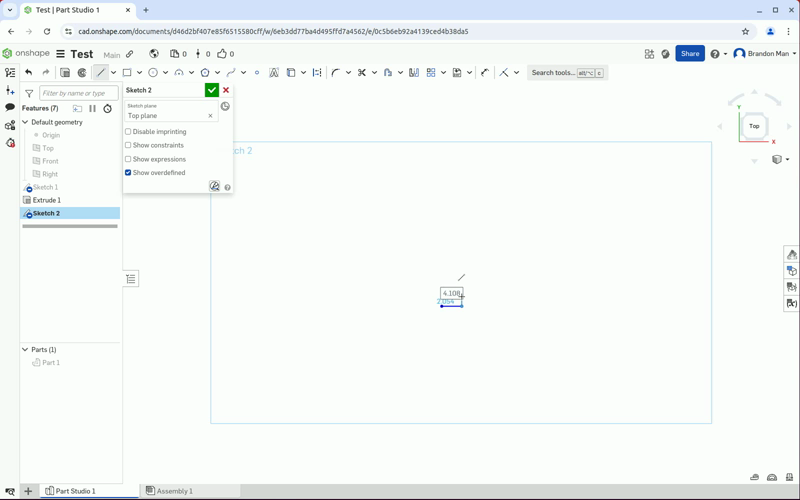
key_up(shift)
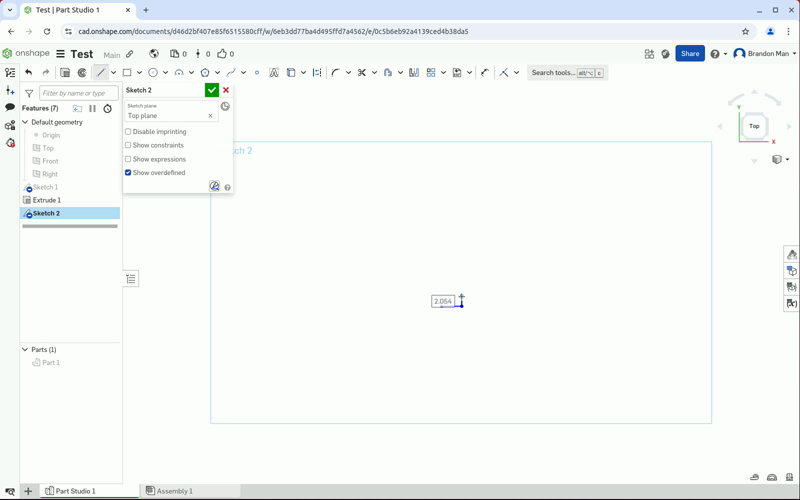
key_down(shift)
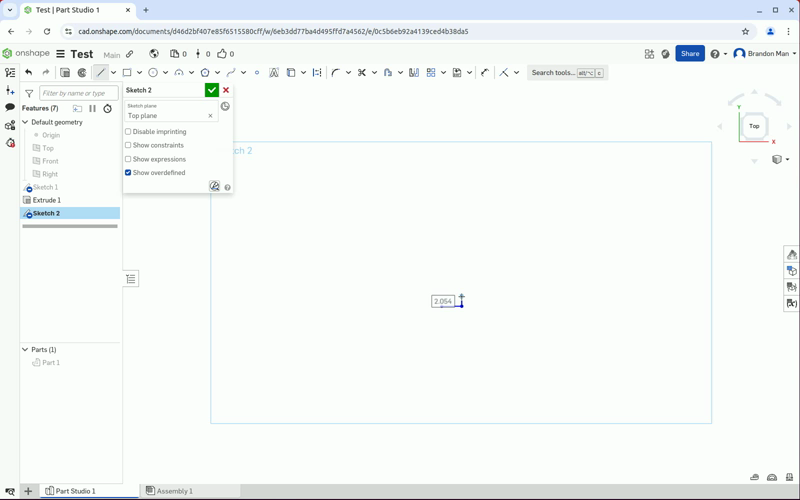
mouse_move(491, 296)
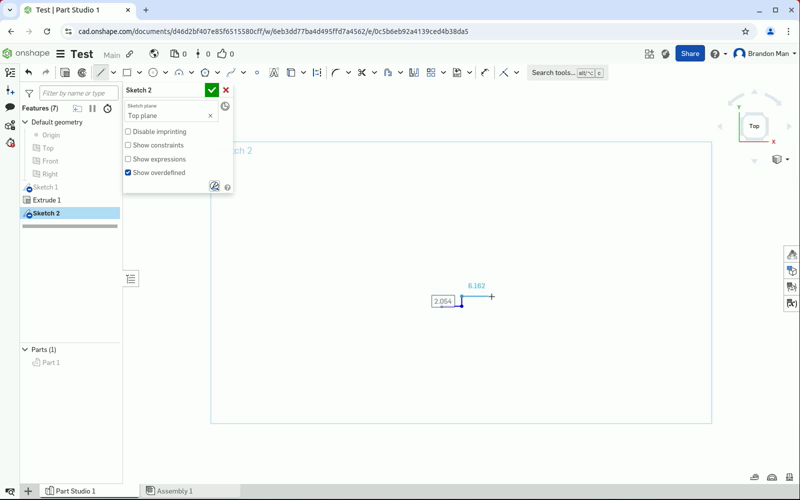
mouse_move(441, 296)
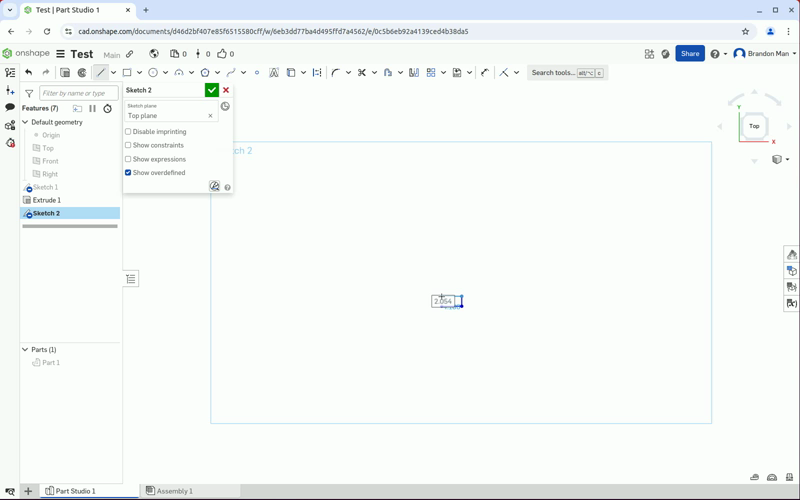
click(441, 296)
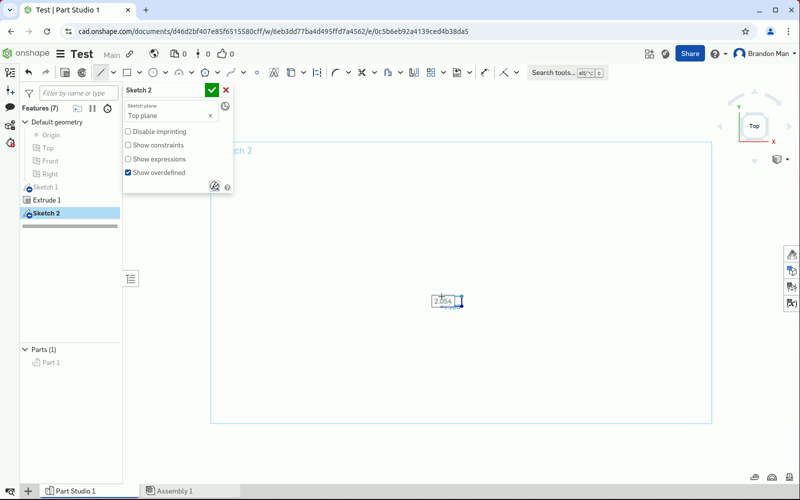
key_up(shift)
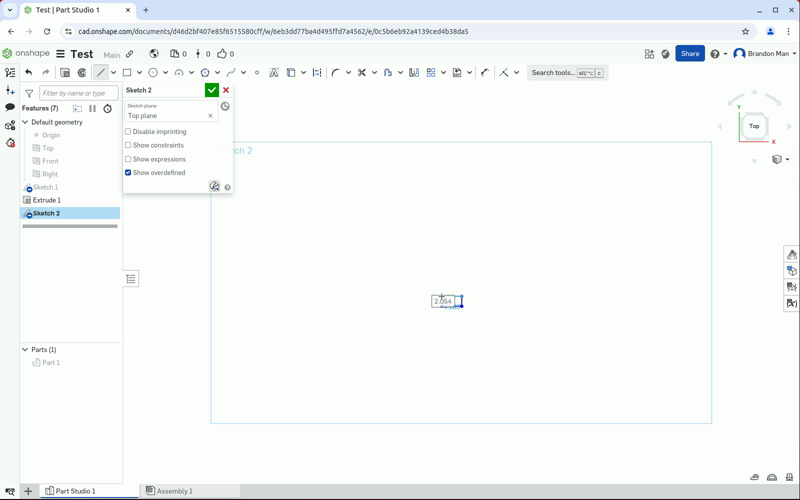
mouse_move(471, 296)
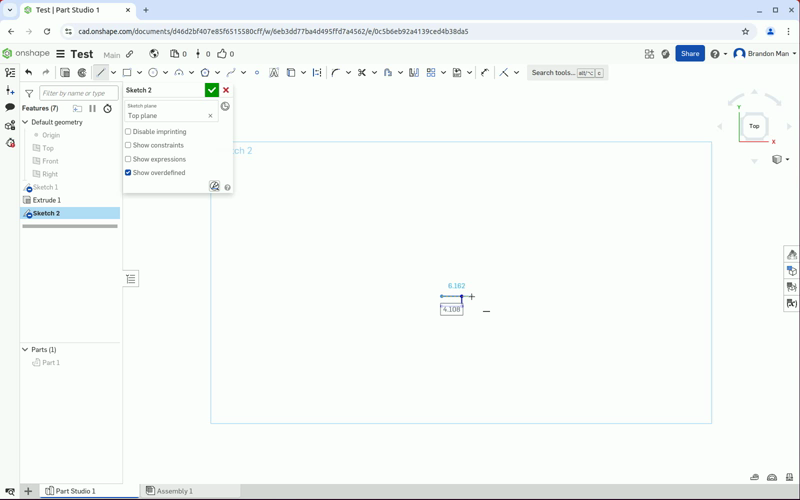
key_down(shift)
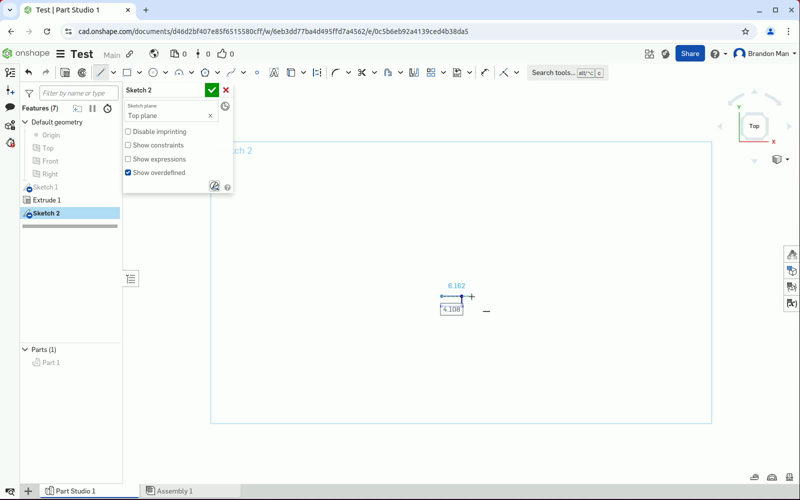
mouse_move(441, 306)
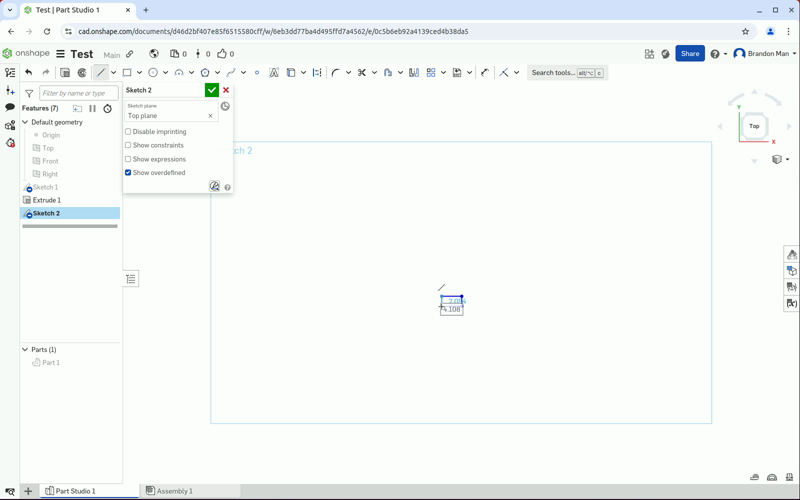
key_up(shift)
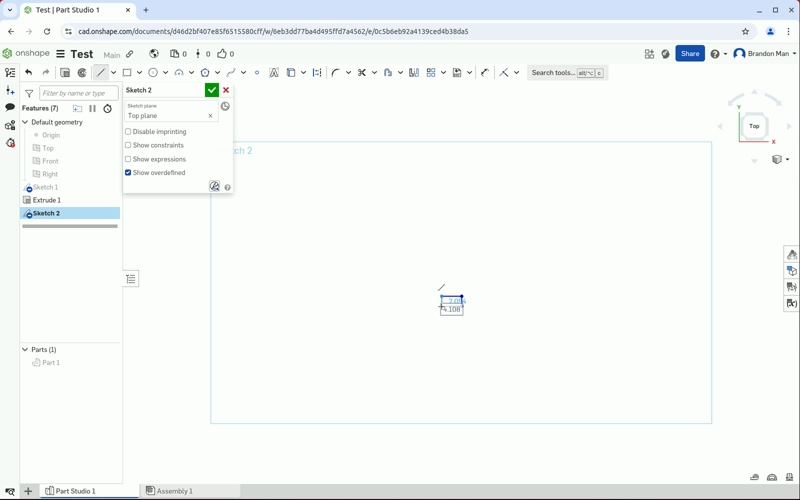
click(441, 306)
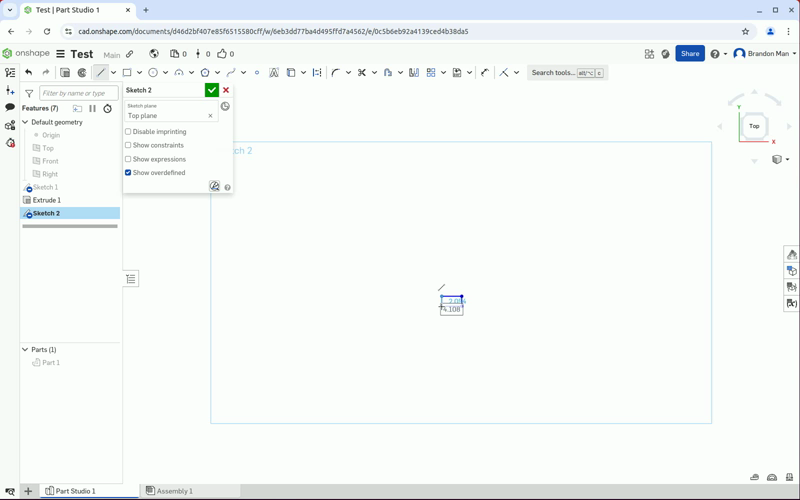
key(esc)
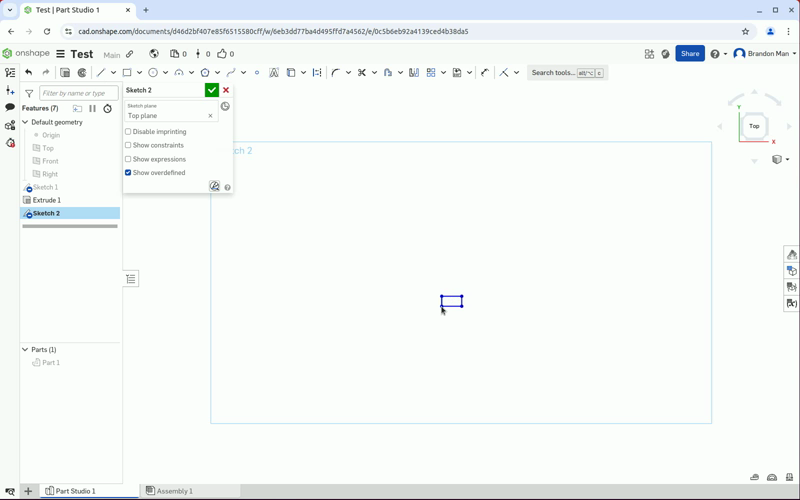
mouse_move(455, 305)
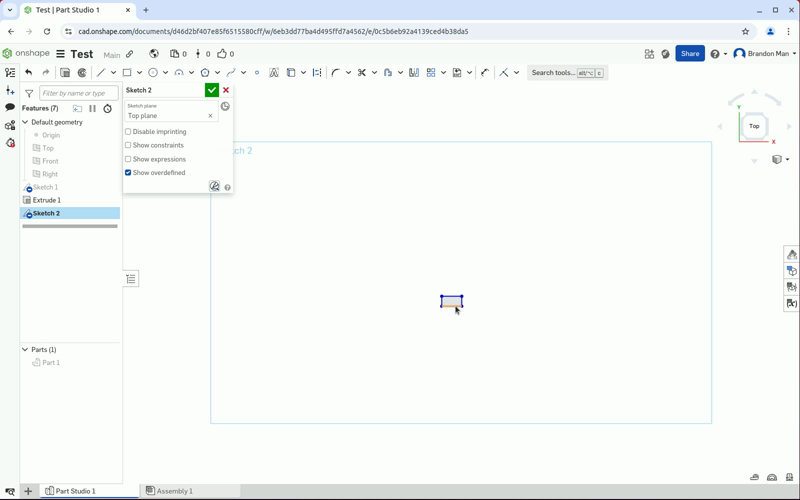
scroll(6)
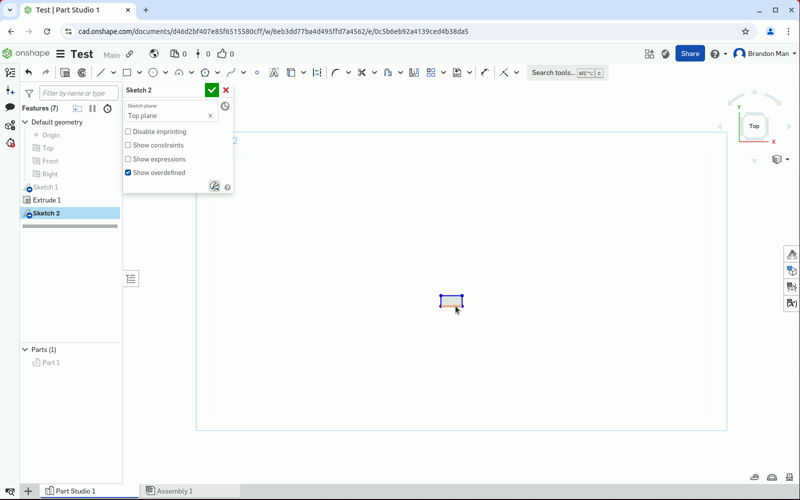
scroll(6)
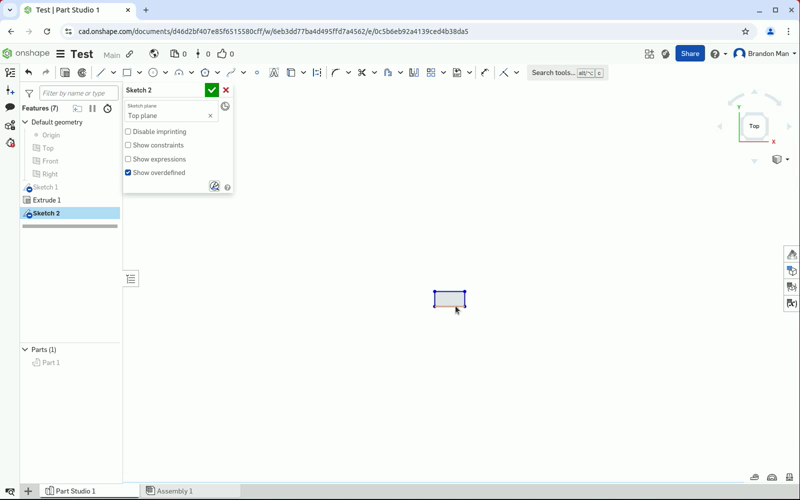
scroll(6)
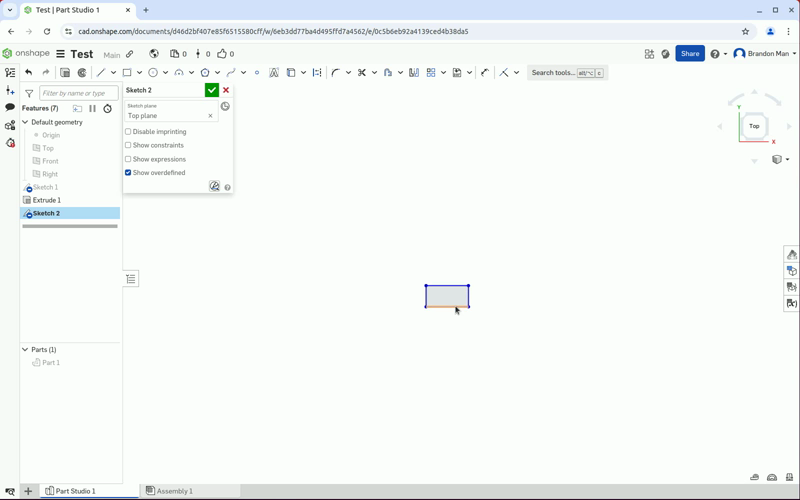
scroll(6)
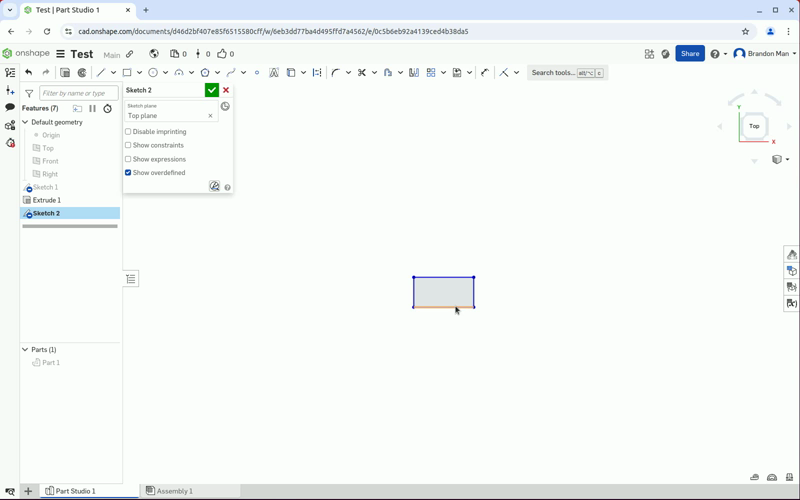
scroll(6)
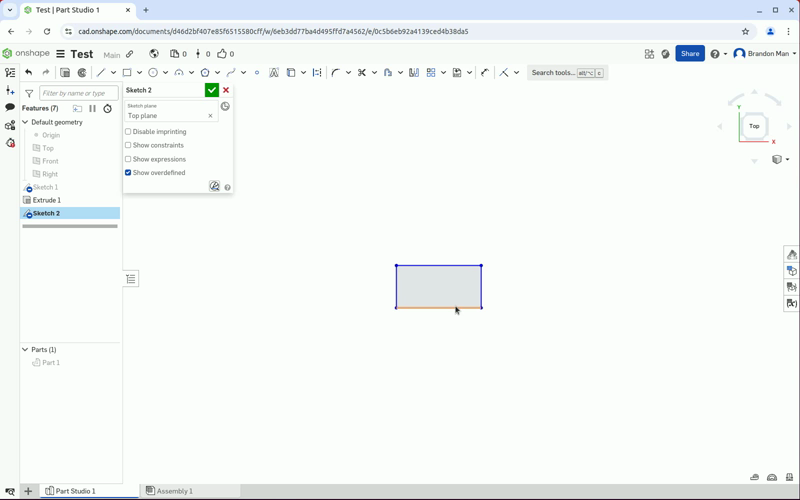
scroll(6)
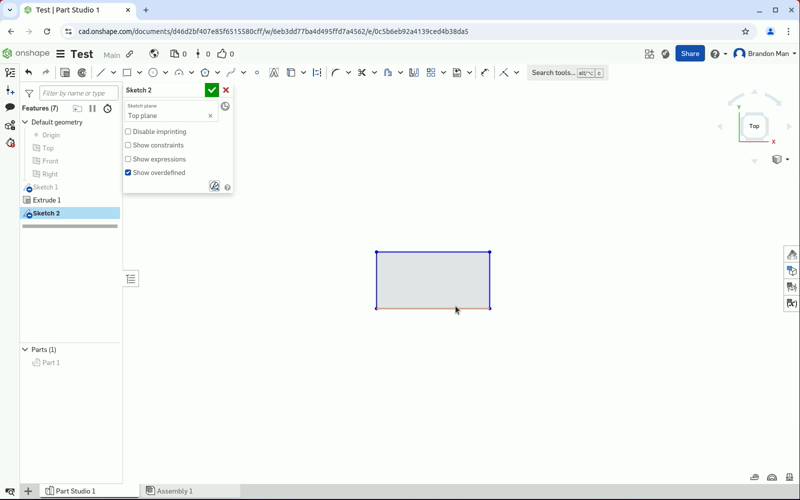
scroll(6)
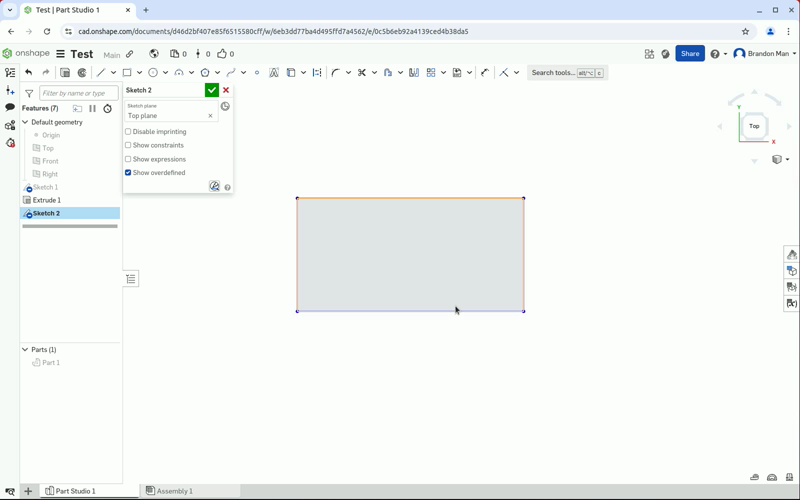
click(455, 305)
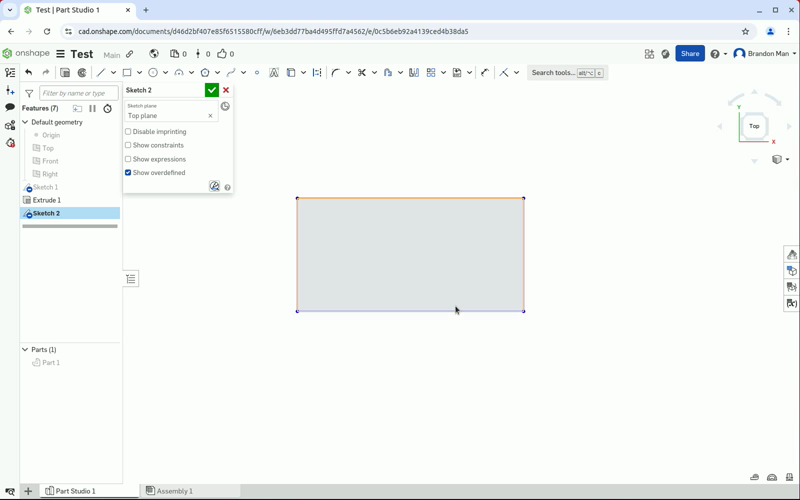
scroll(-6)
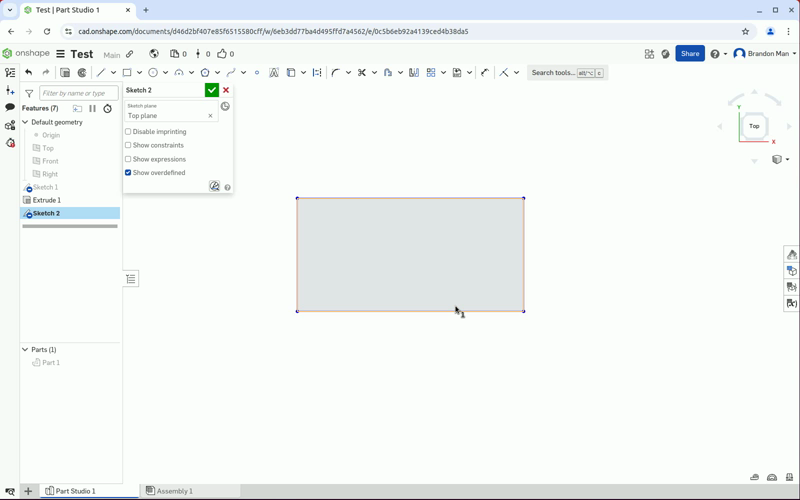
scroll(-6)
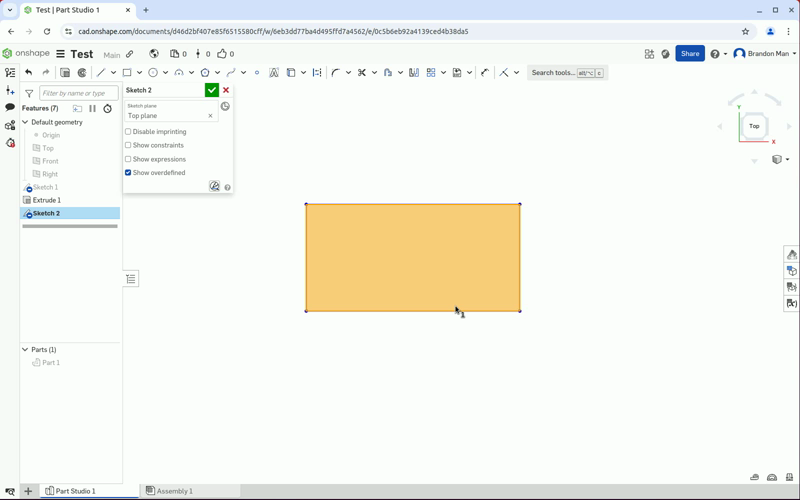
scroll(-6)
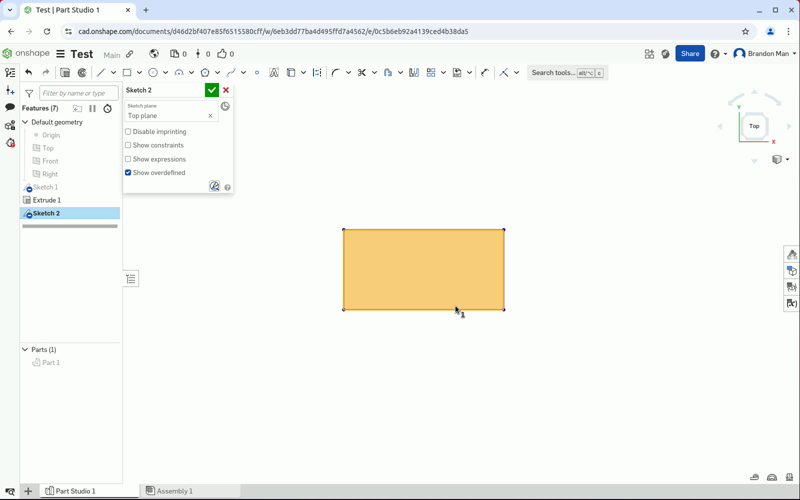
scroll(-6)
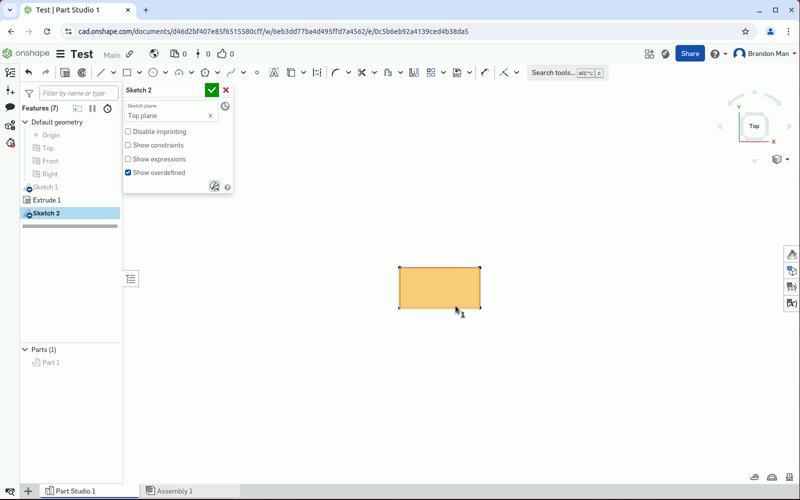
scroll(-6)
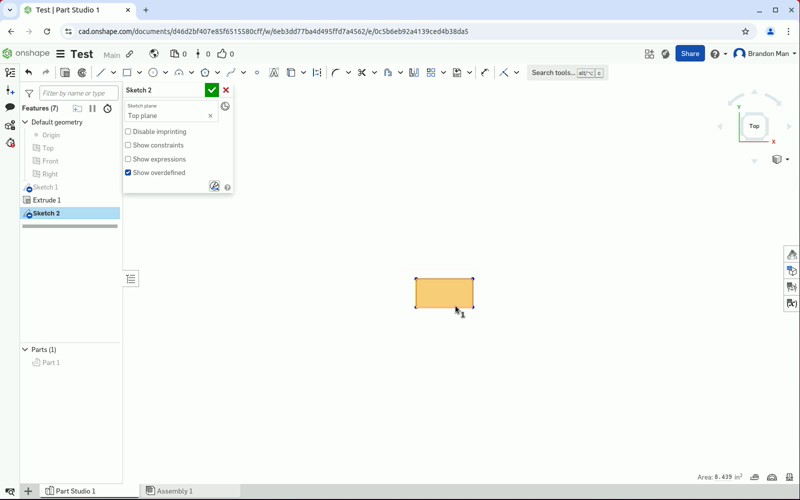
scroll(-6)
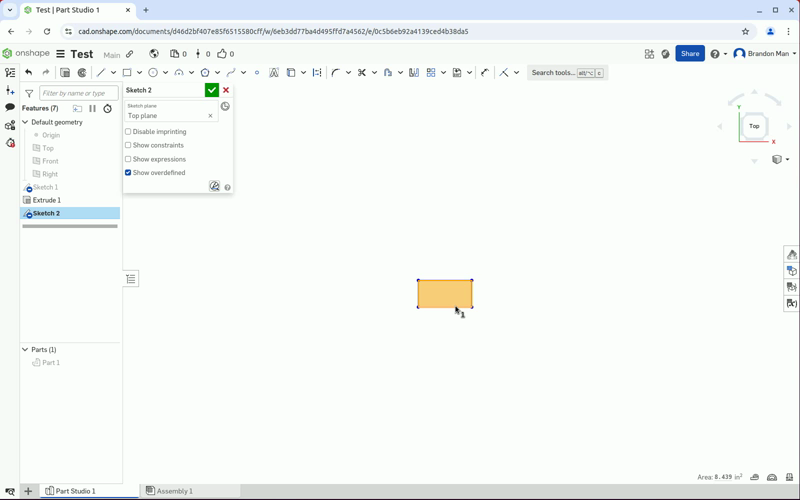
scroll(-6)
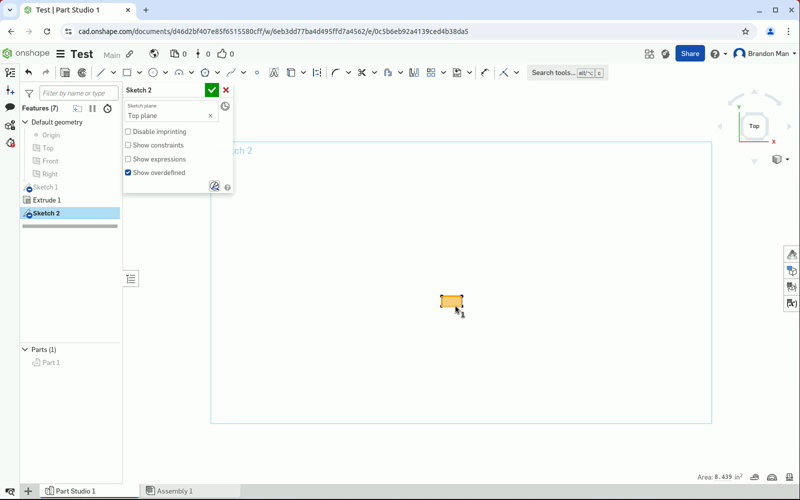
mouse_move(73, 352)
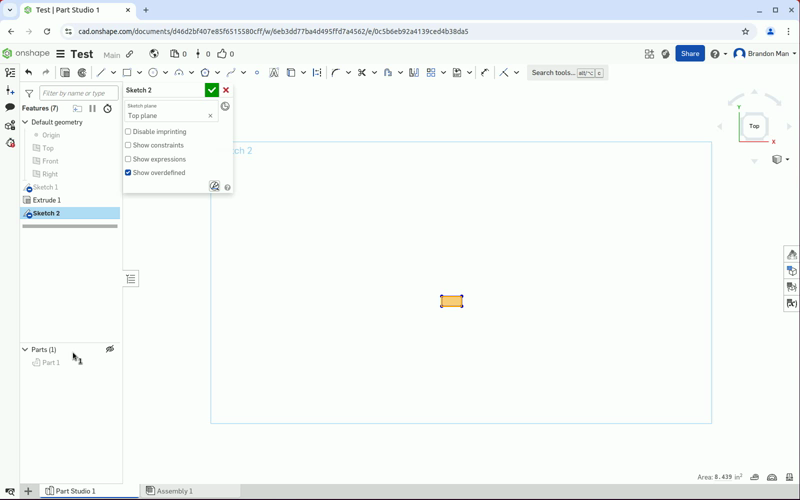
key(shift+y)
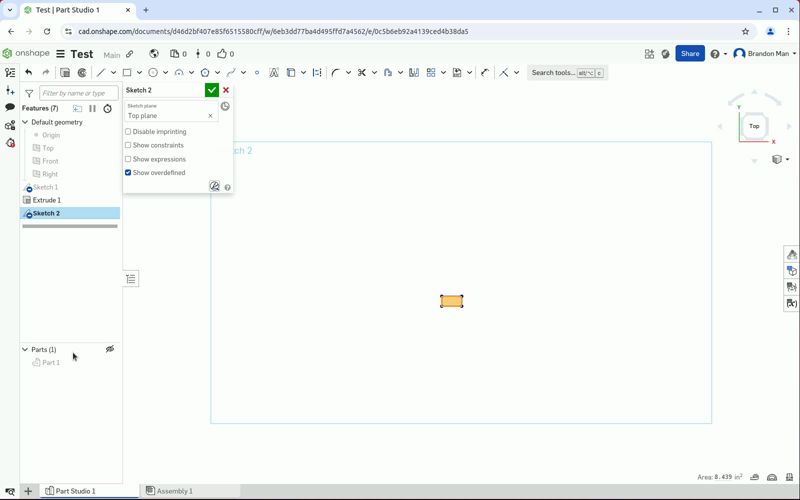
key(shift+e)
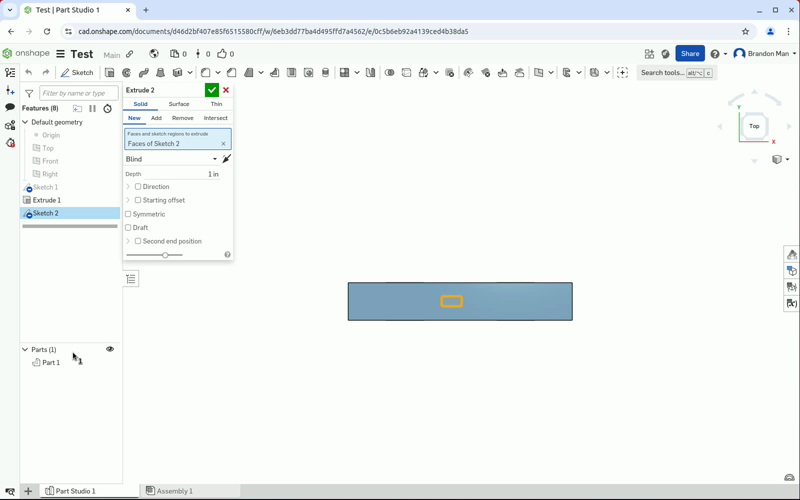
mouse_move(143, 106)
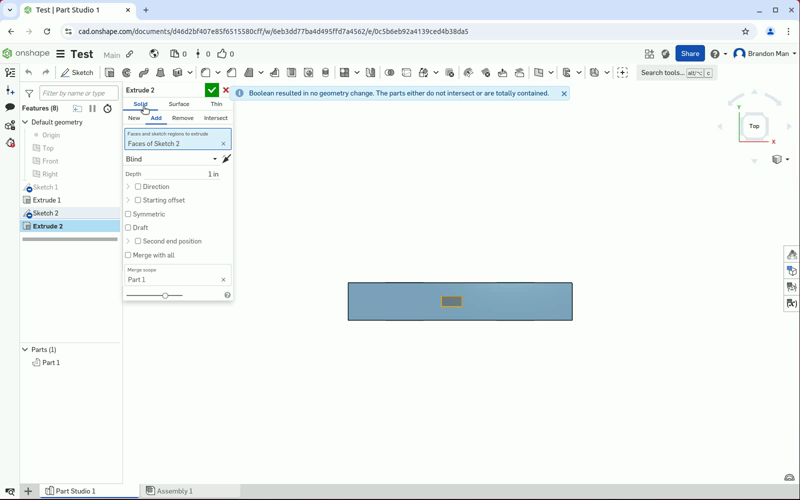
click(143, 106)
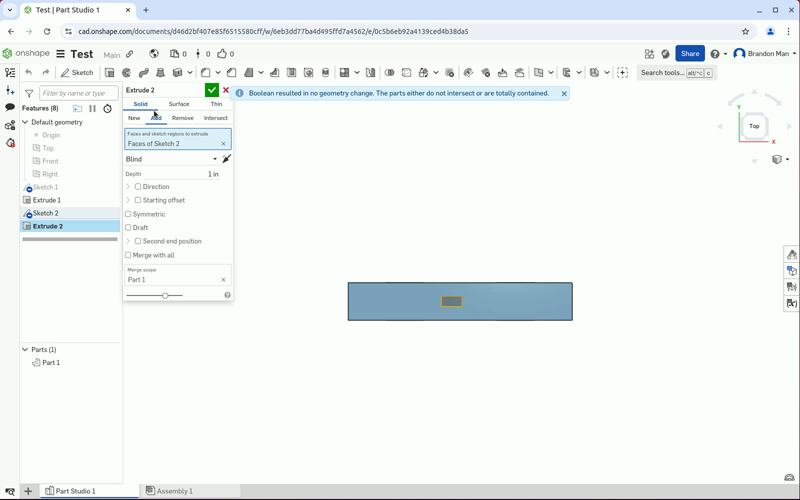
mouse_move(186, 120)
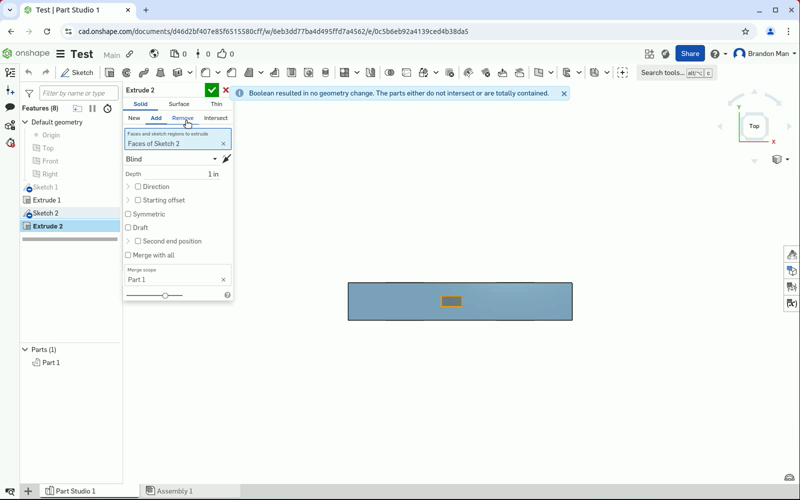
click(186, 120)
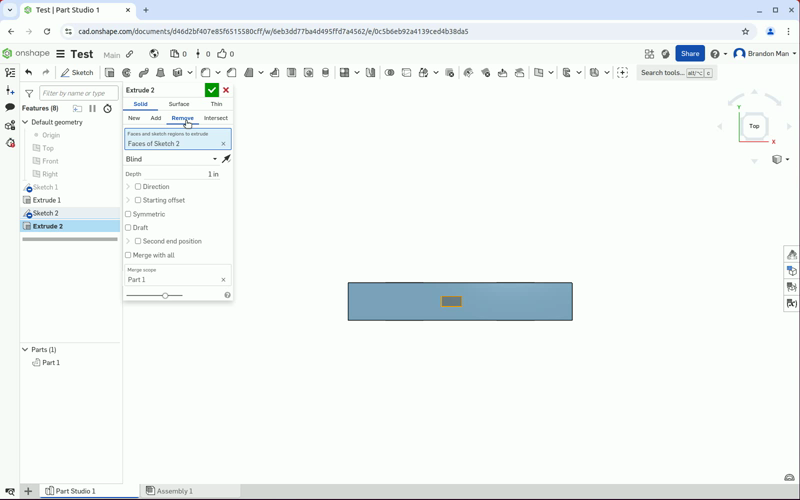
key(tab, 4)
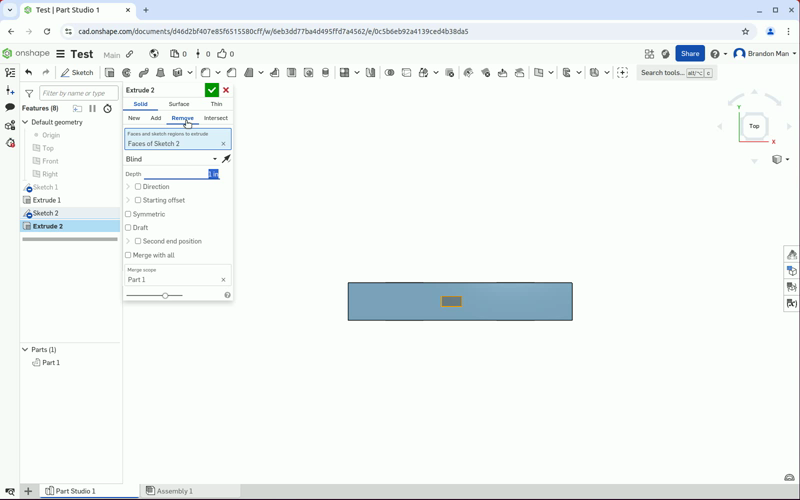
text(18.775)
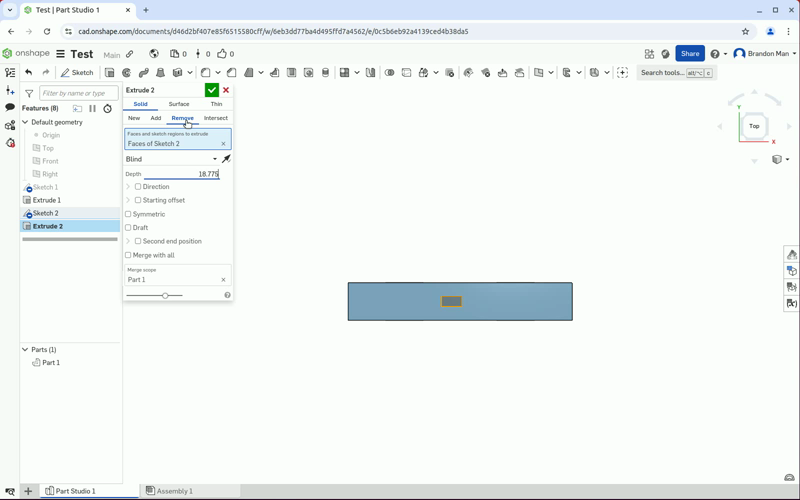
key(tab, 6)
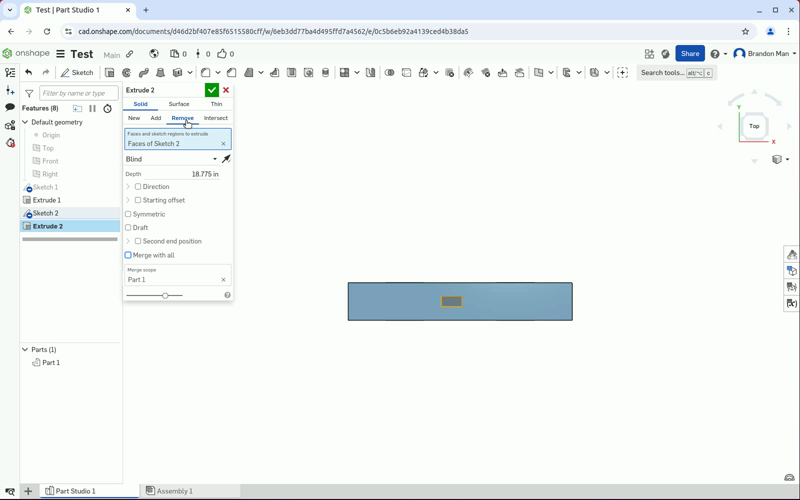
key(space)
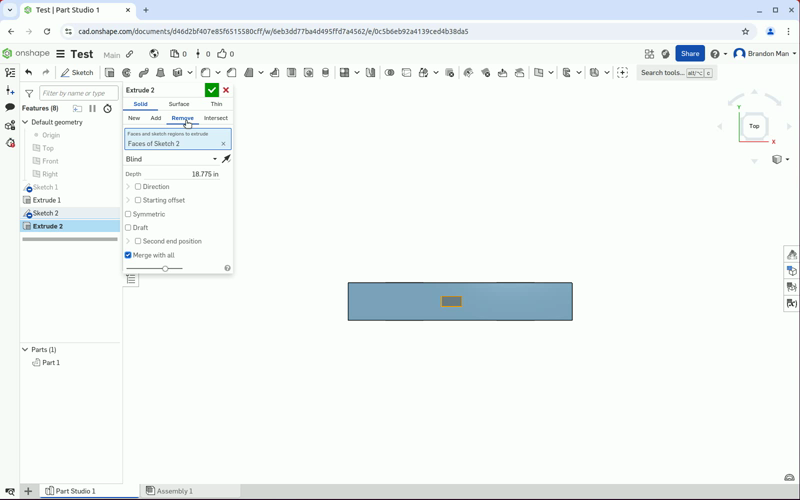
key(enter)
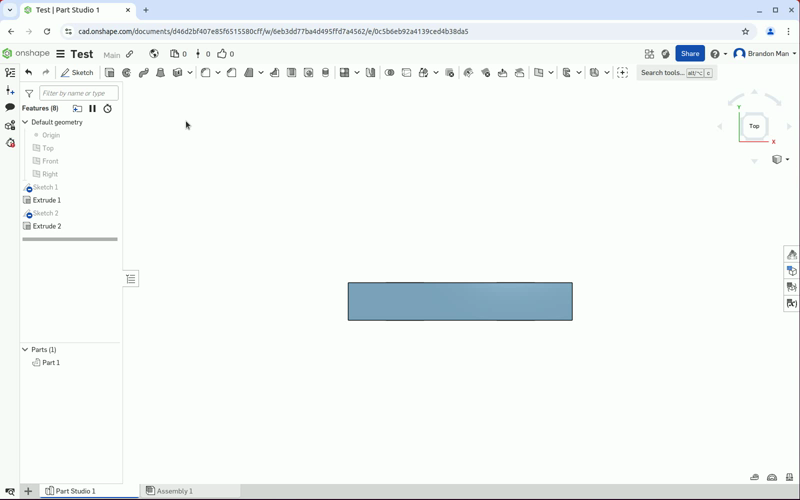
key(shift+h)
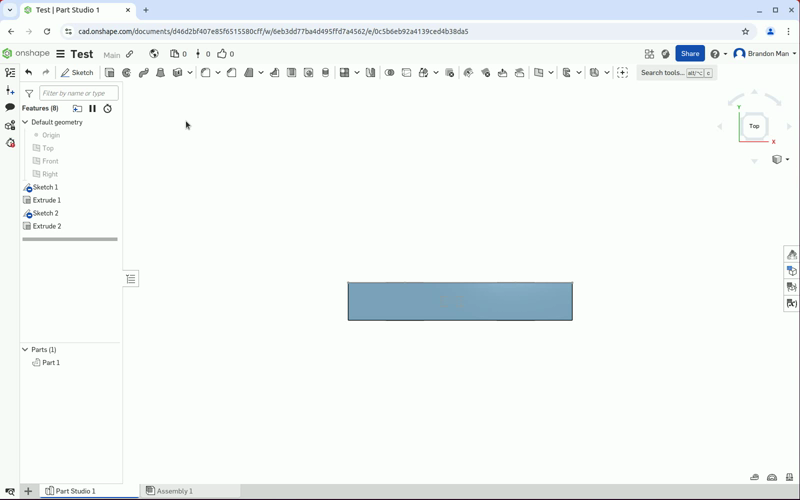
key(shift+h)
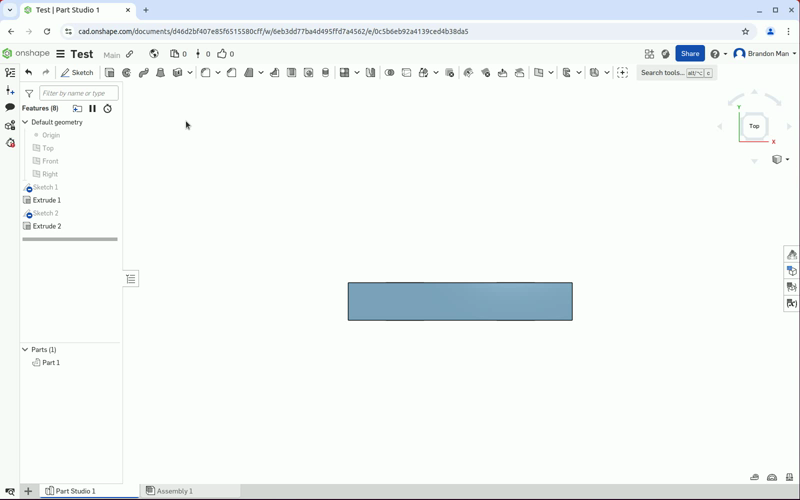
mouse_move(73, 189)
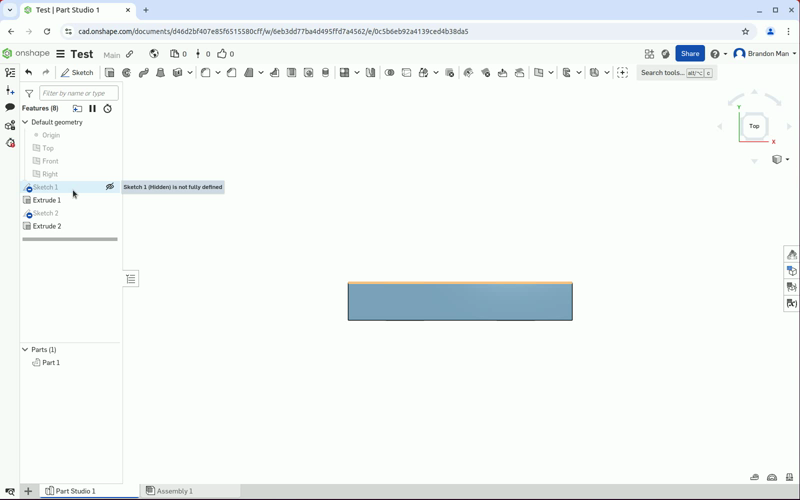
click(73, 189)
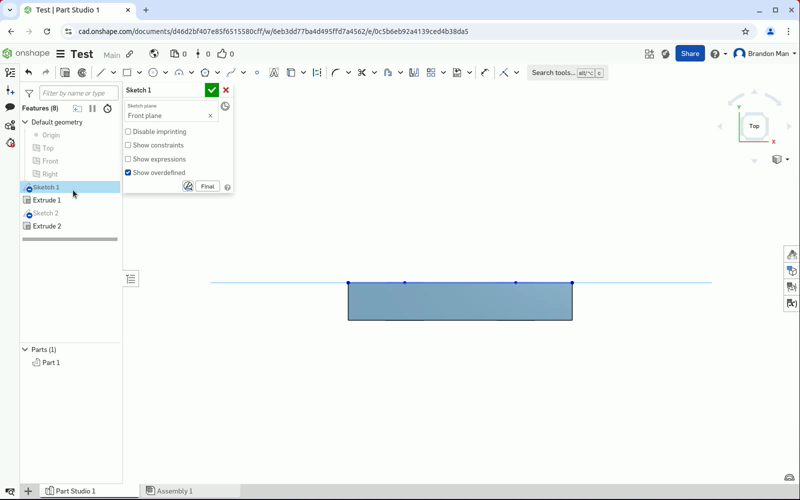
mouse_move(229, 92)
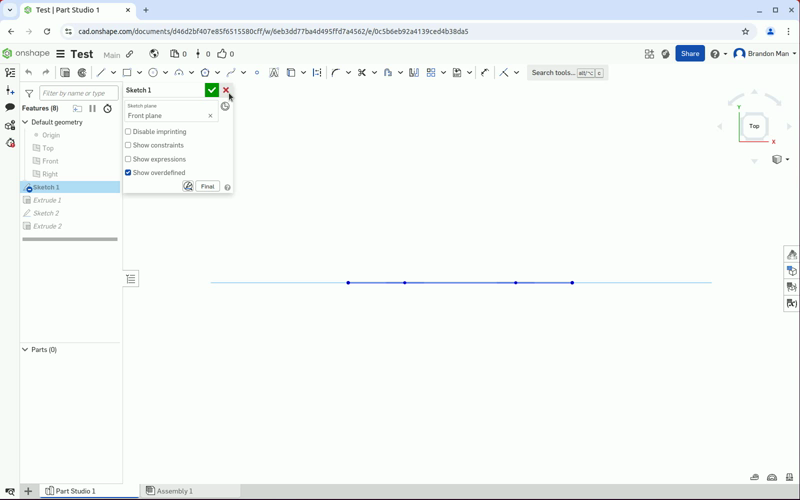
click(229, 92)
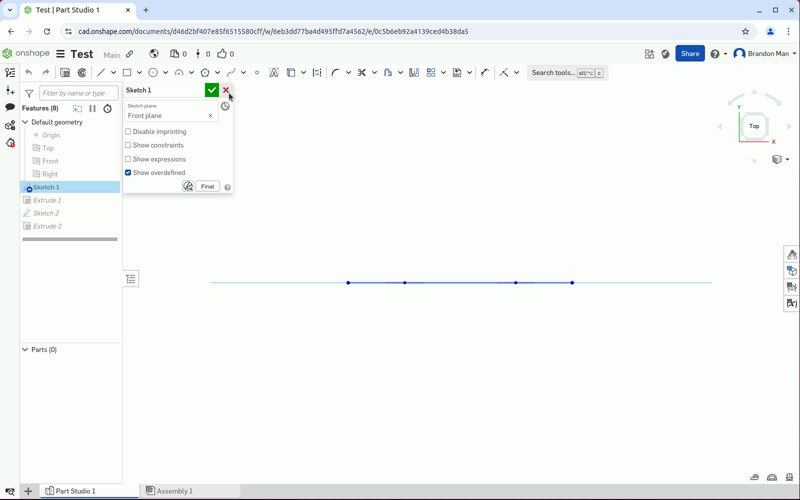
key(shift+s)
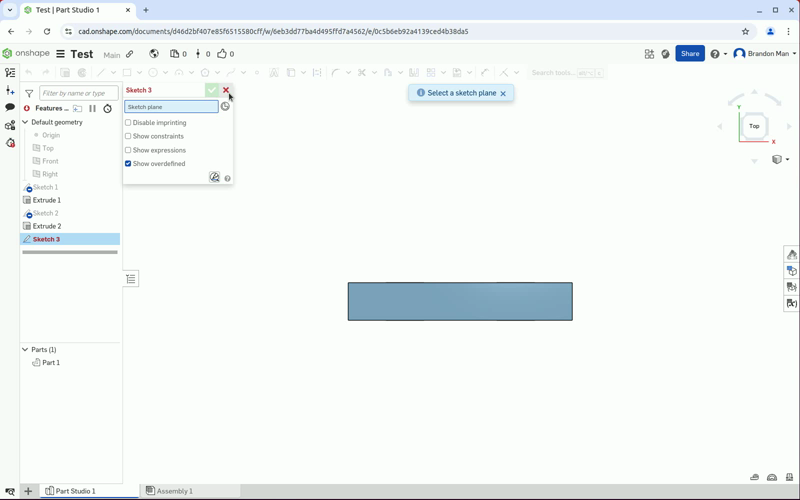
mouse_move(73, 150)
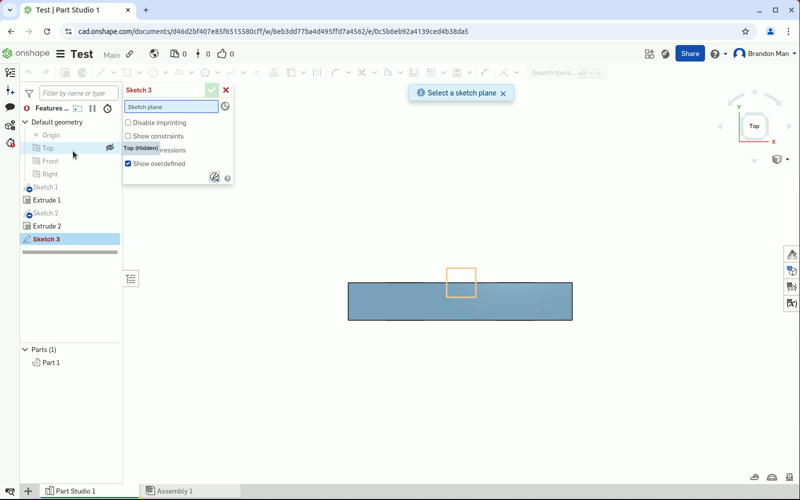
click(73, 150)
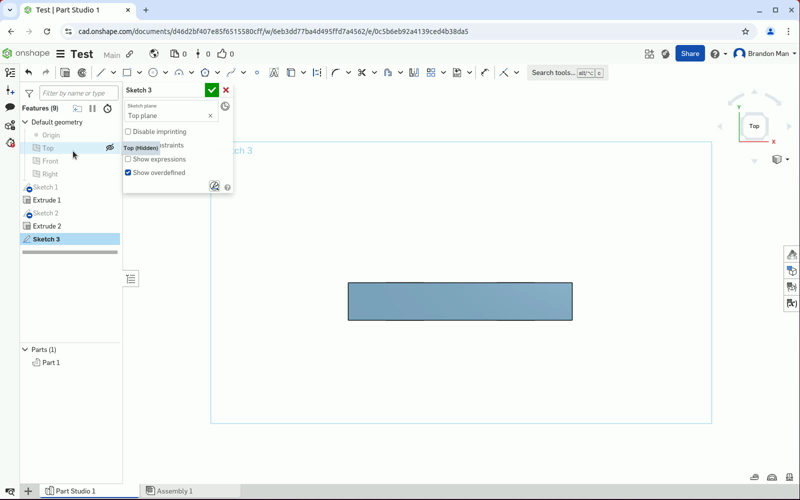
mouse_move(73, 352)
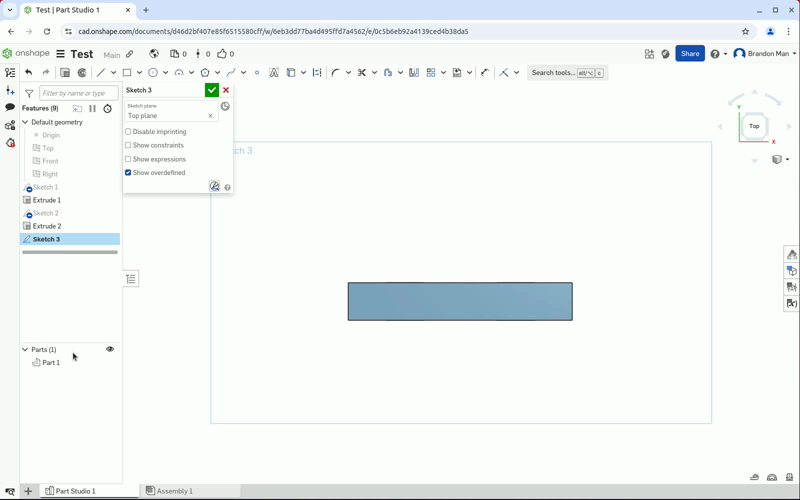
key(y)
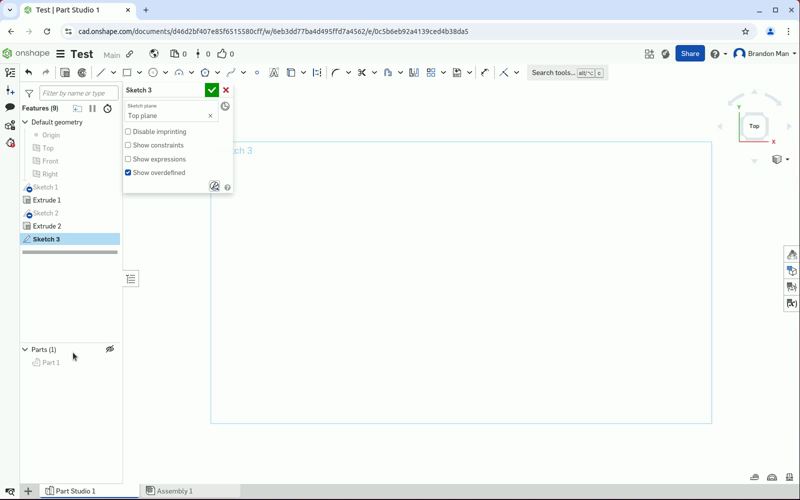
key(l)
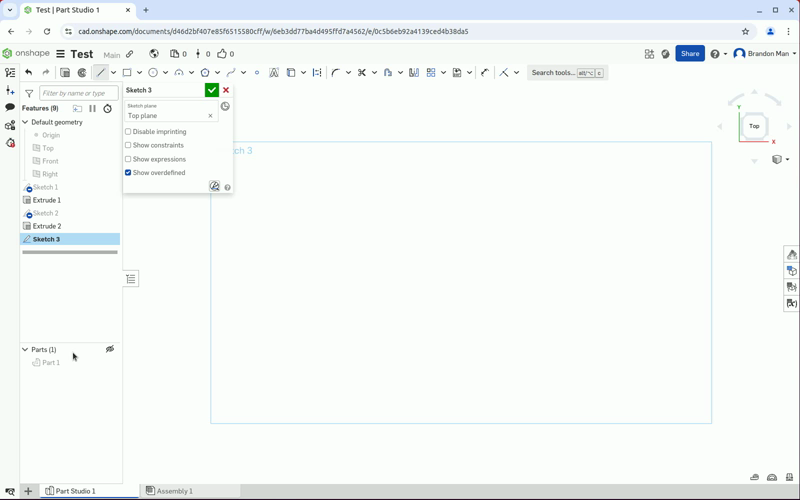
key_down(shift)
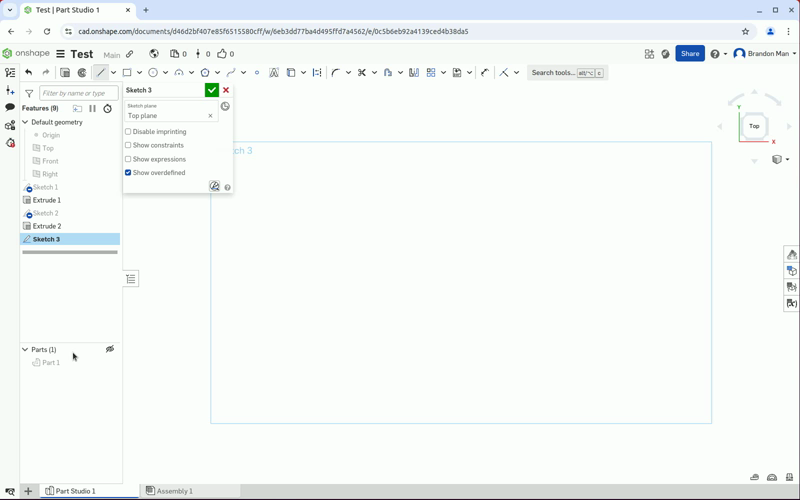
mouse_move(441, 306)
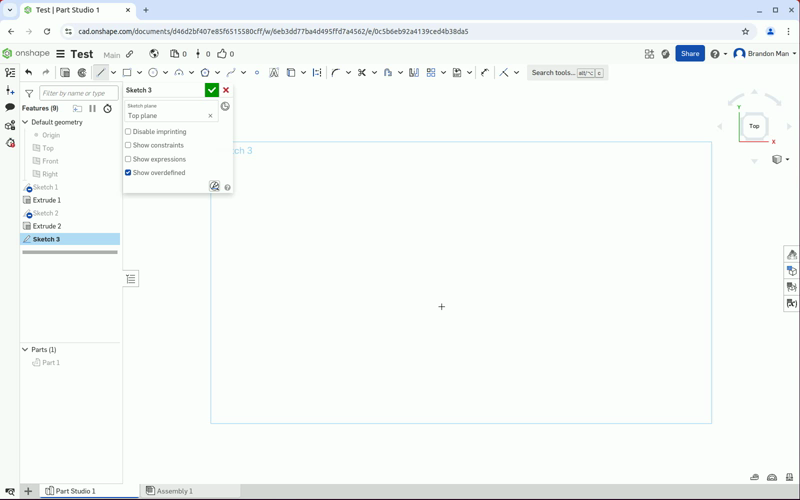
click(441, 306)
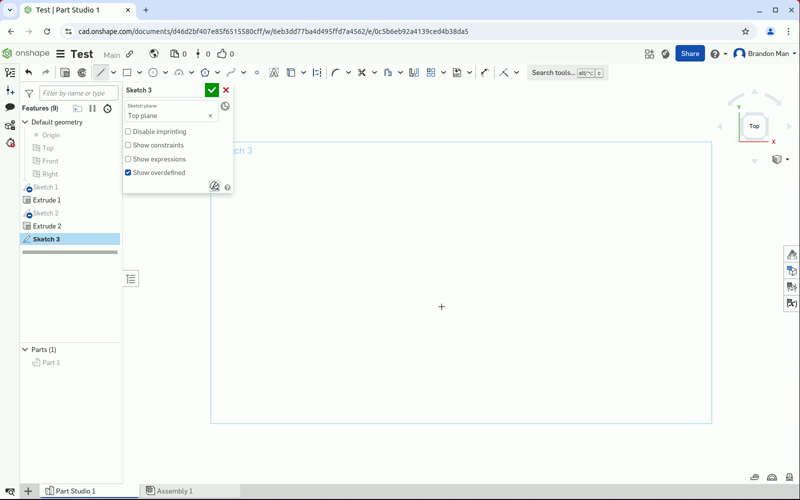
key_up(shift)
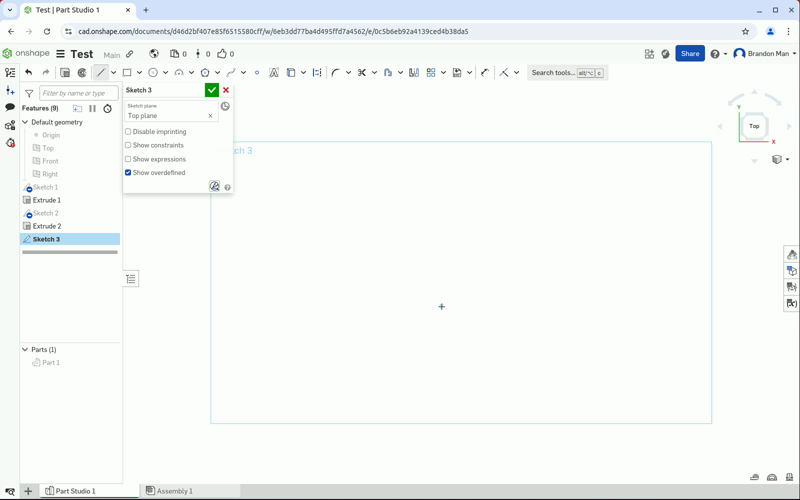
key_down(shift)
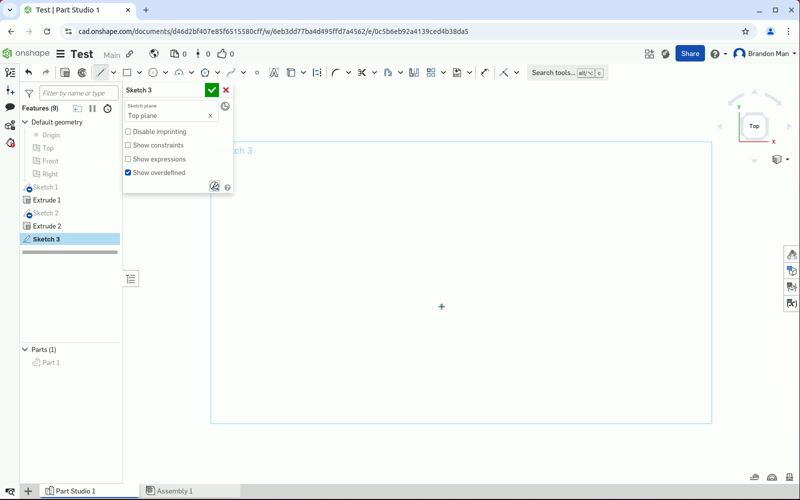
mouse_move(471, 306)
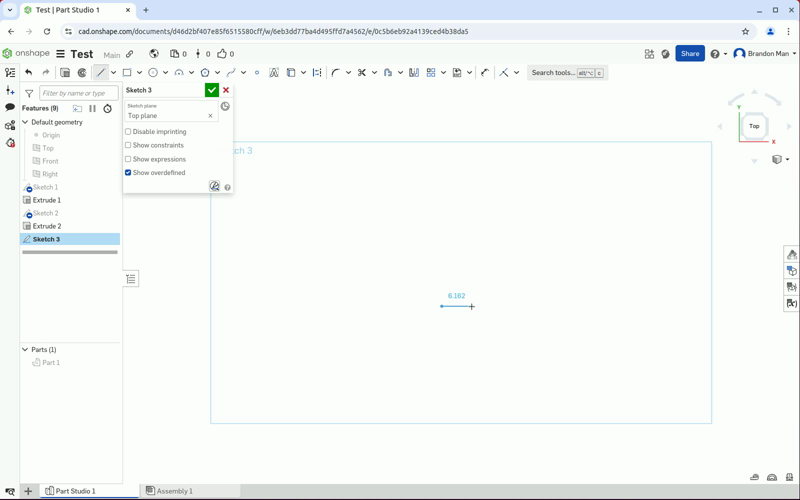
mouse_move(461, 306)
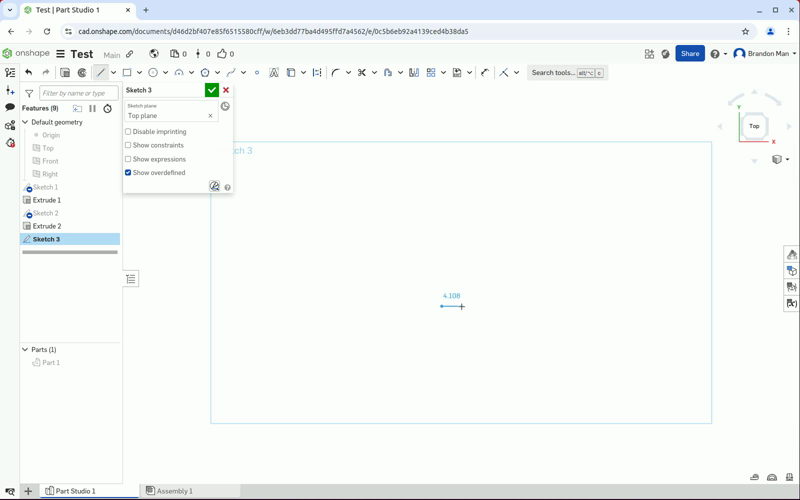
click(461, 306)
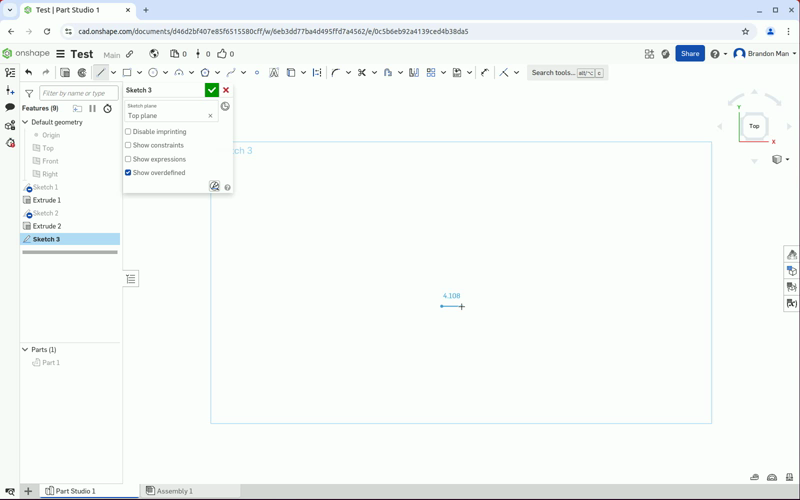
key_up(shift)
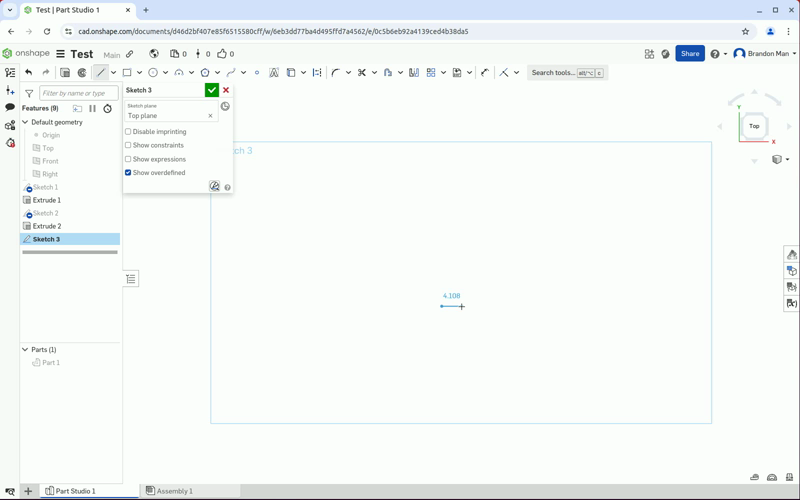
key_down(shift)
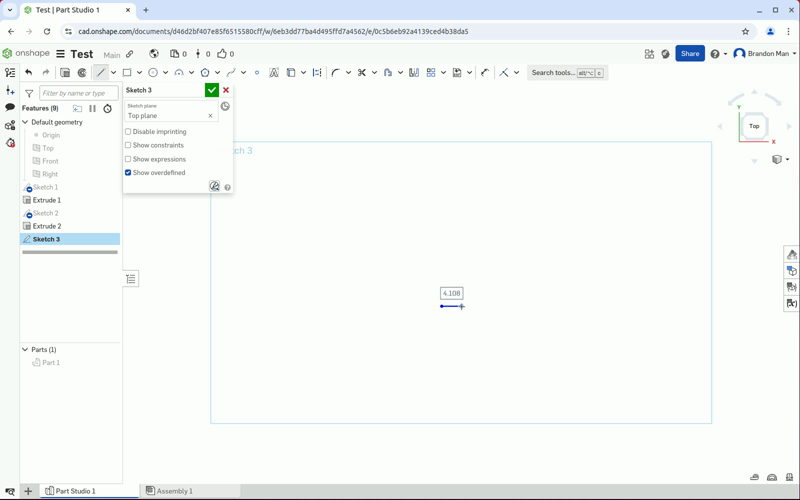
mouse_move(491, 306)
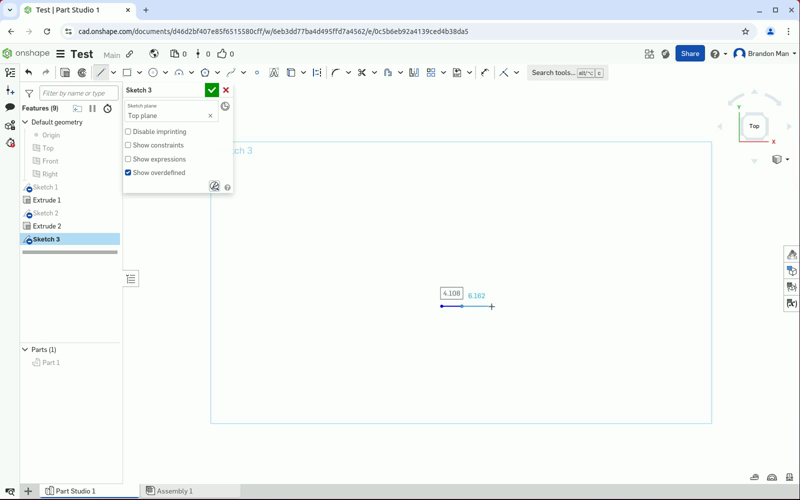
mouse_move(461, 296)
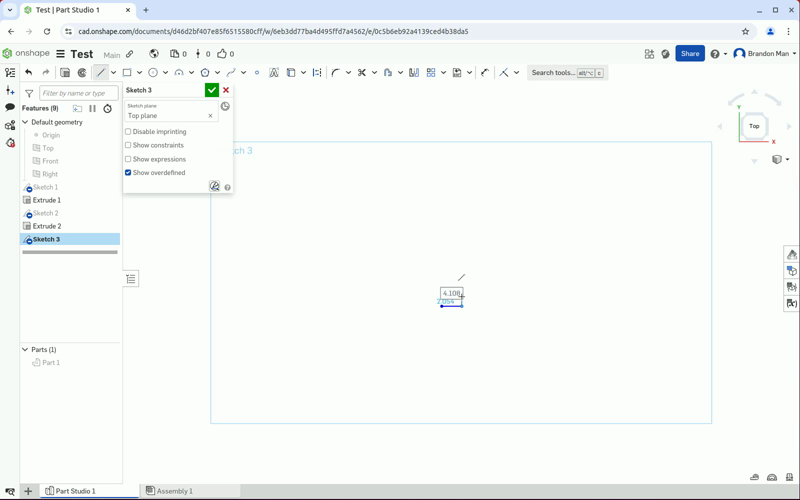
click(461, 296)
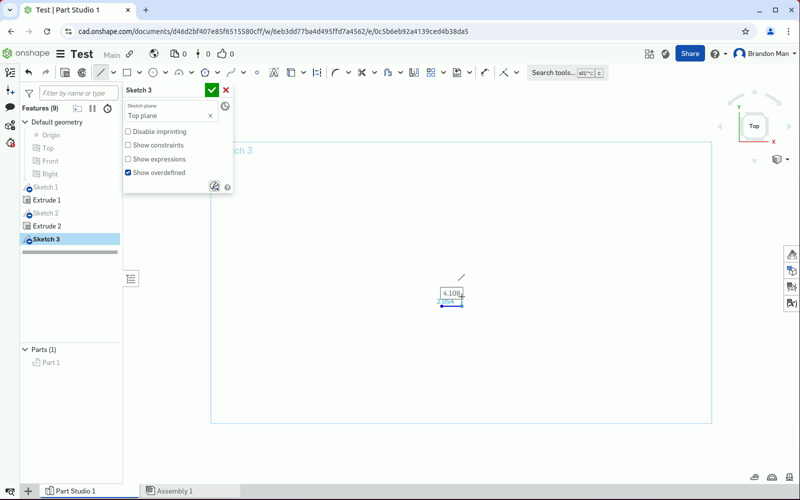
key_up(shift)
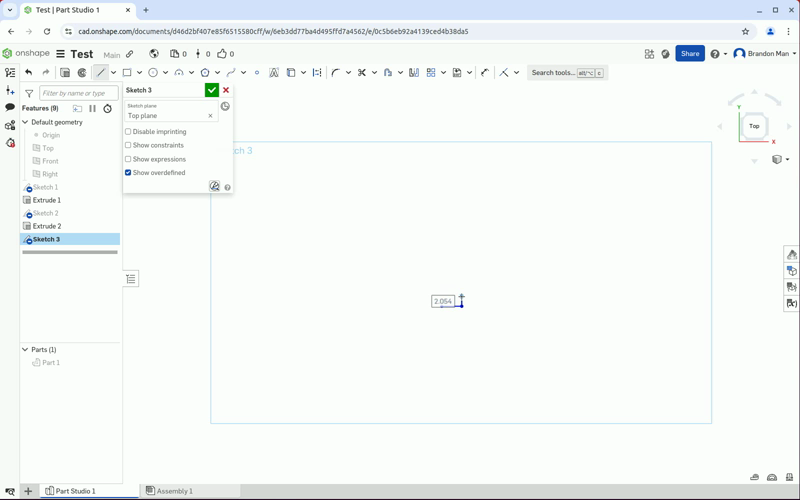
key_down(shift)
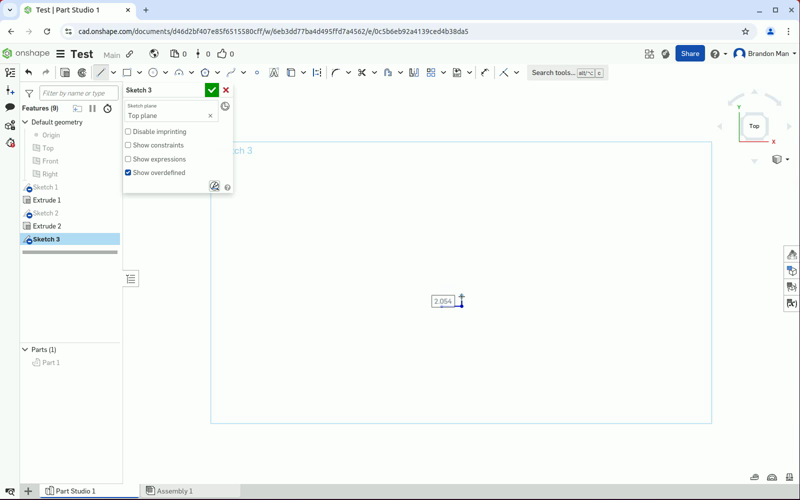
mouse_move(491, 296)
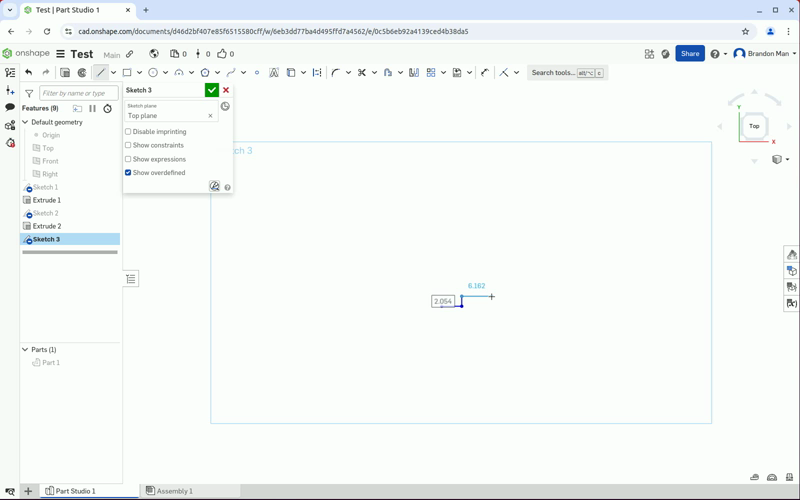
mouse_move(441, 296)
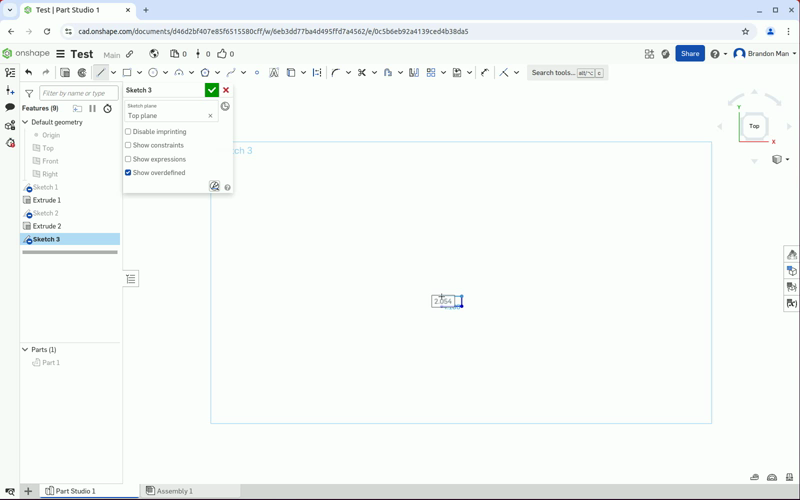
click(441, 296)
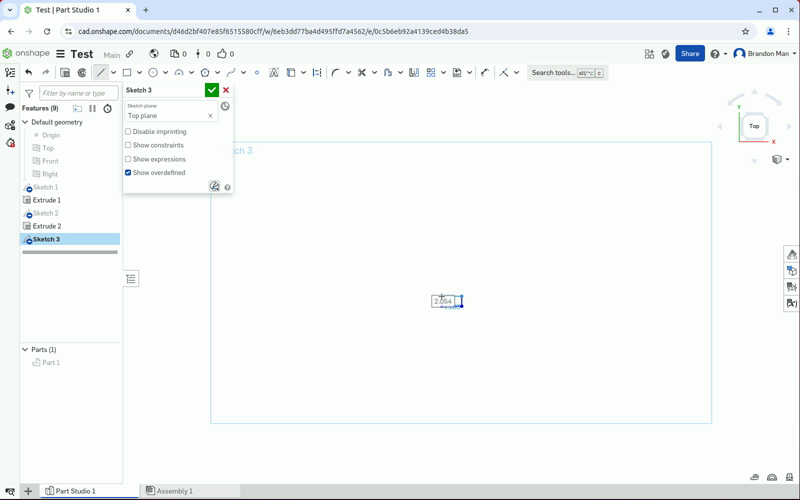
key_up(shift)
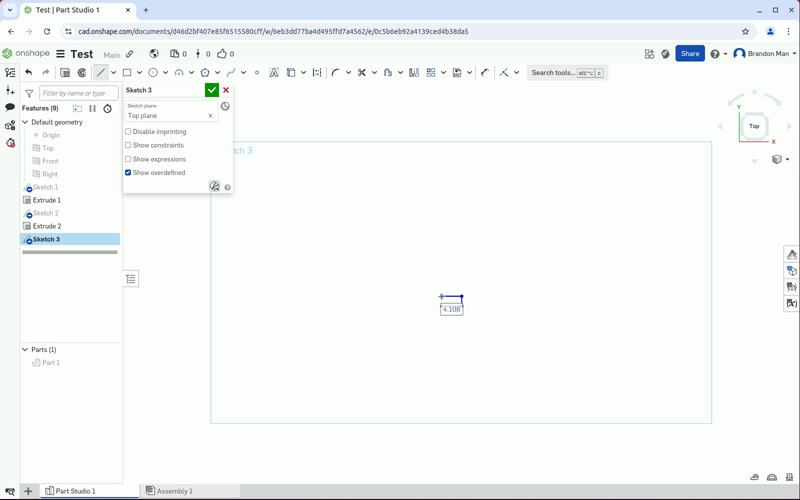
mouse_move(471, 296)
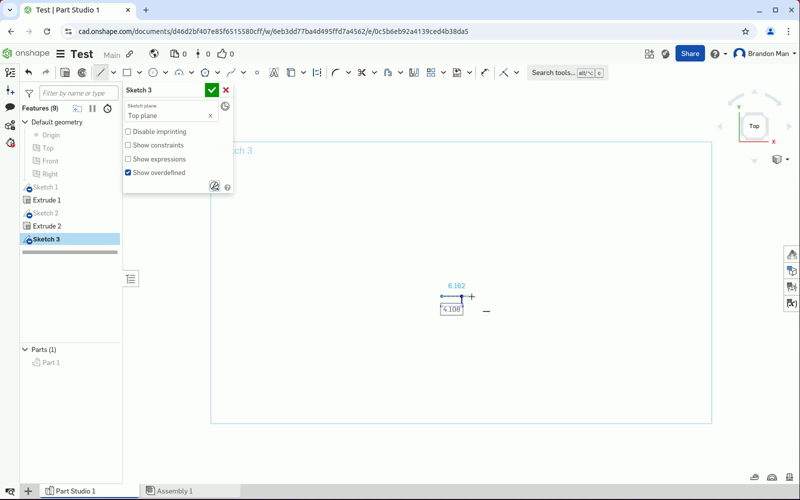
key_down(shift)
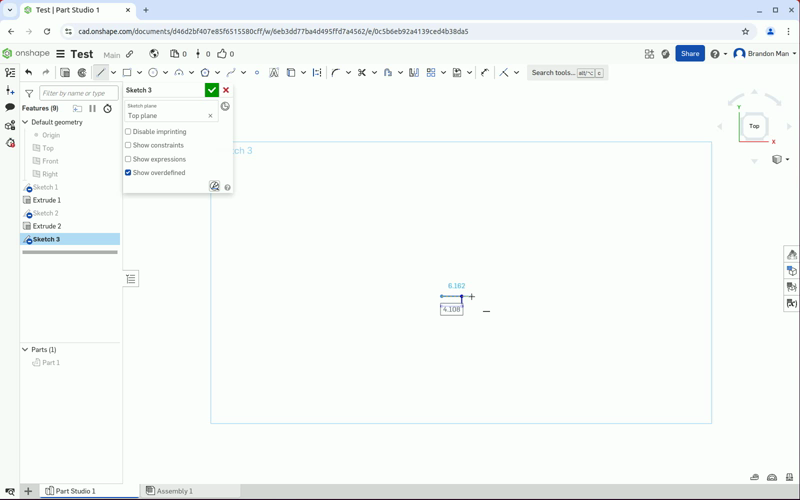
mouse_move(441, 306)
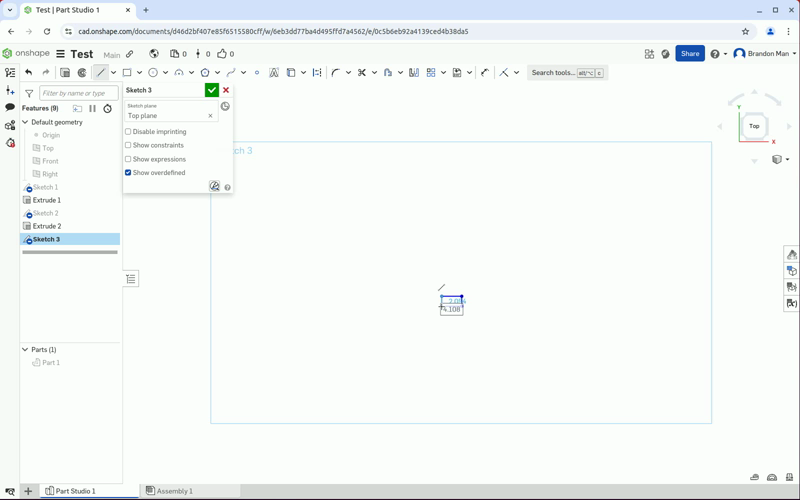
key_up(shift)
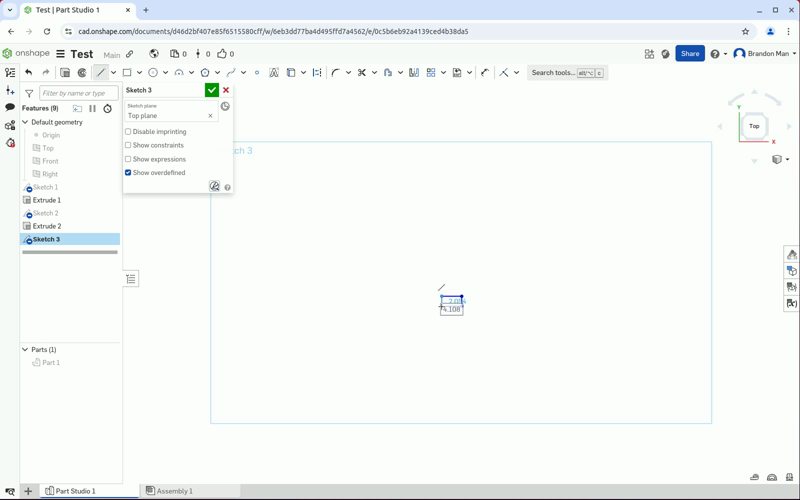
click(441, 306)
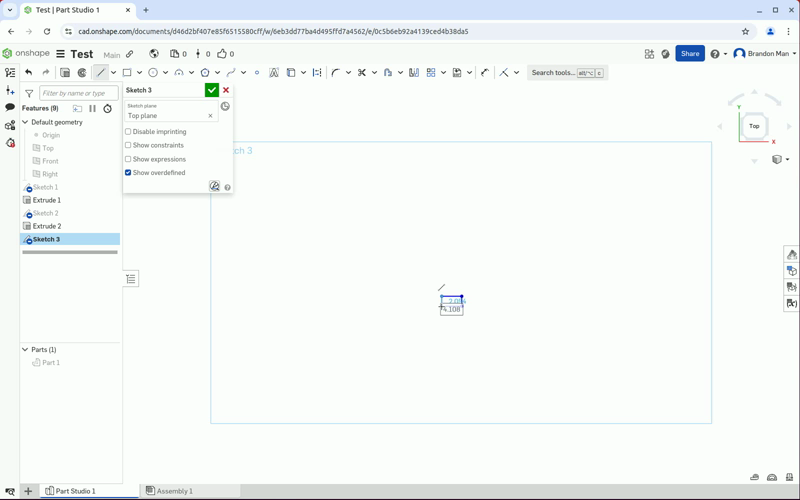
key(esc)
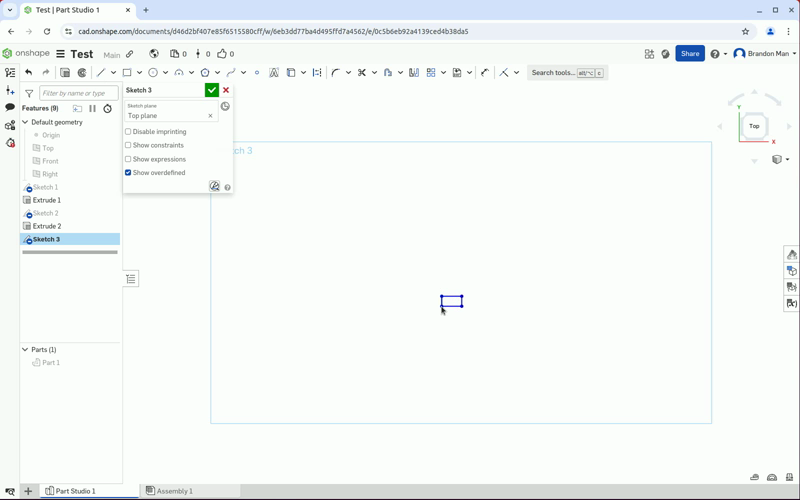
mouse_move(445, 302)
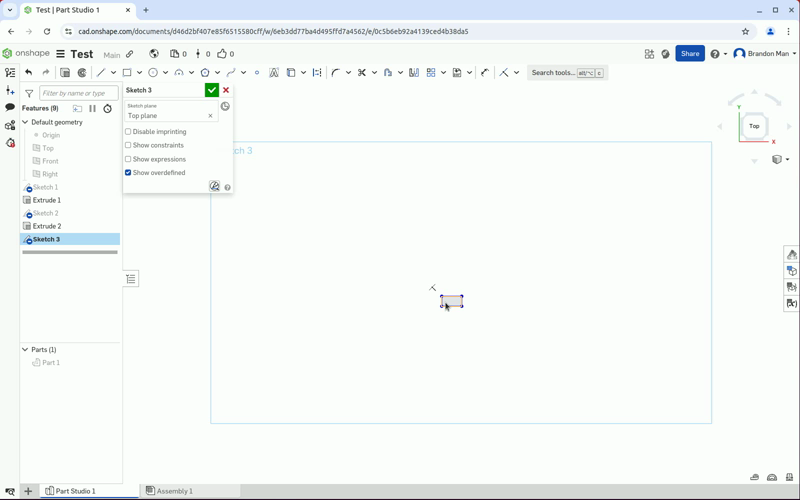
scroll(6)
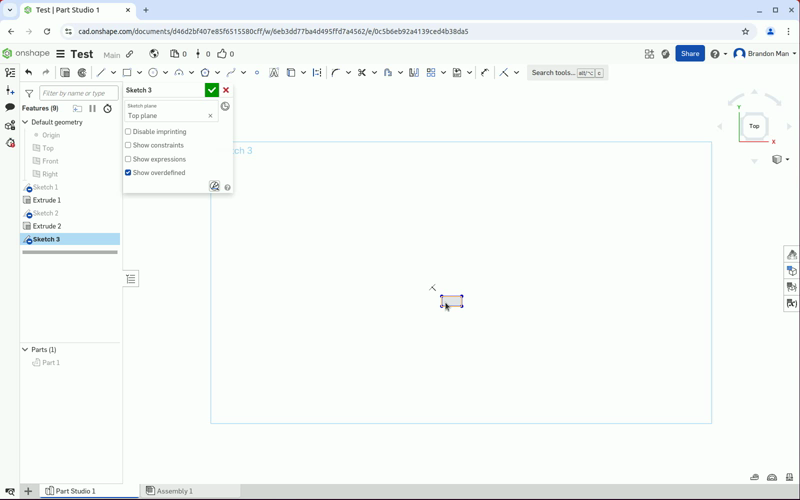
scroll(6)
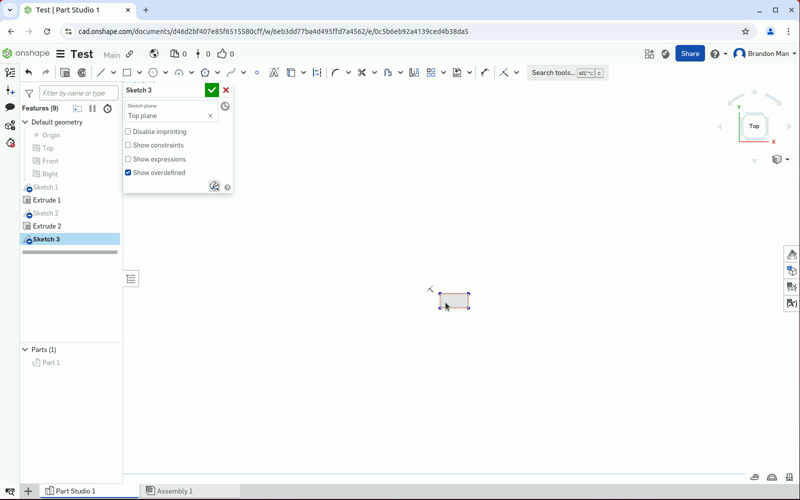
scroll(6)
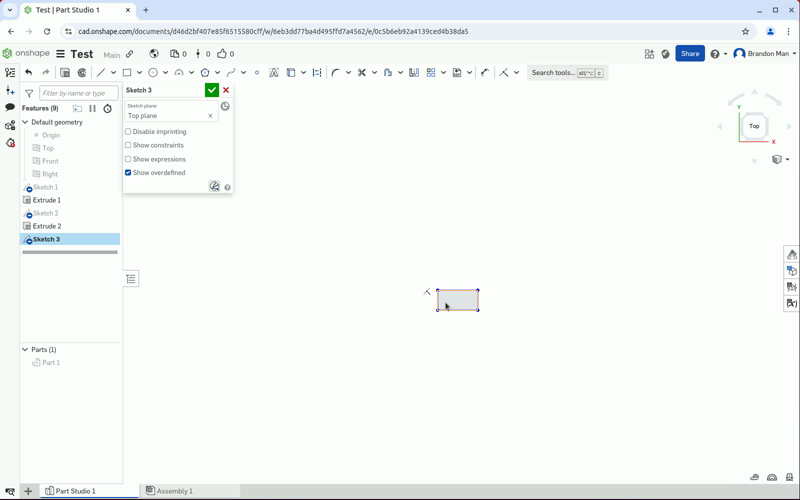
scroll(6)
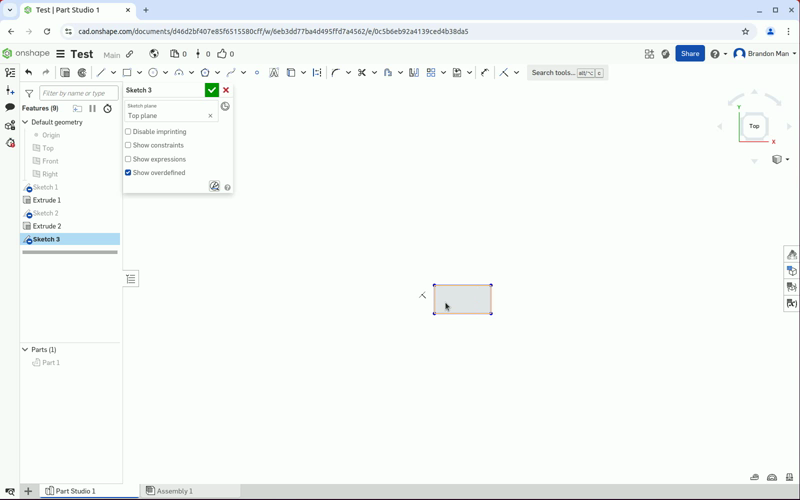
scroll(6)
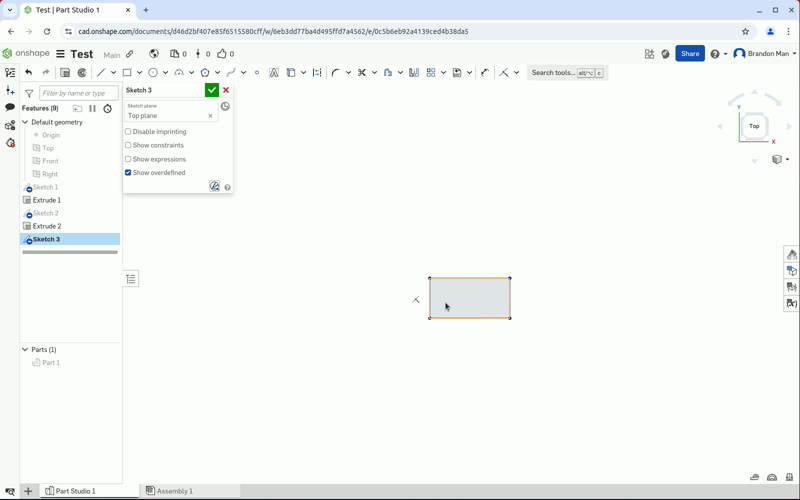
scroll(6)
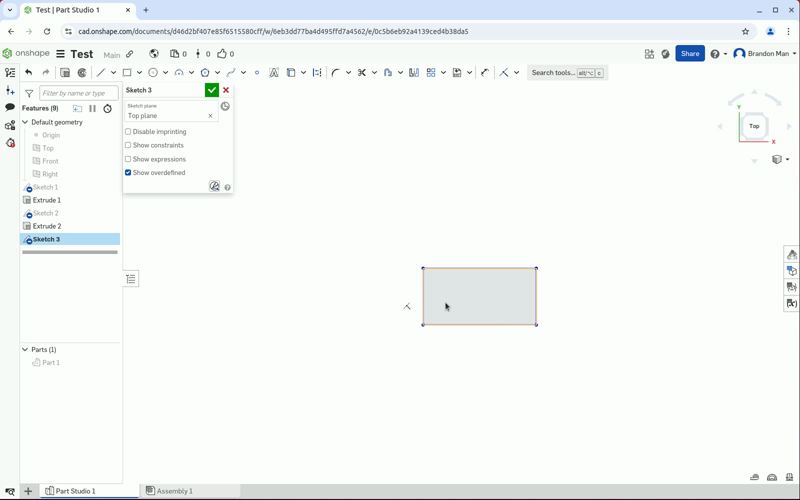
scroll(6)
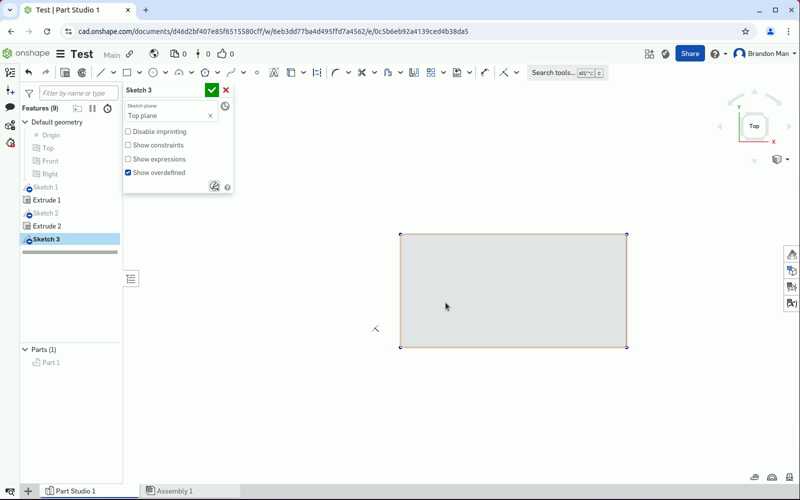
click(445, 302)
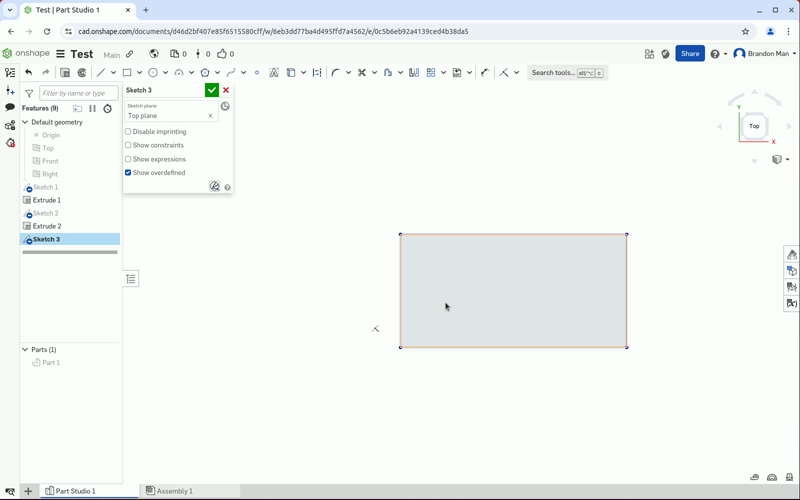
scroll(-6)
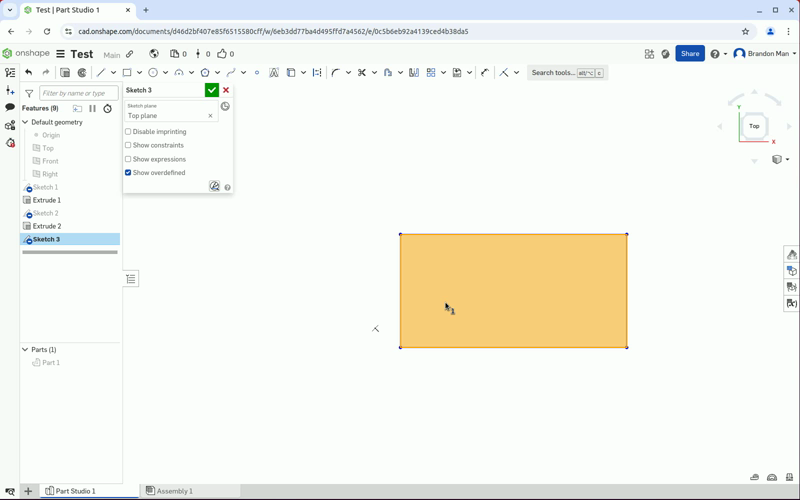
scroll(-6)
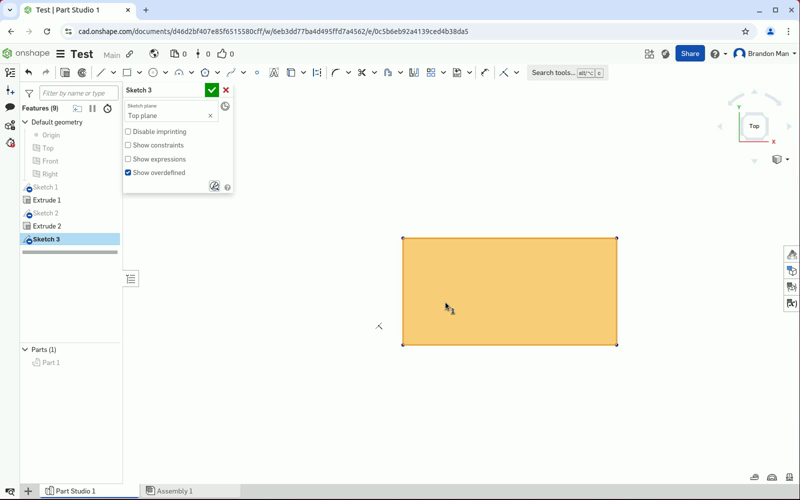
scroll(-6)
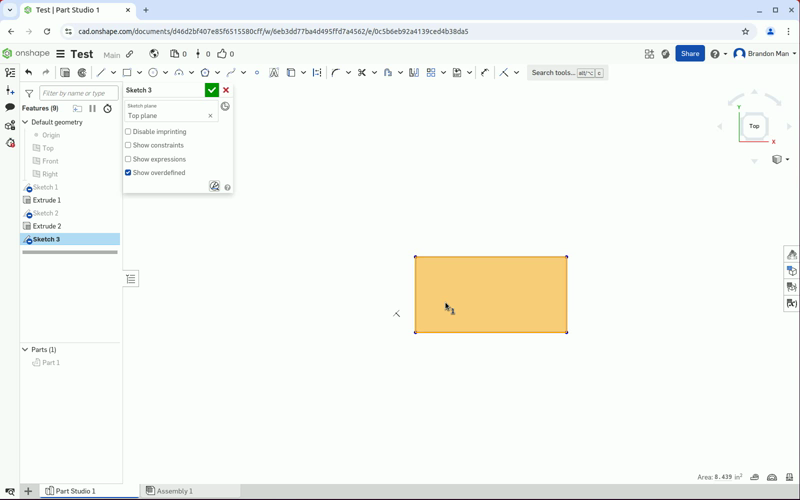
scroll(-6)
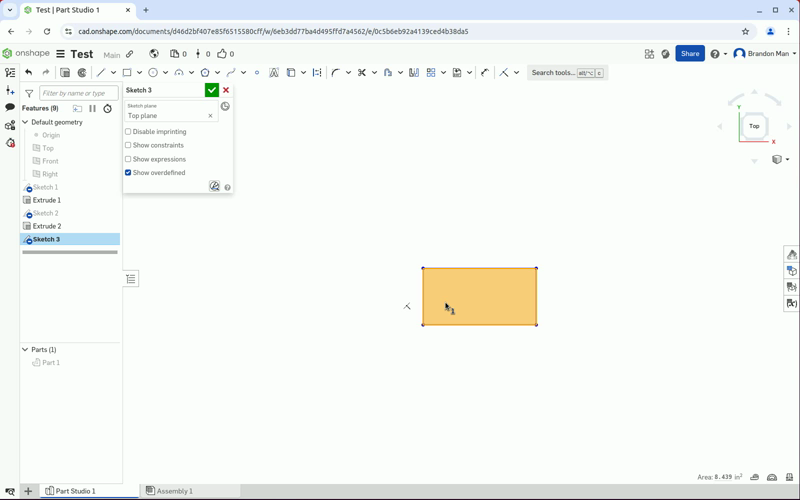
scroll(-6)
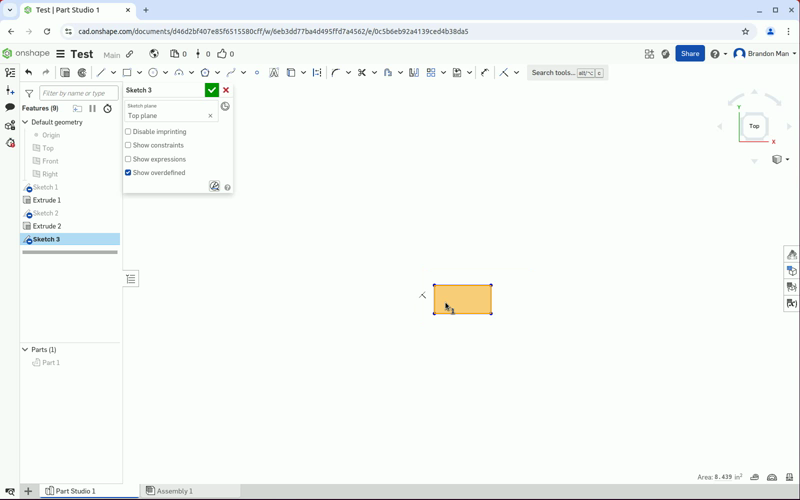
scroll(-6)
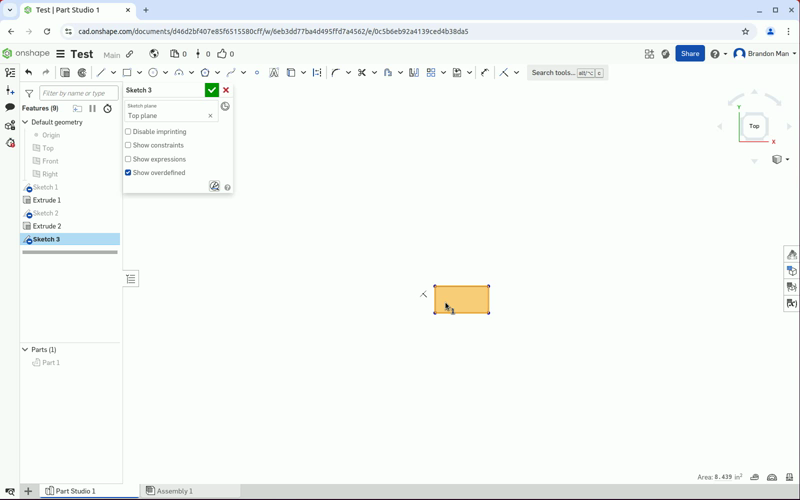
scroll(-6)
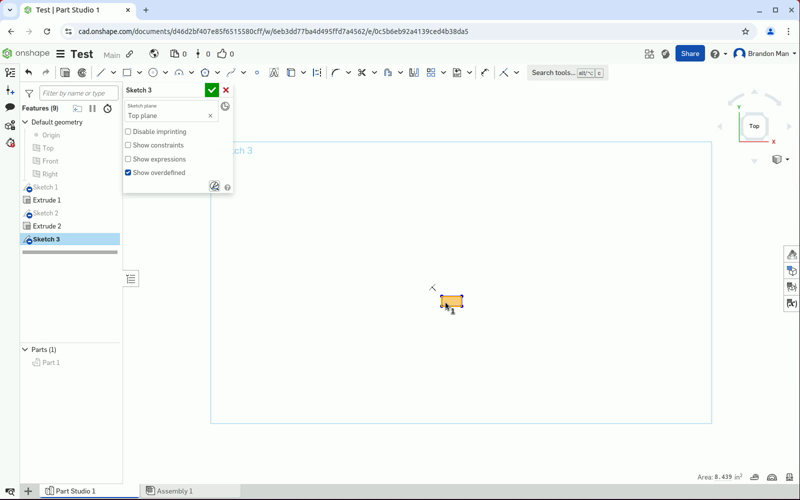
mouse_move(73, 352)
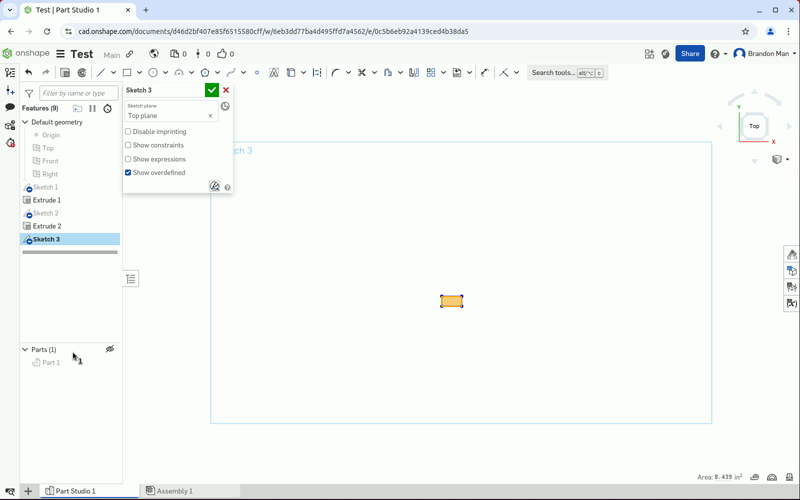
key(shift+y)
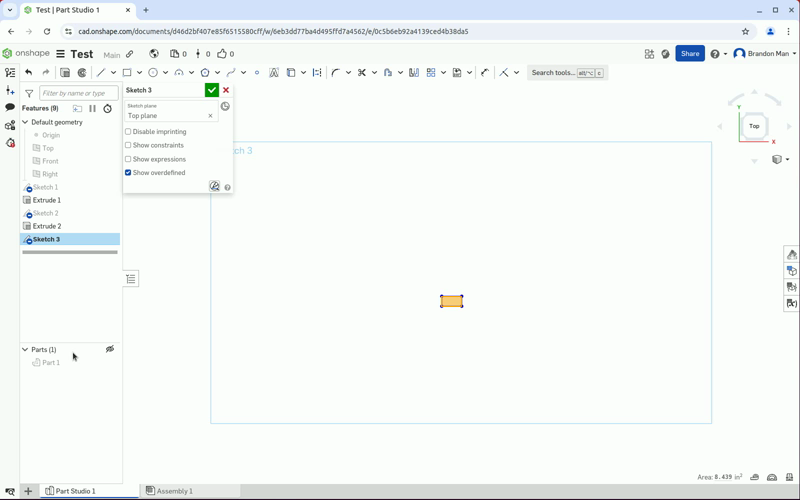
key(shift+e)
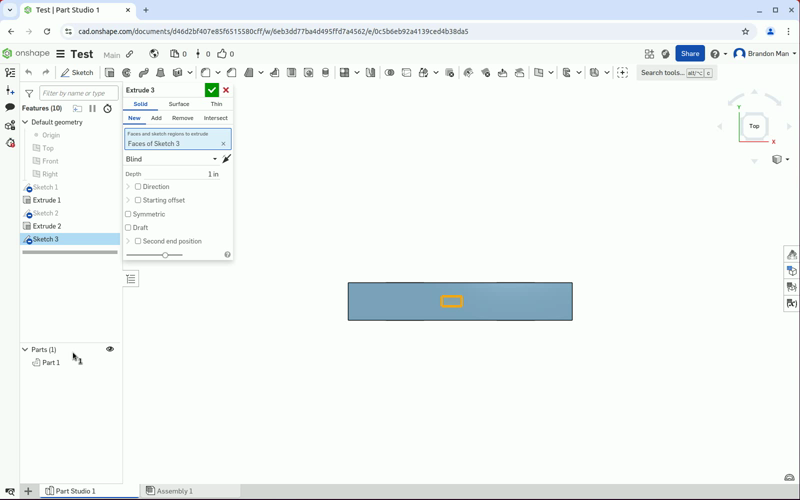
mouse_move(143, 106)
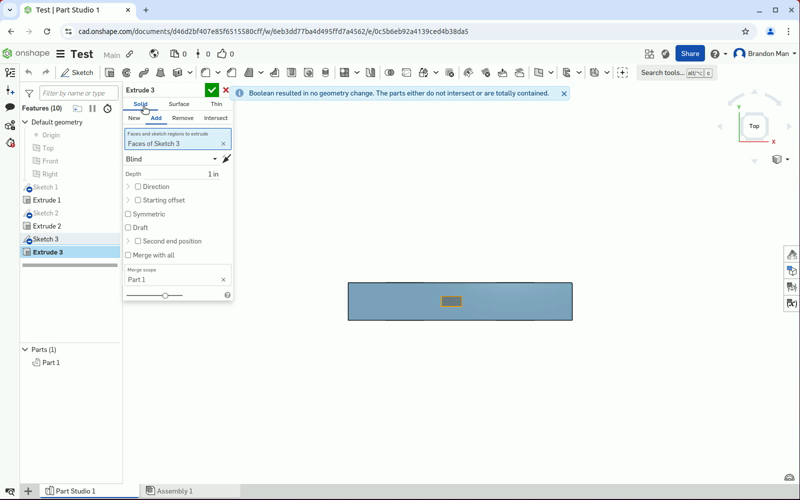
click(143, 106)
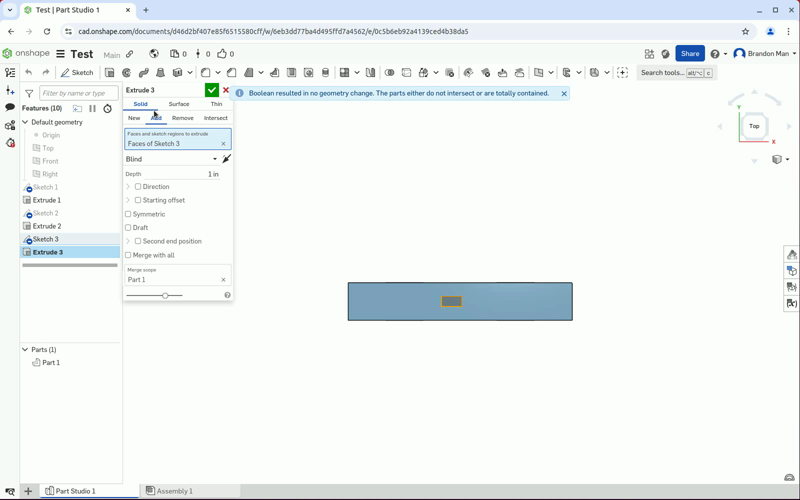
mouse_move(186, 120)
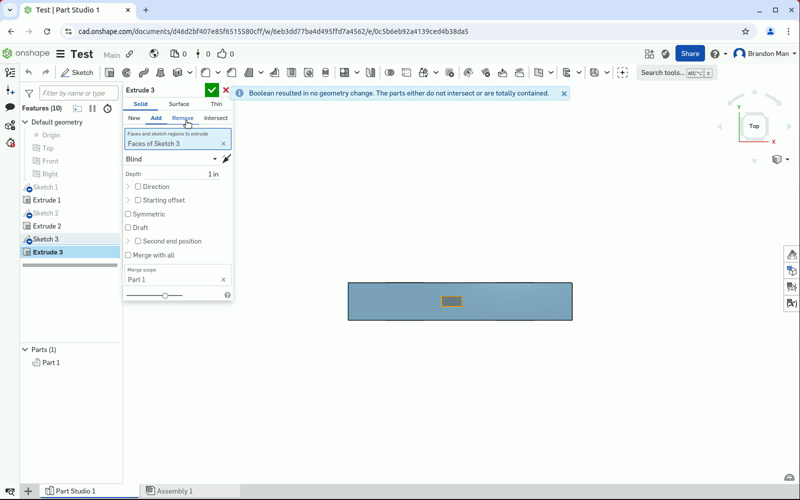
click(186, 120)
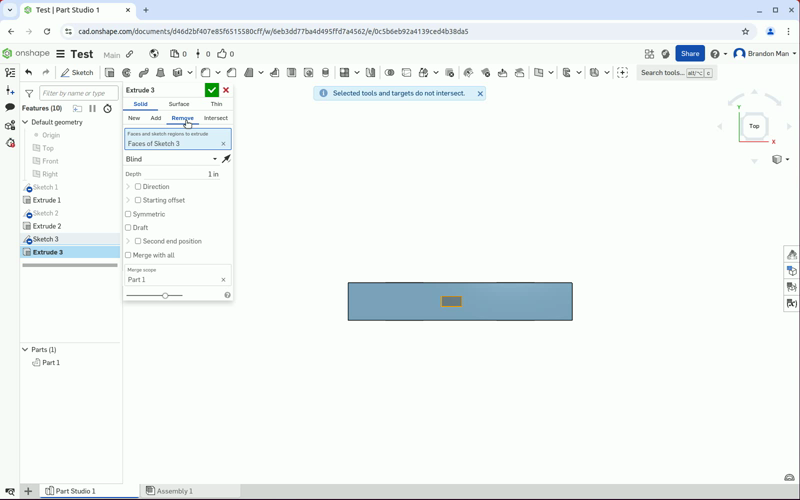
key(tab, 4)
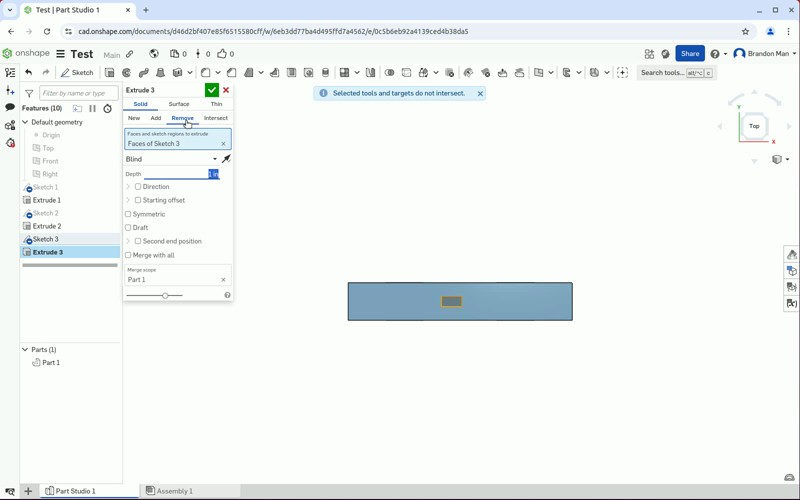
text(-16.85)
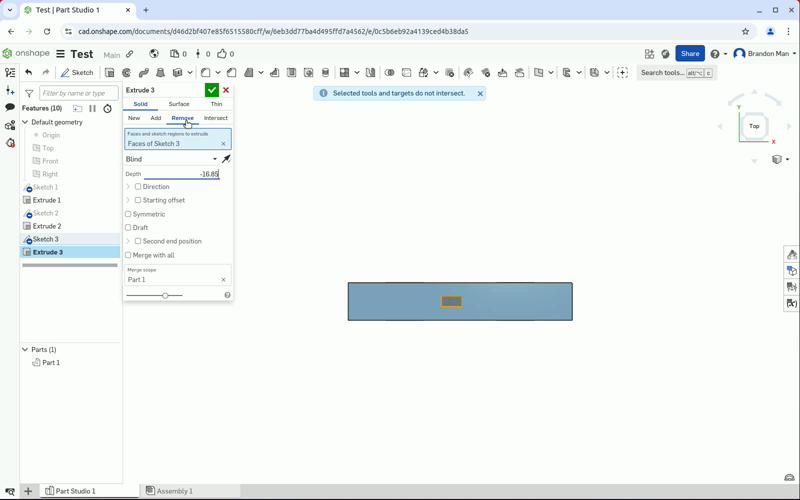
key(tab, 6)
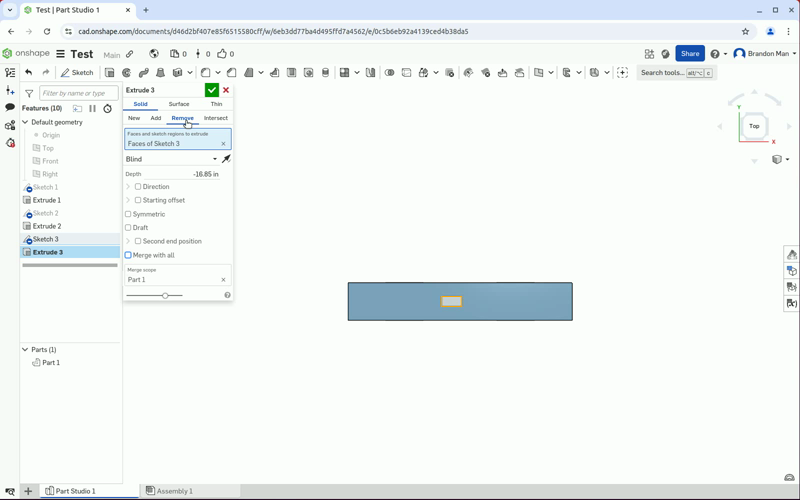
key(space)
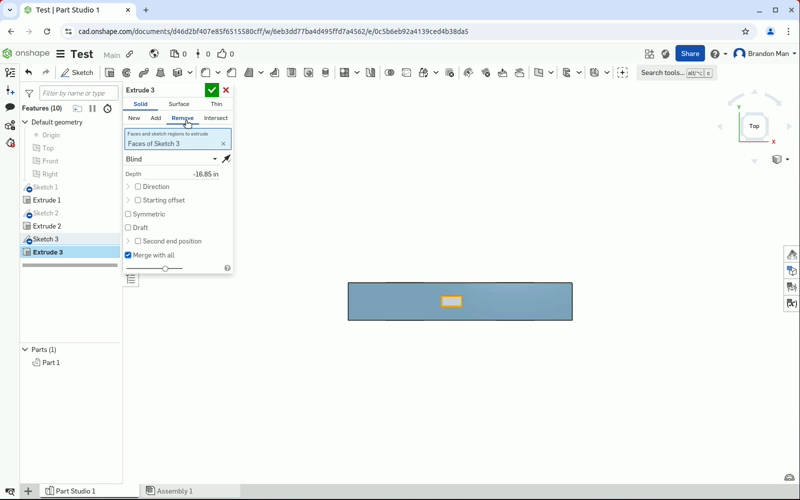
key(enter)
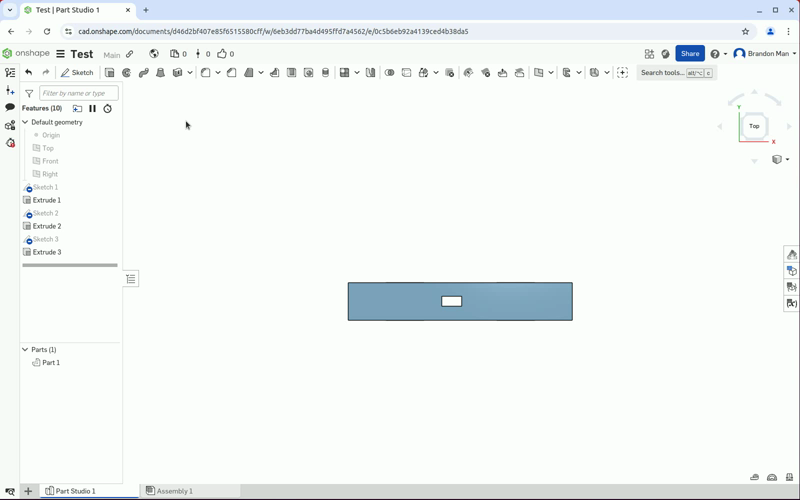
key(shift+h)
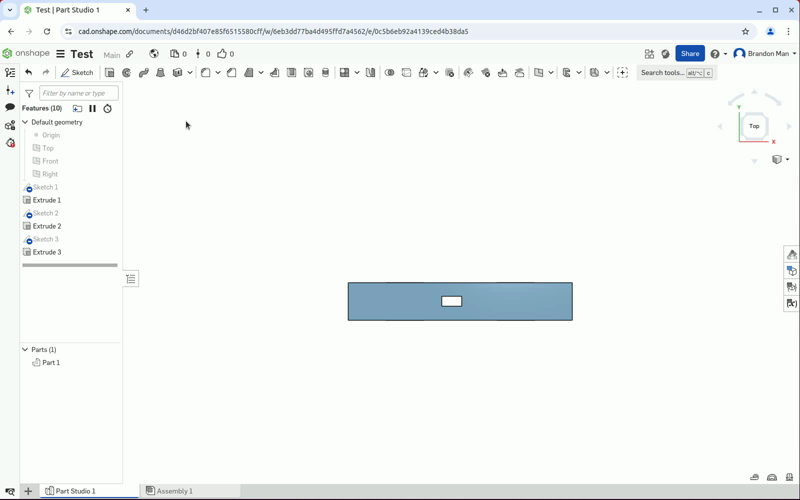
key(shift+h)
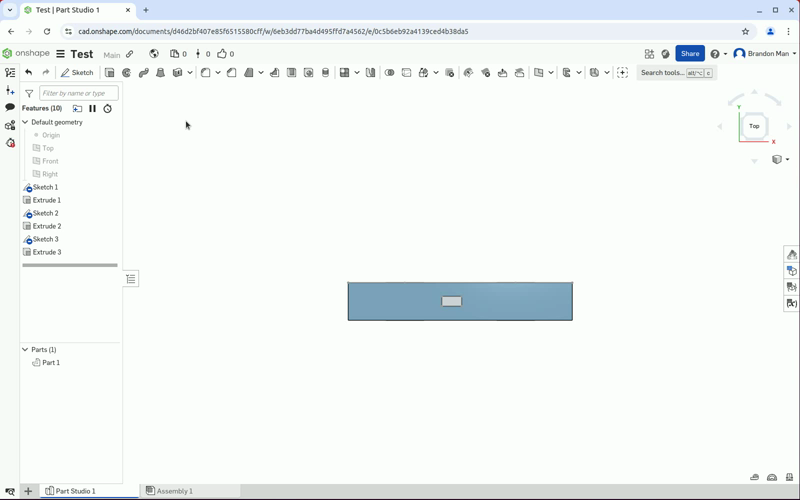
key(shift+7)
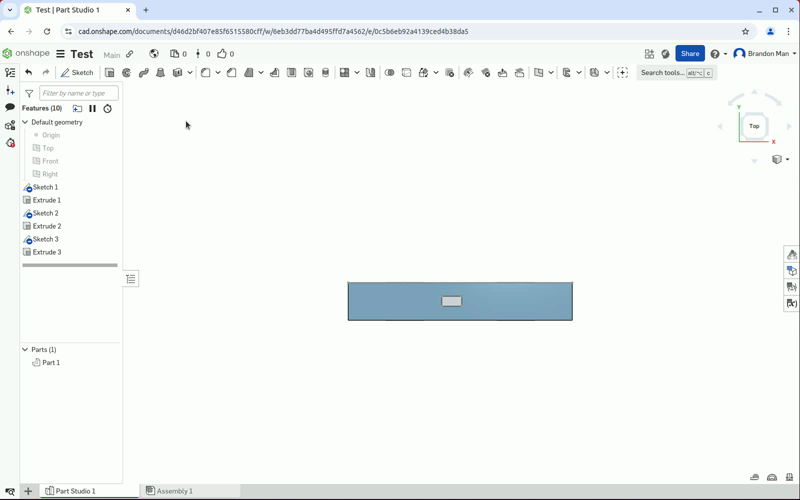
key(up, 3)
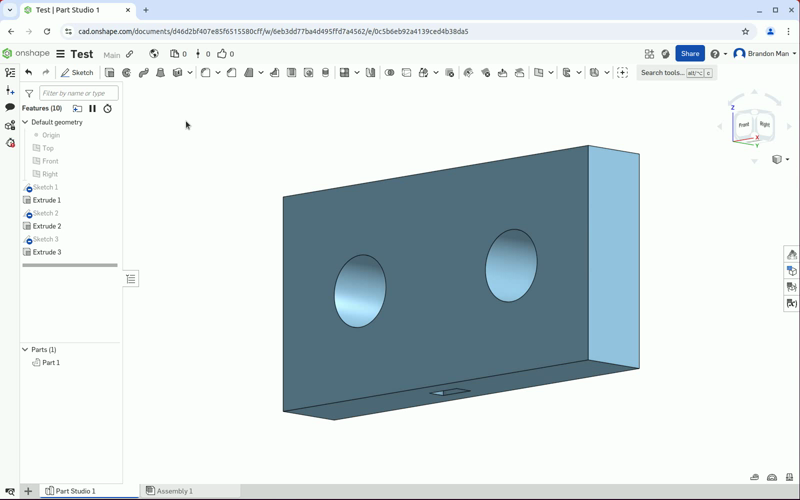
key(left, 3)
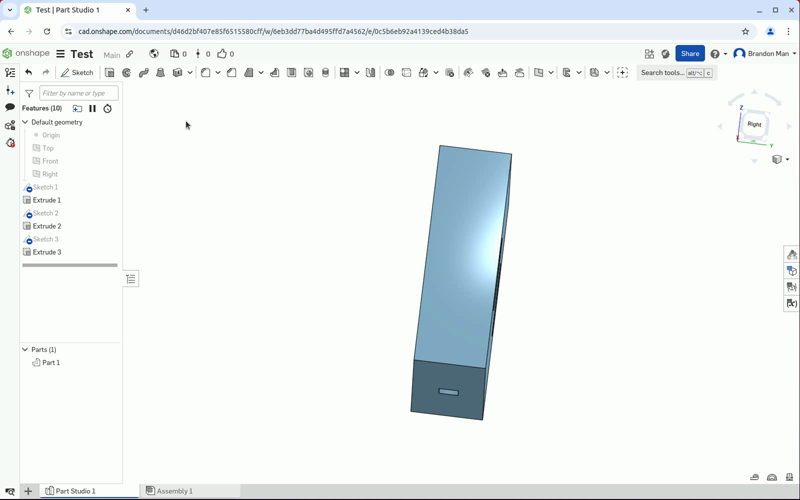
key(right, 3)
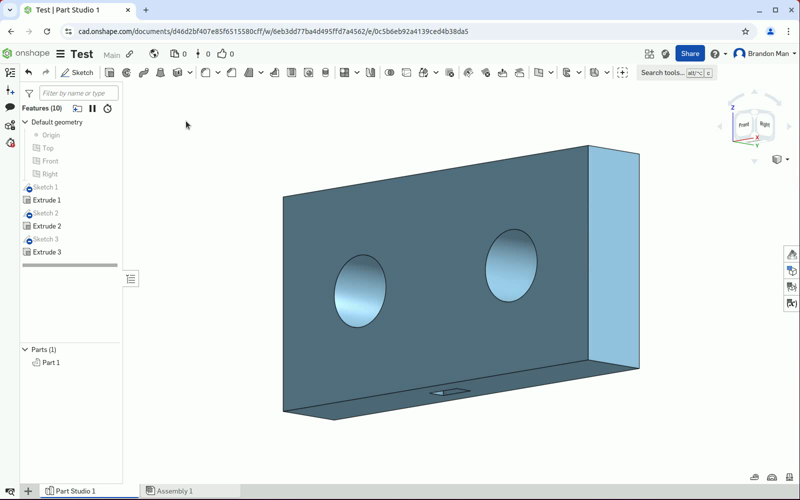
key(down, 3)
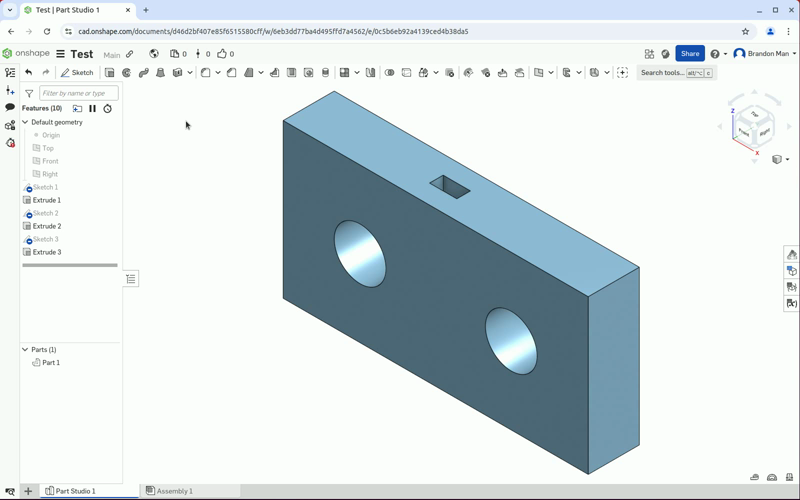
mouse_move(73, 189)
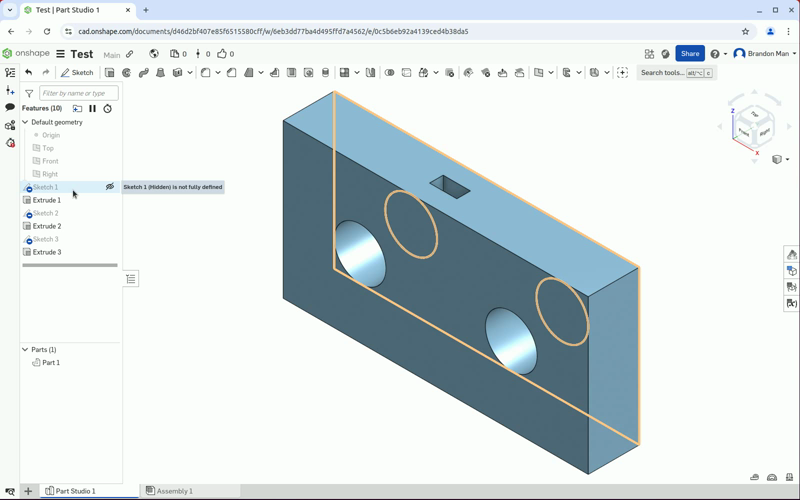
click(73, 189)